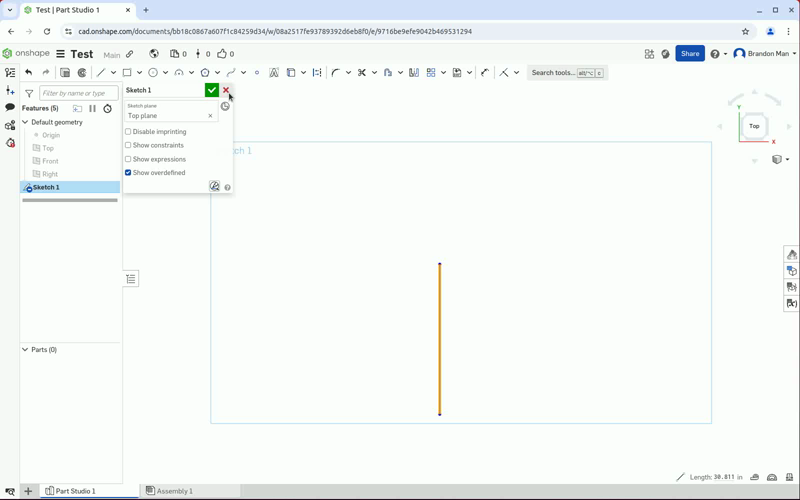
key(shift+h)
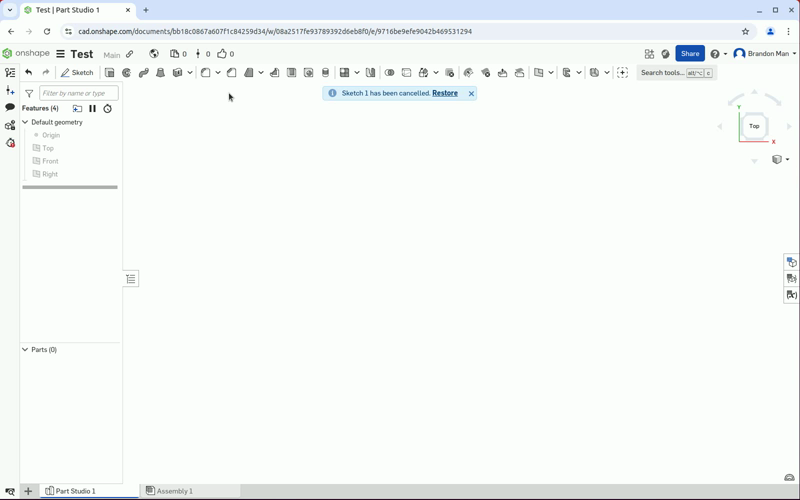
mouse_move(73, 352)
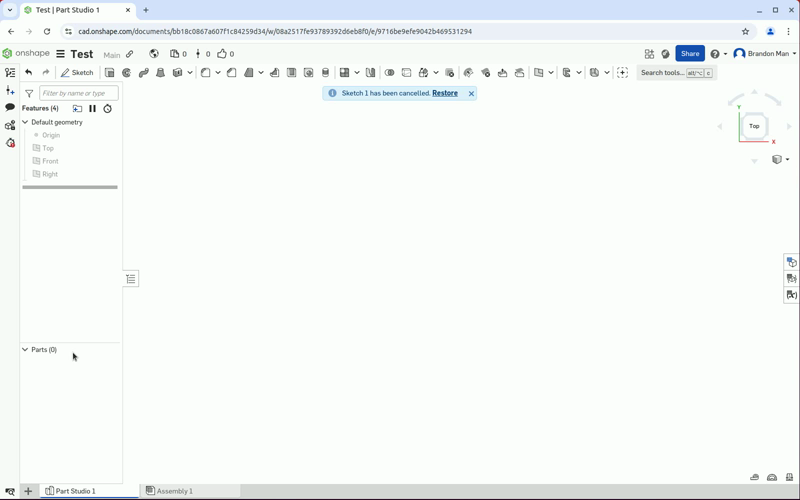
key(y)
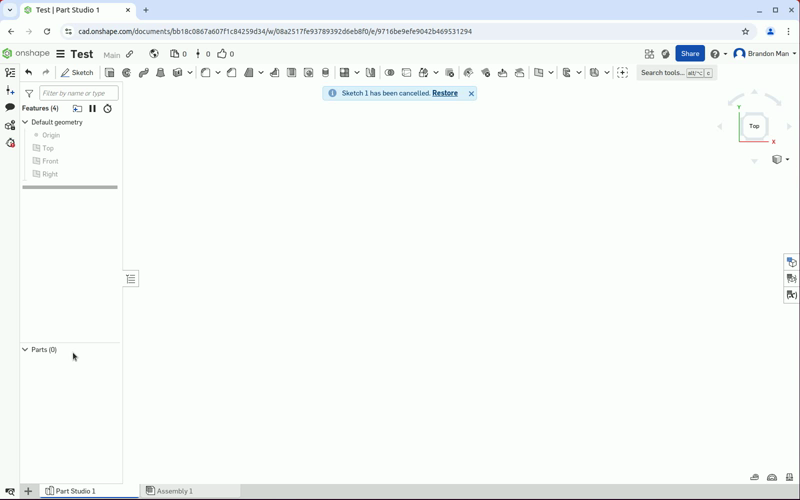
key(shift+p)
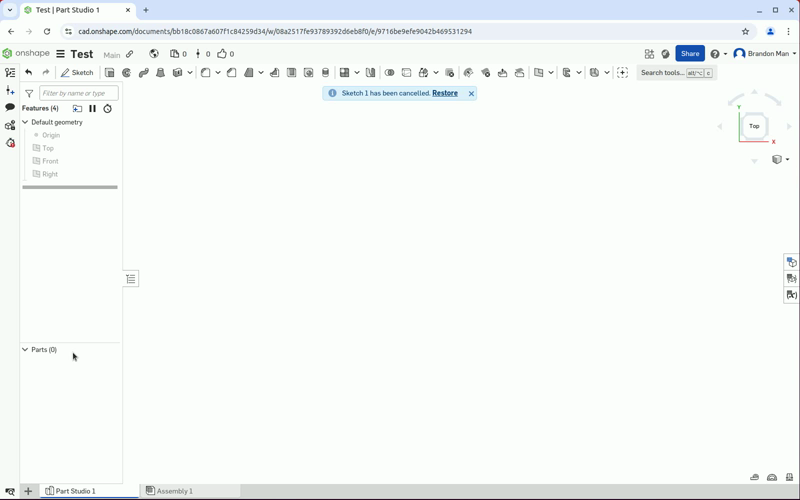
key(space)
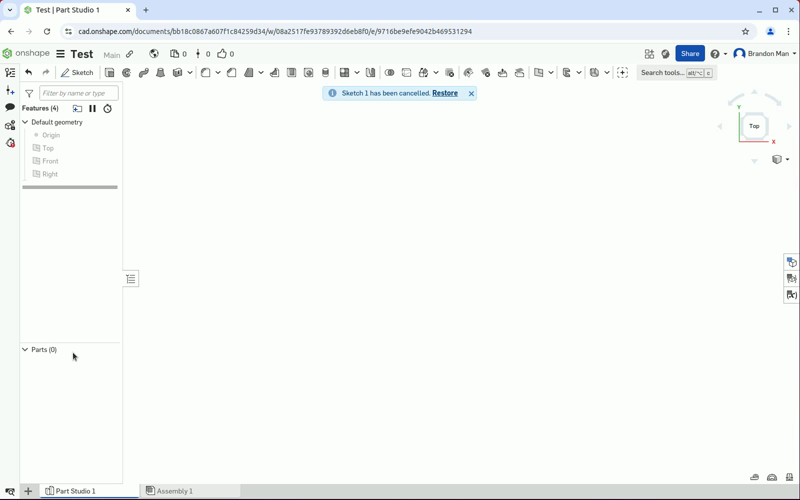
key_down(shift)
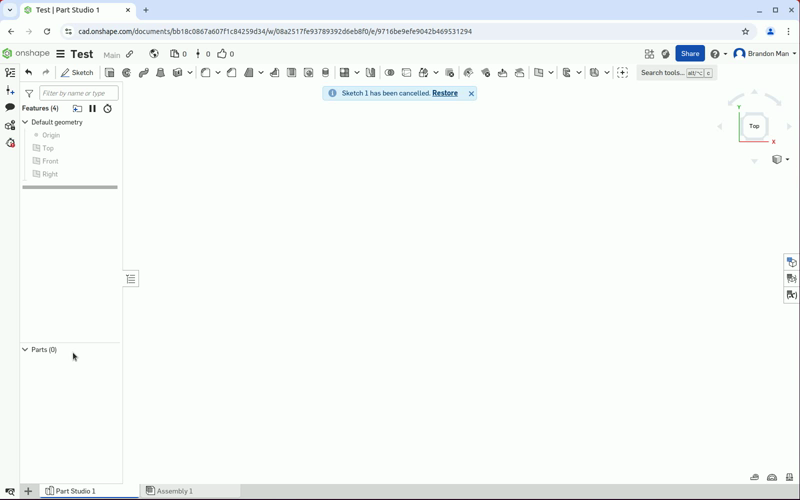
key(up)
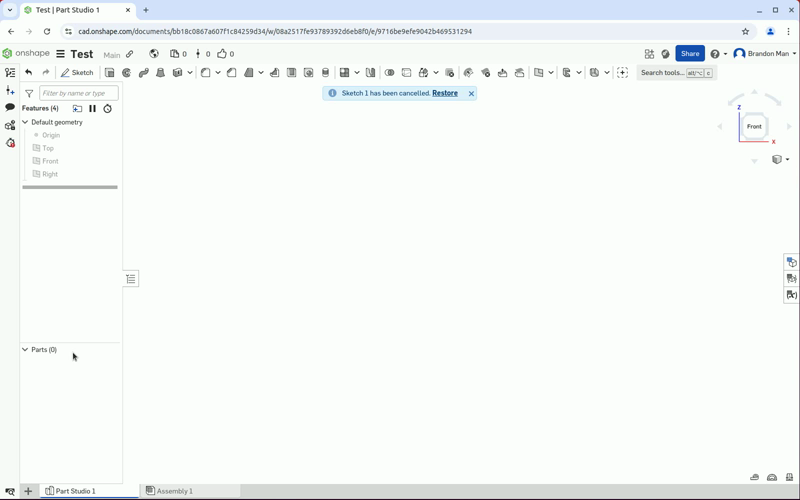
key_up(shift)
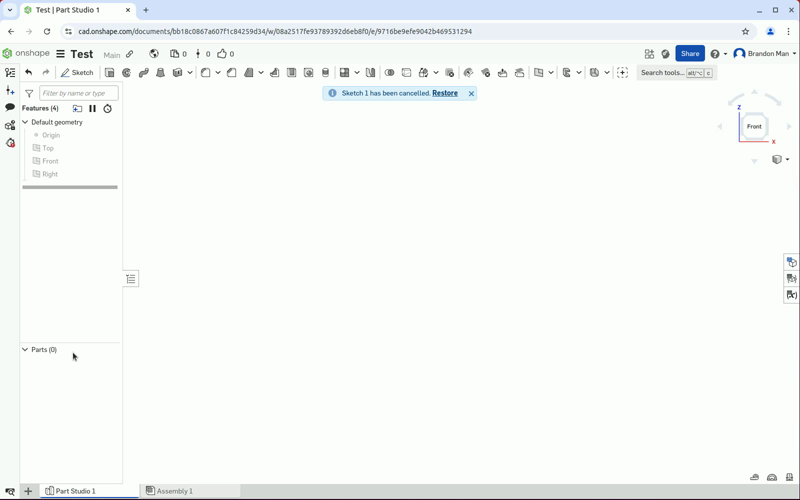
mouse_move(73, 352)
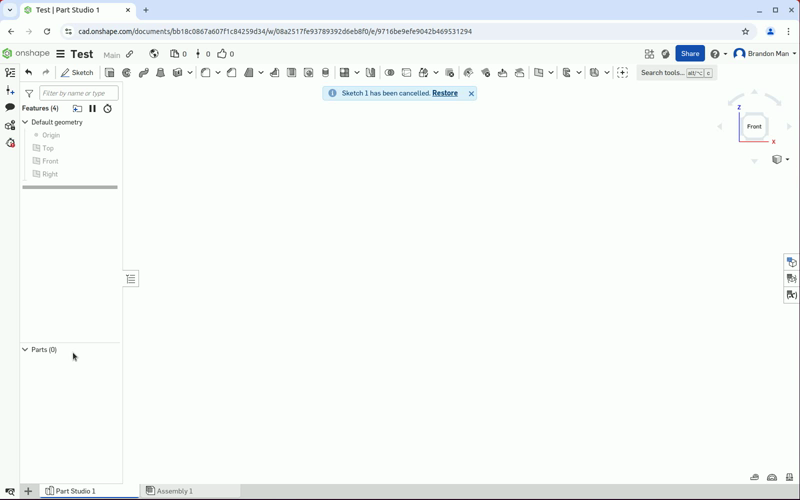
key(shift+y)
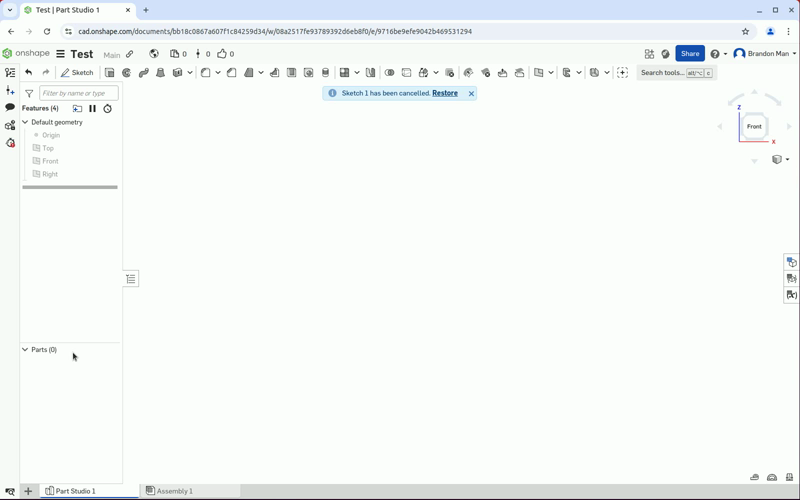
key(shift+s)
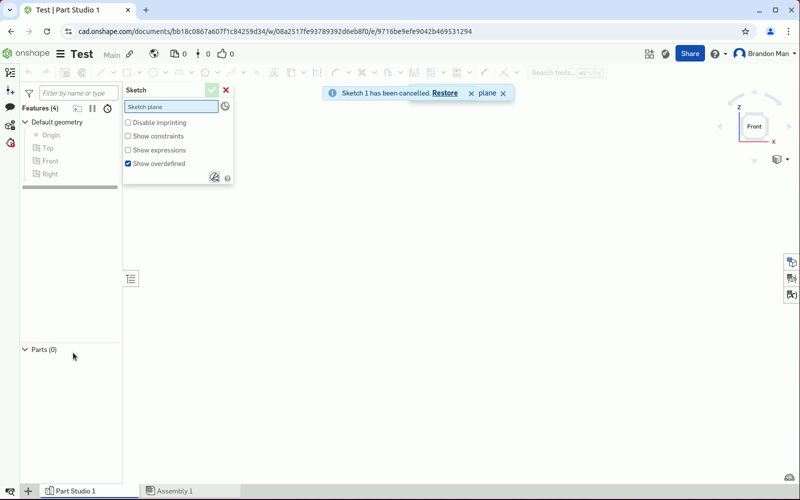
mouse_move(73, 163)
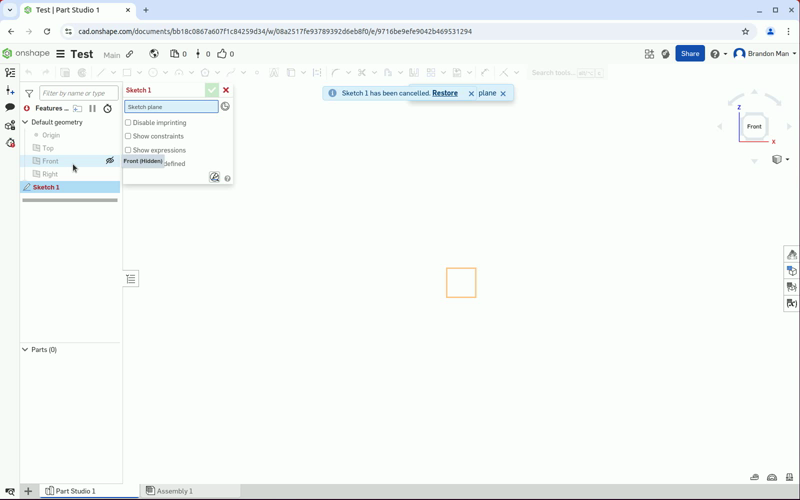
click(73, 163)
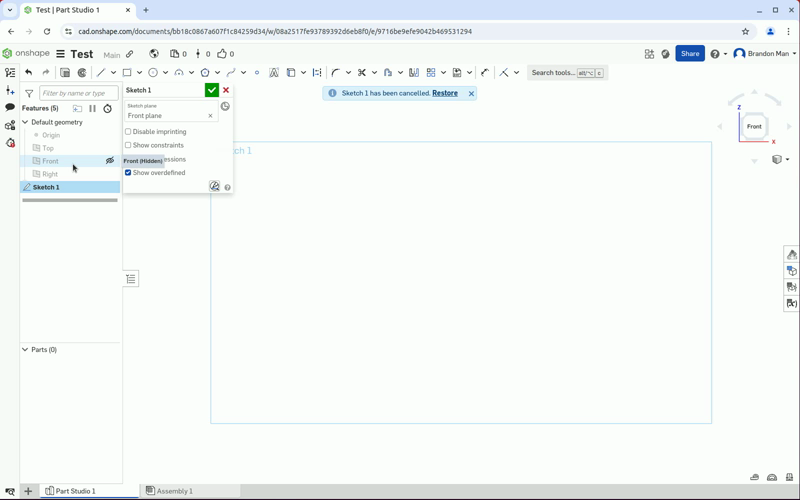
mouse_move(73, 352)
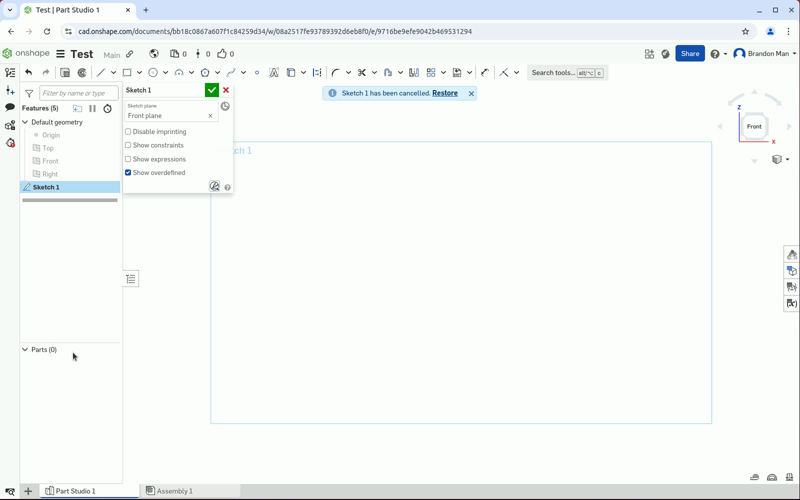
key(y)
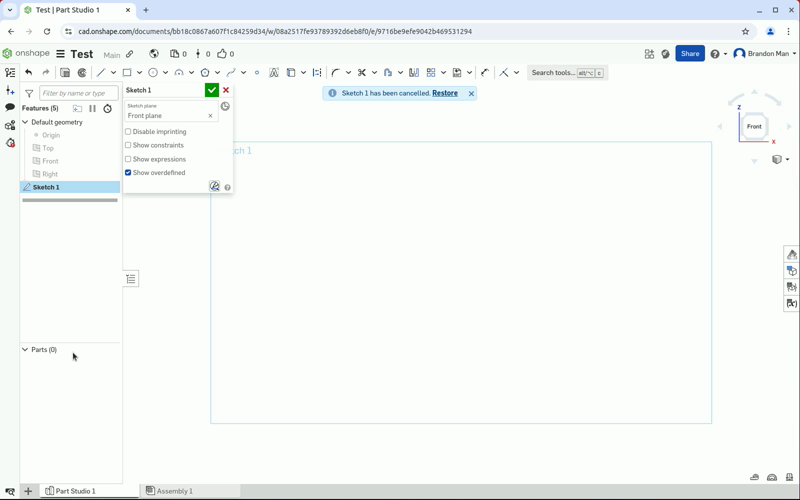
key(a)
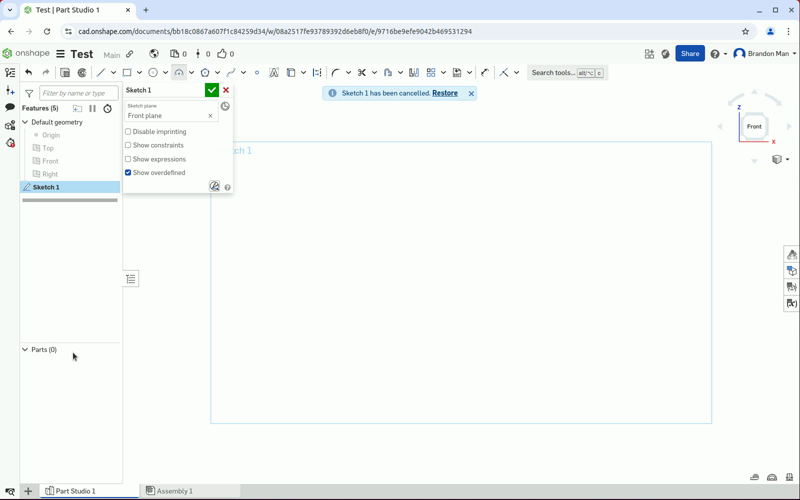
key_down(shift)
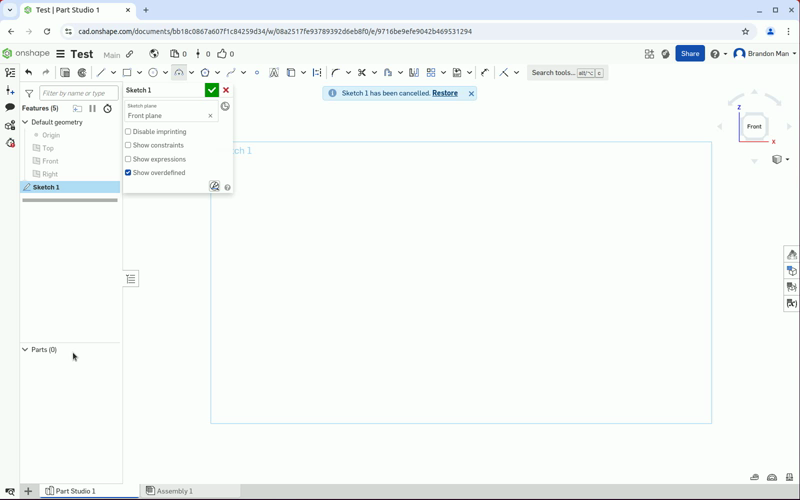
mouse_move(449, 278)
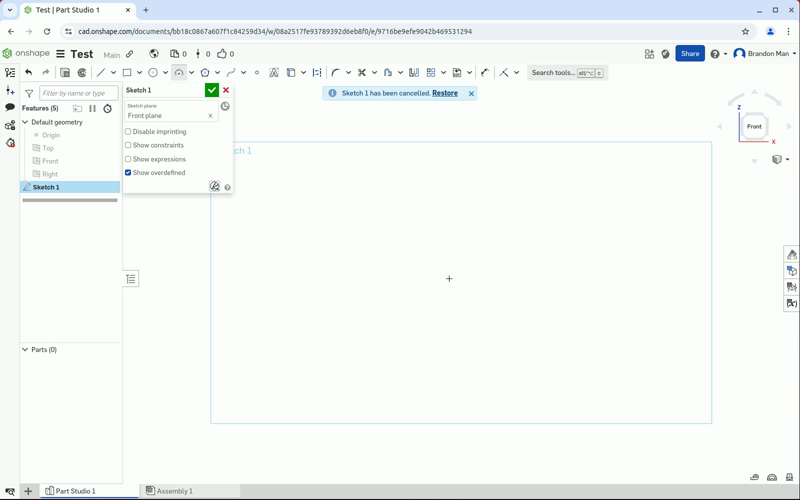
click(449, 278)
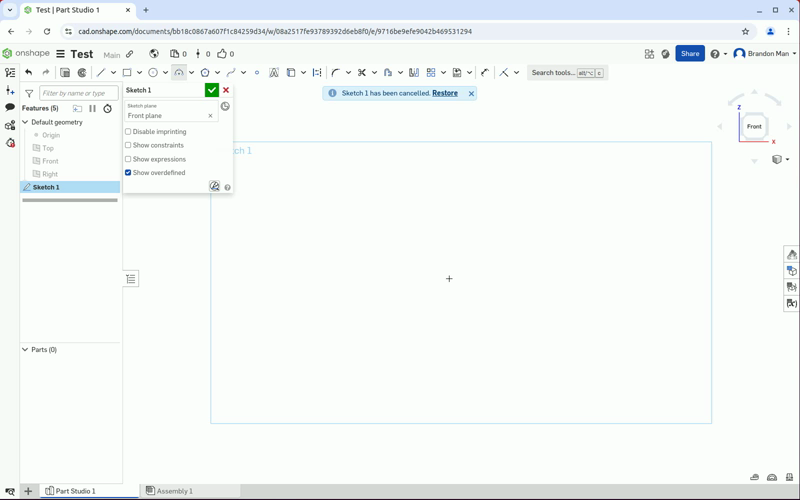
key_up(shift)
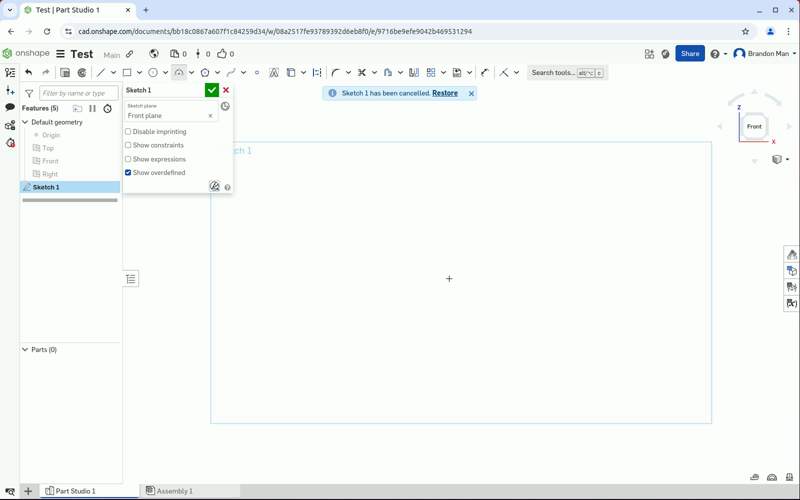
key_down(shift)
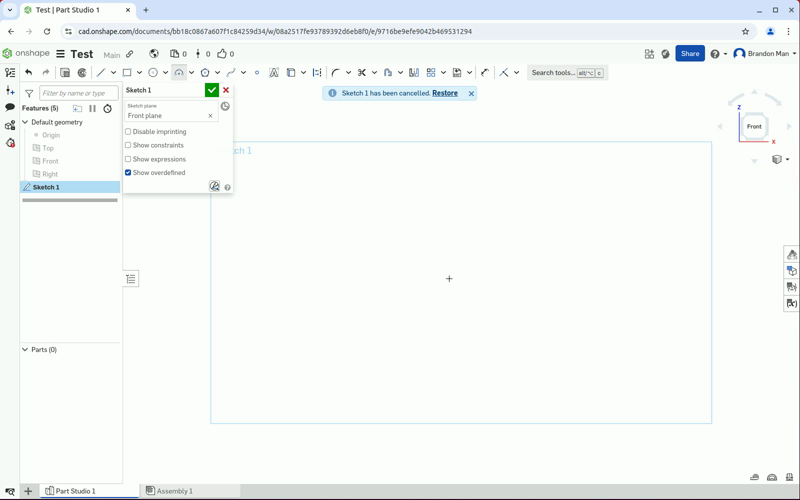
mouse_move(467, 292)
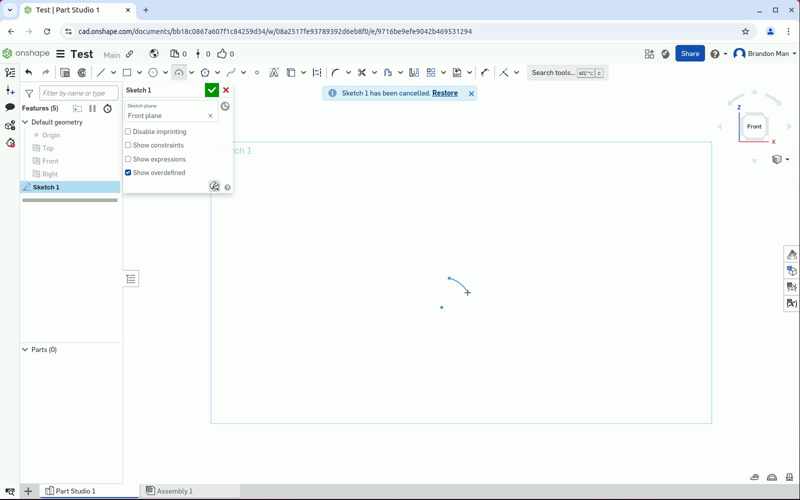
click(467, 292)
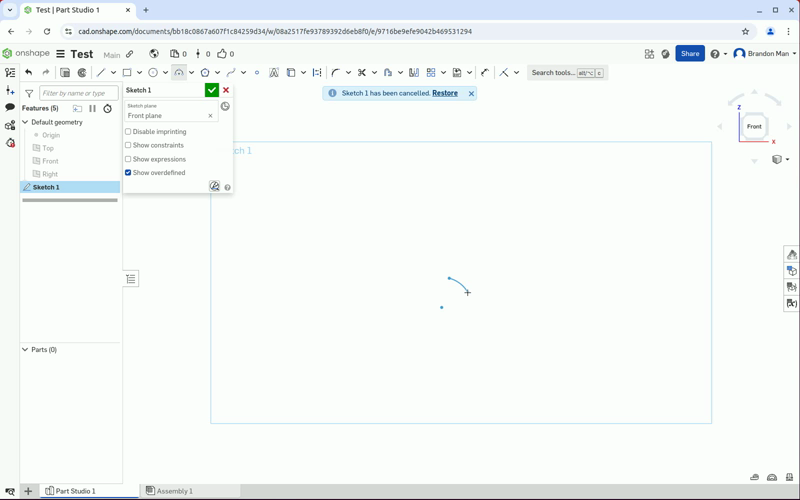
mouse_move(453, 293)
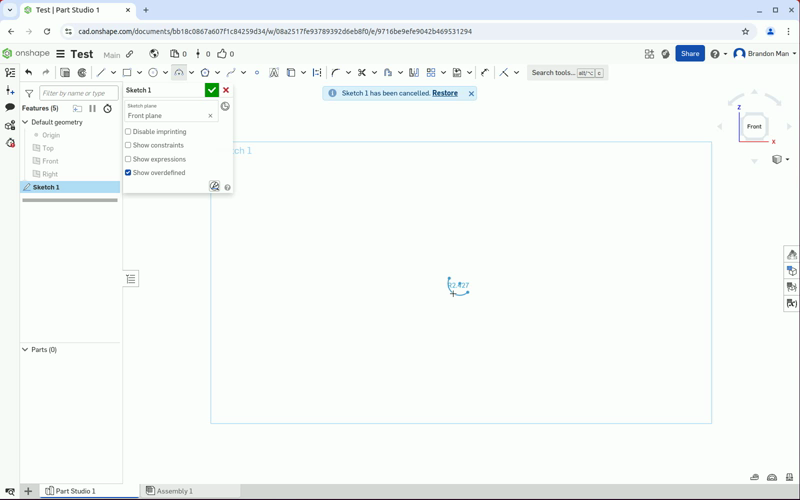
click(453, 293)
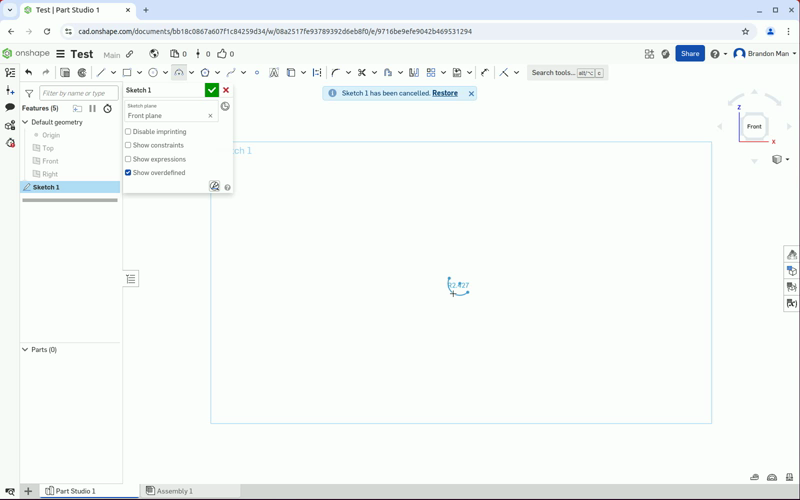
key_up(shift)
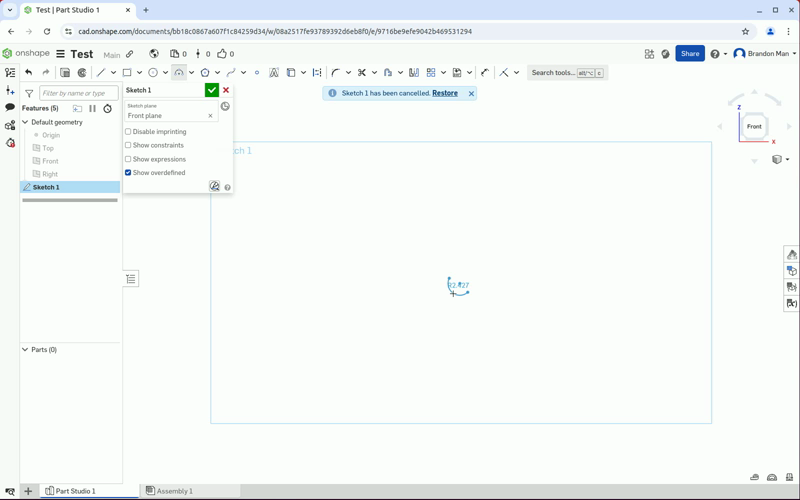
mouse_move(467, 292)
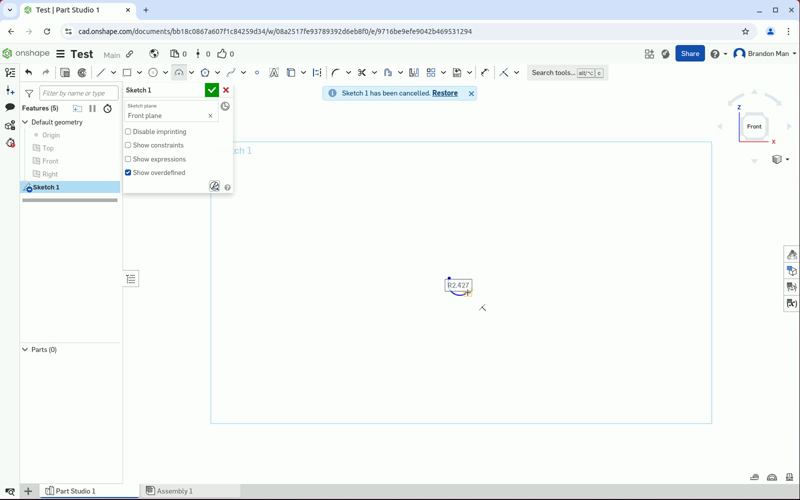
click(467, 292)
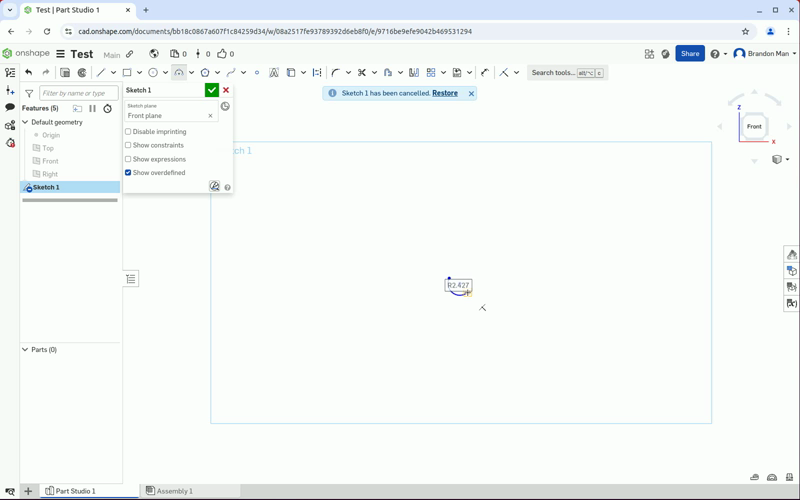
key_down(shift)
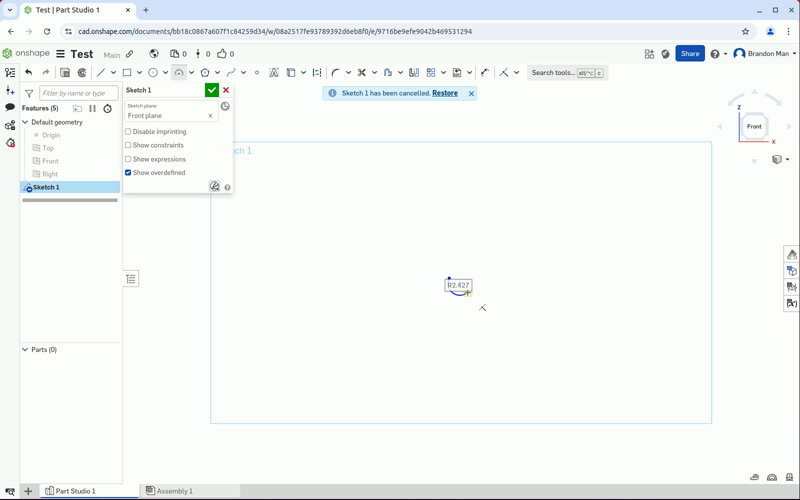
mouse_move(548, 292)
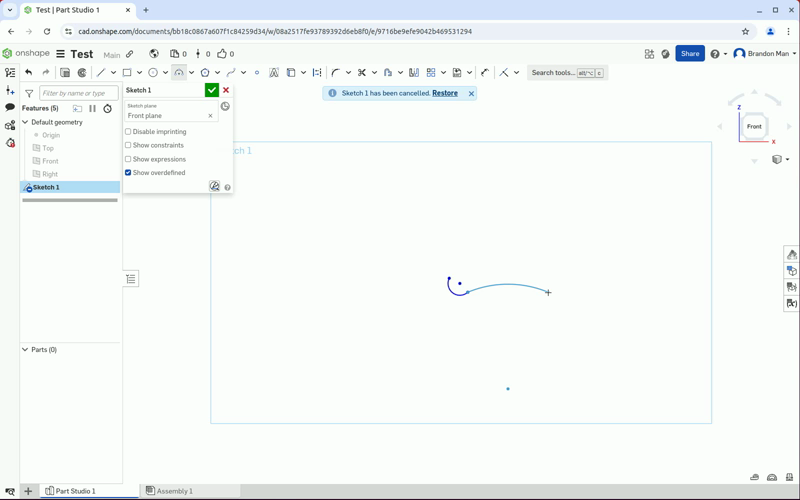
click(548, 292)
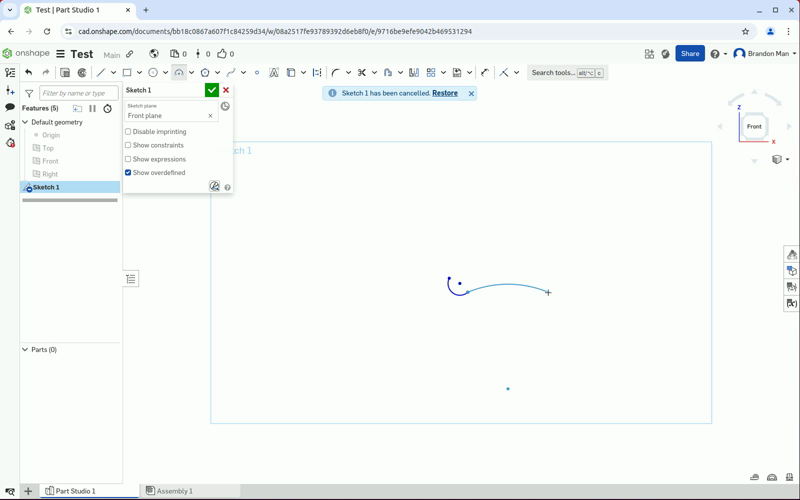
mouse_move(508, 276)
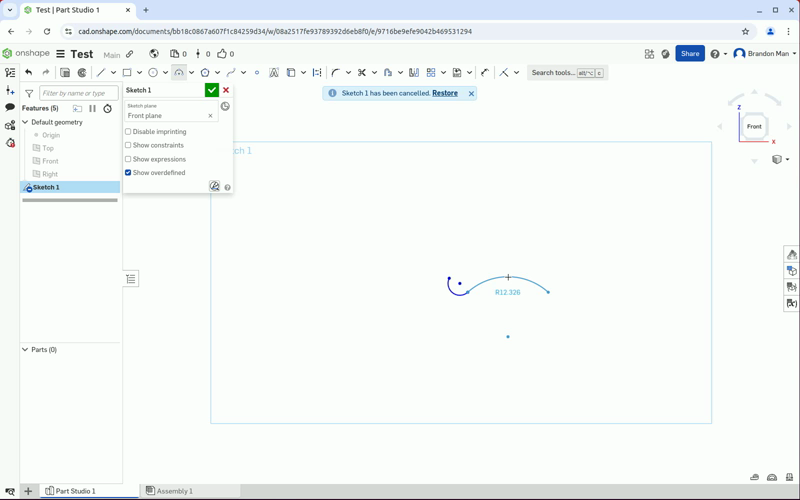
click(508, 276)
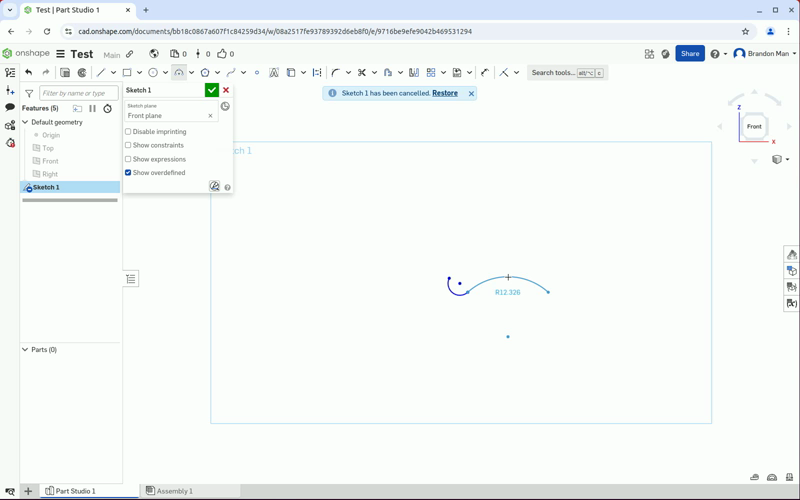
key_up(shift)
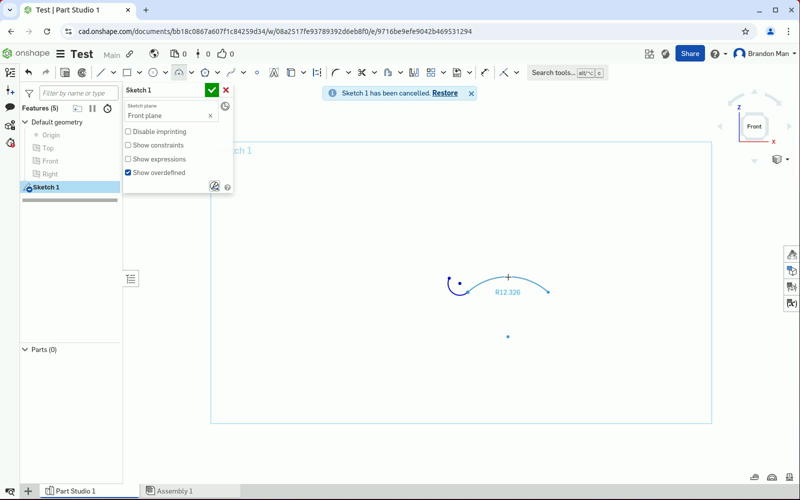
mouse_move(548, 292)
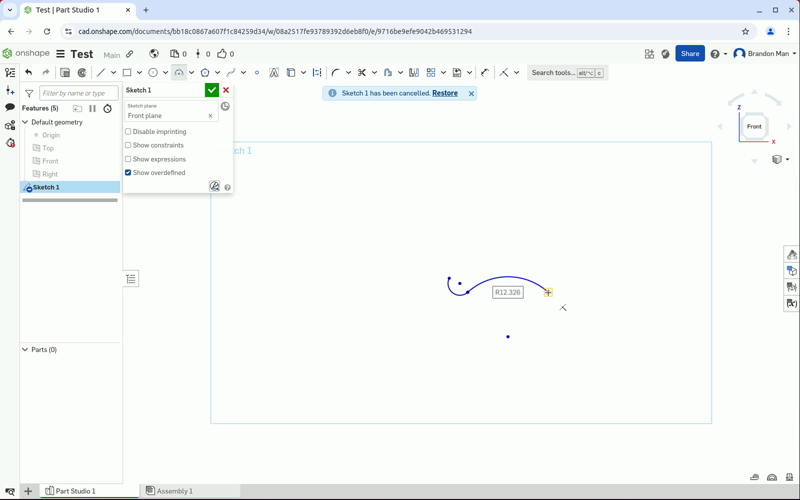
click(548, 292)
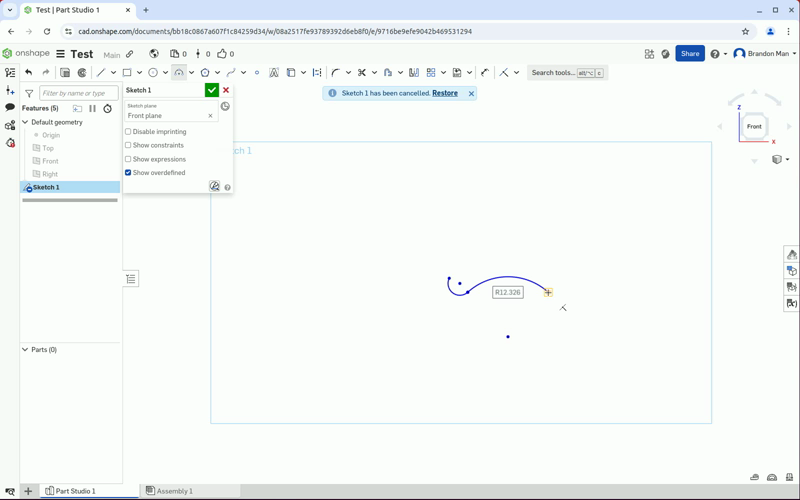
key_down(shift)
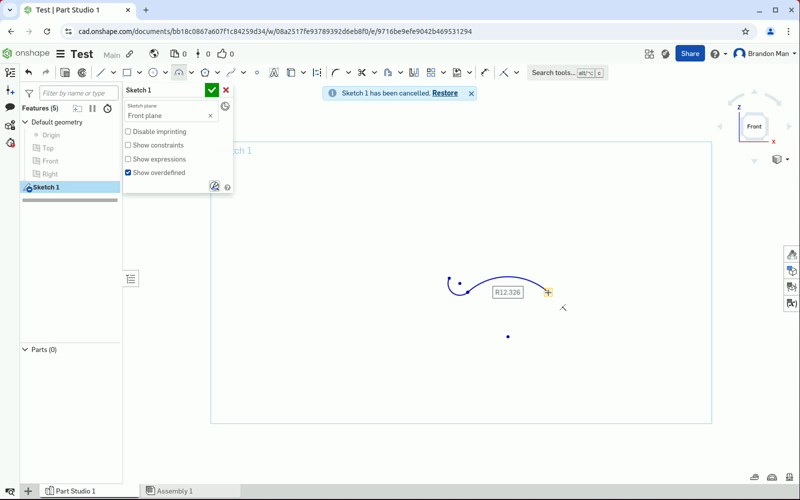
mouse_move(567, 276)
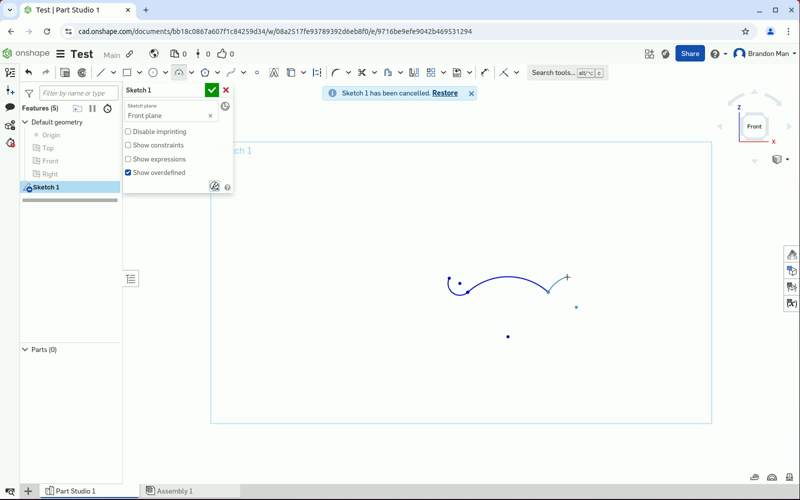
click(567, 276)
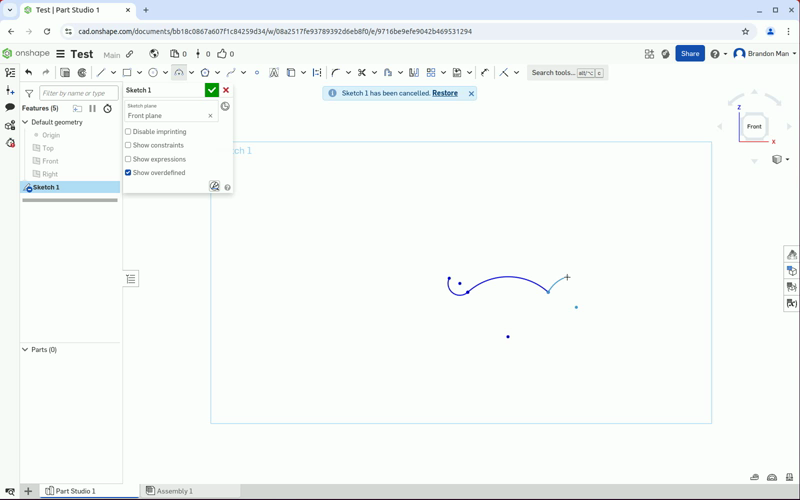
mouse_move(564, 292)
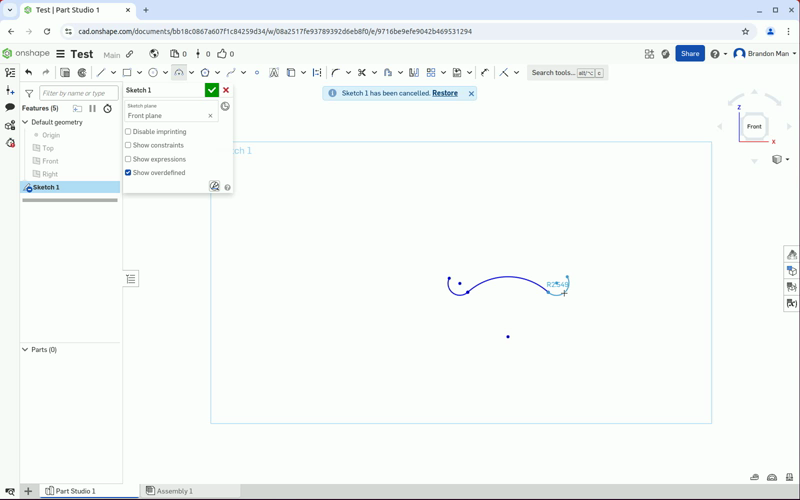
click(564, 292)
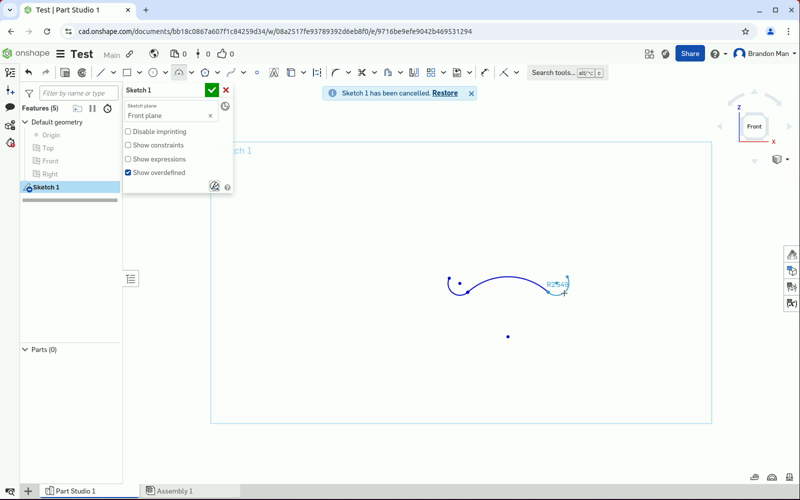
key_up(shift)
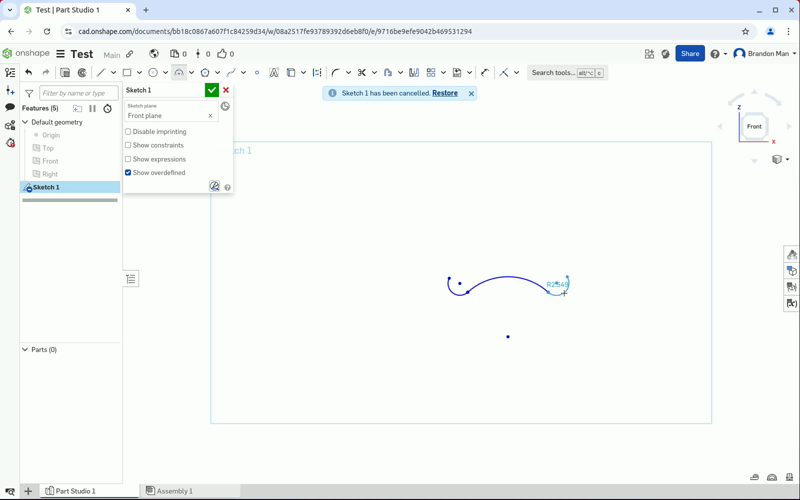
mouse_move(567, 276)
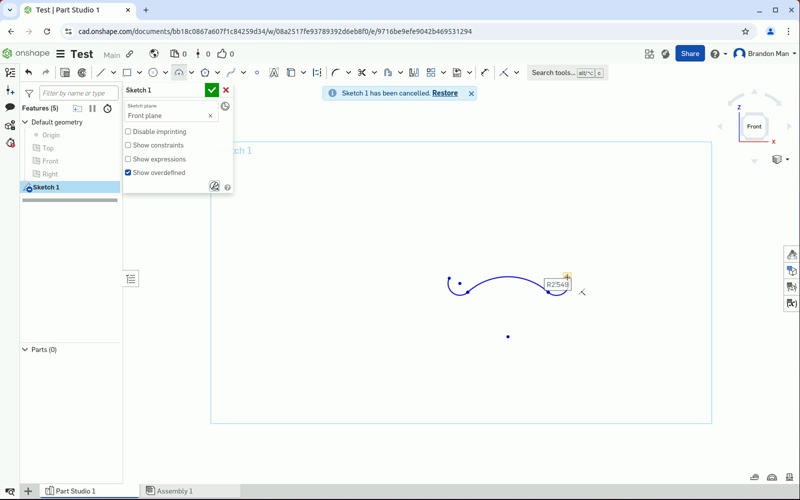
click(567, 276)
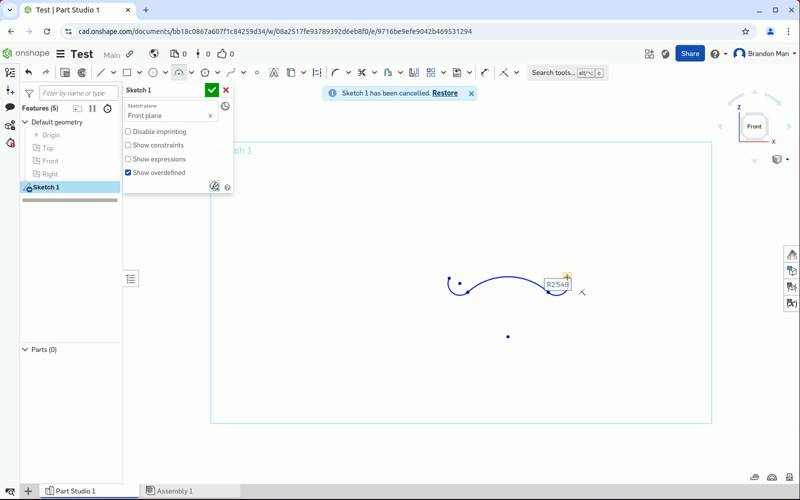
key_down(shift)
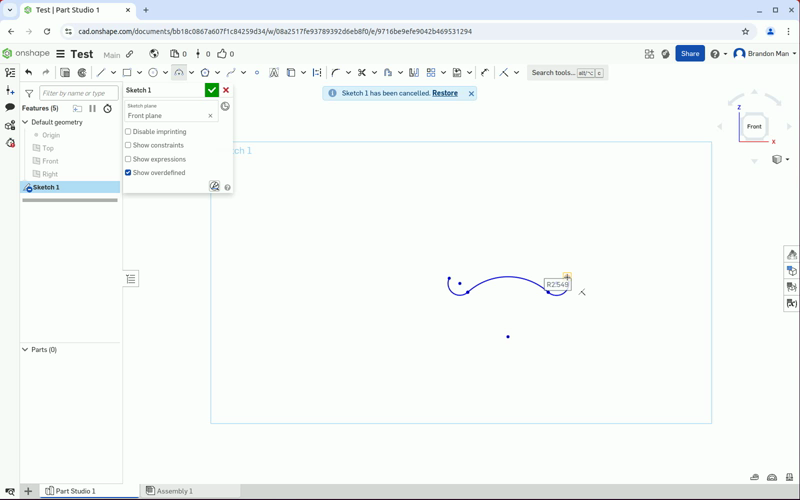
mouse_move(561, 186)
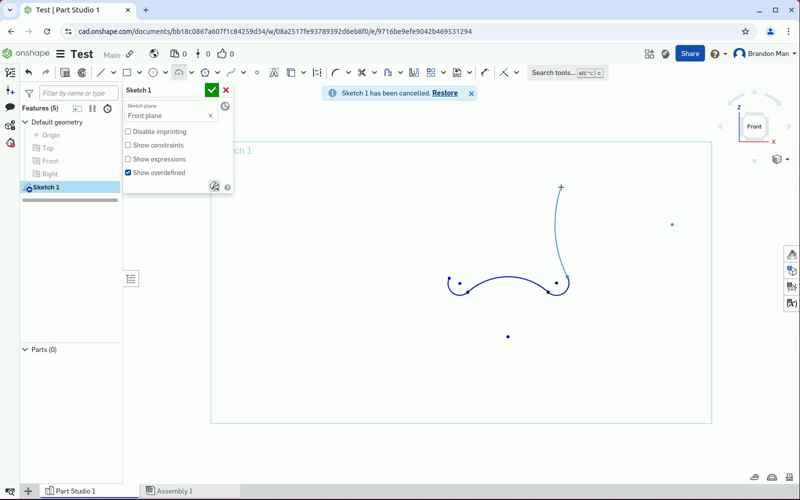
click(561, 186)
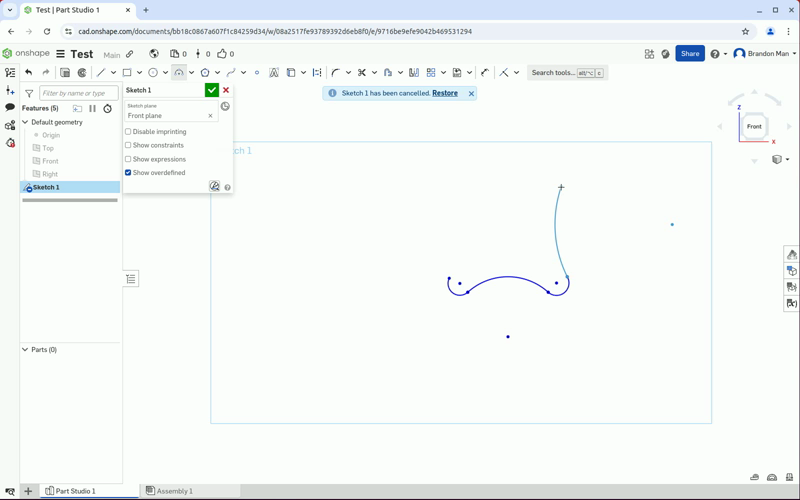
mouse_move(555, 232)
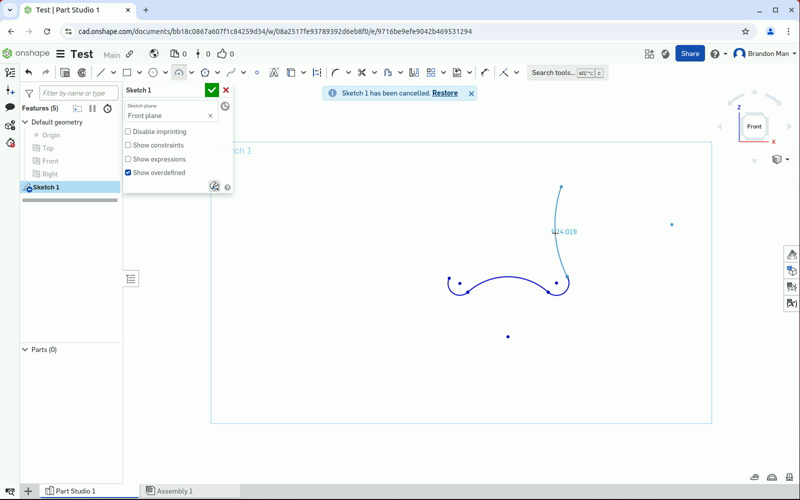
click(555, 232)
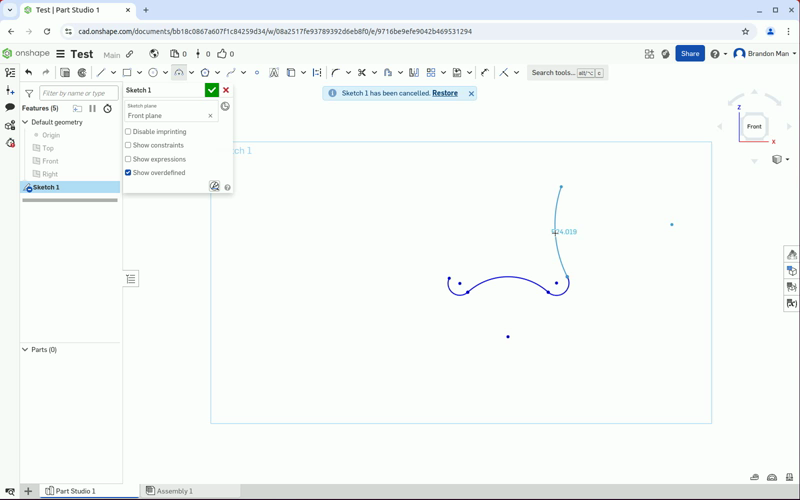
key_up(shift)
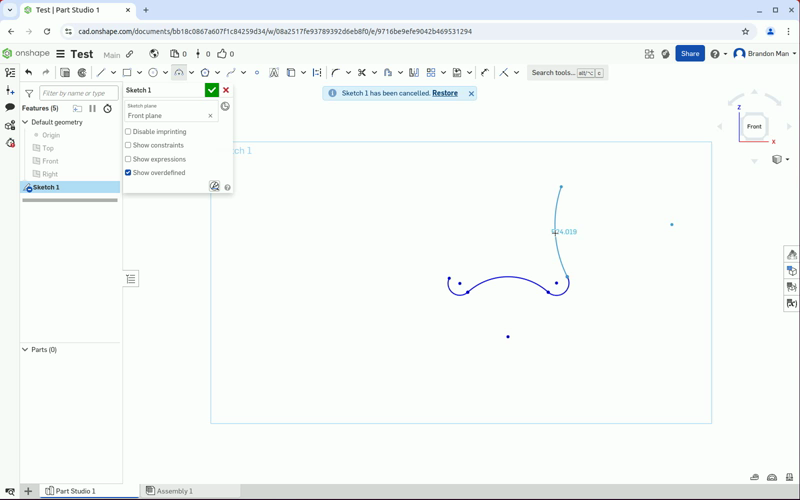
mouse_move(561, 186)
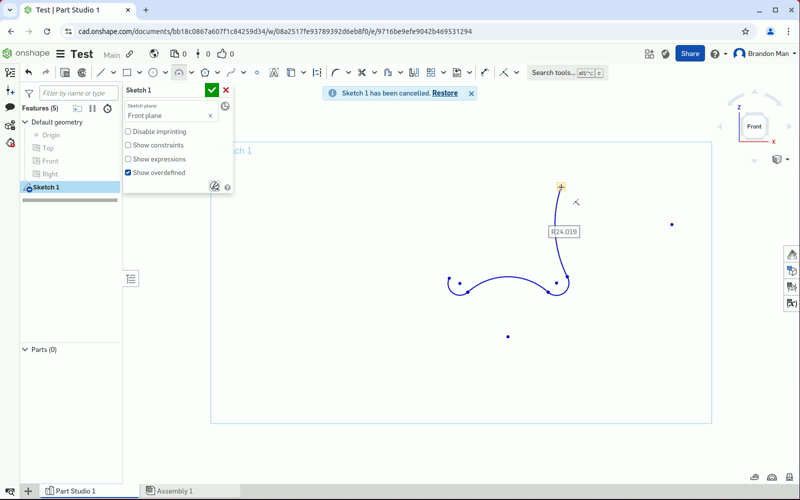
click(561, 186)
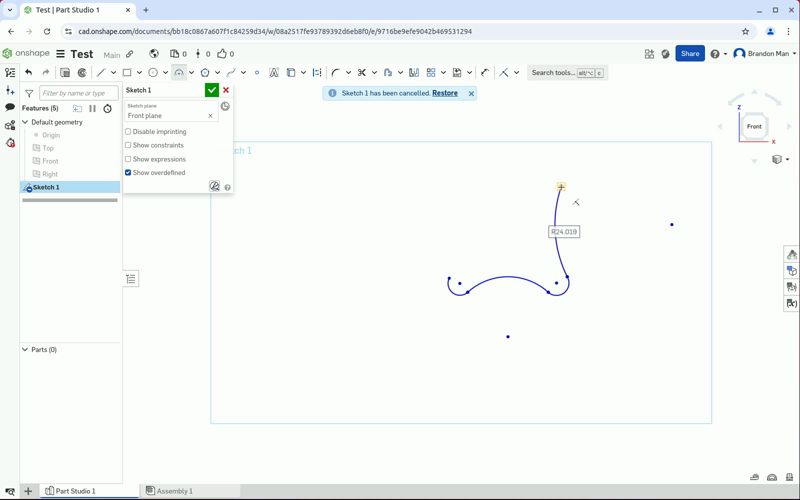
key_down(shift)
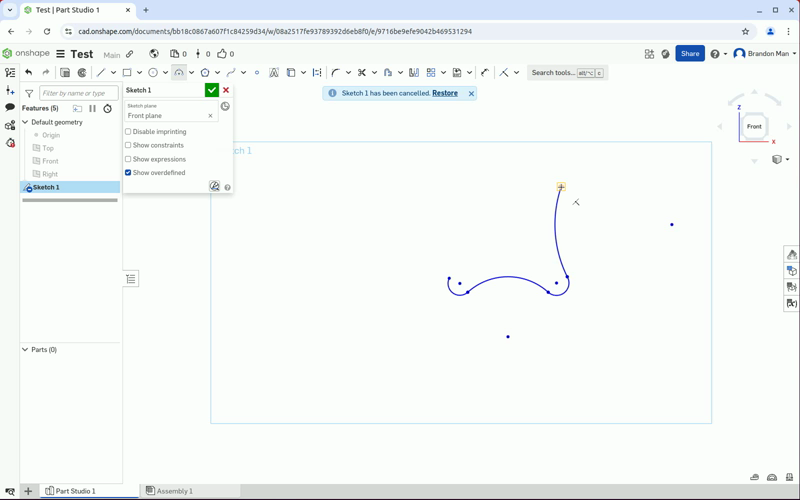
mouse_move(544, 171)
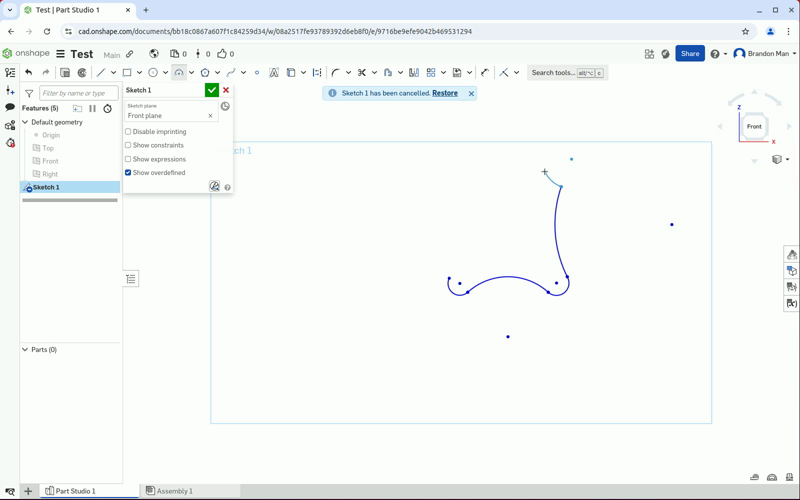
click(544, 171)
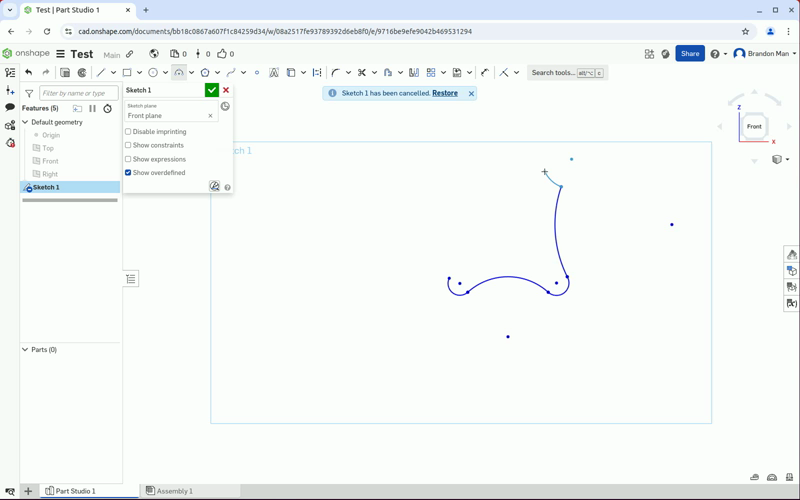
mouse_move(558, 173)
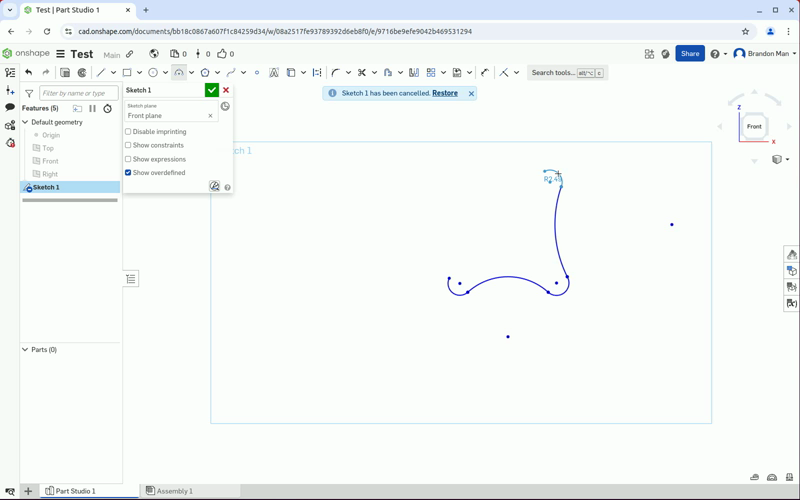
click(558, 173)
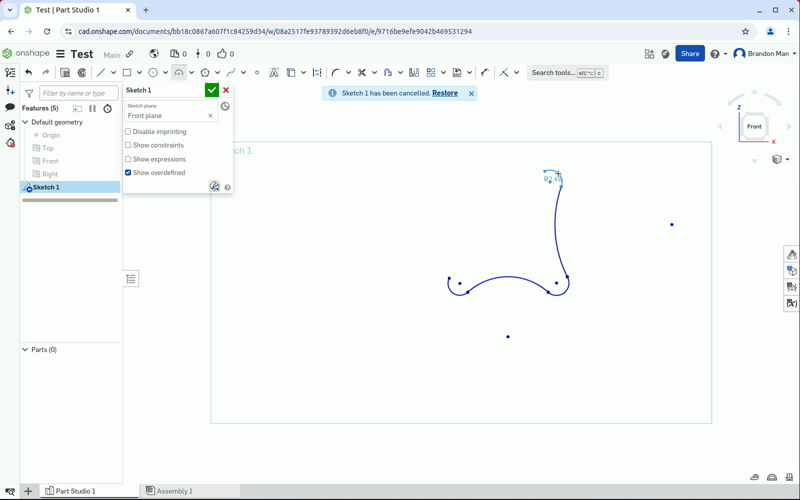
key_up(shift)
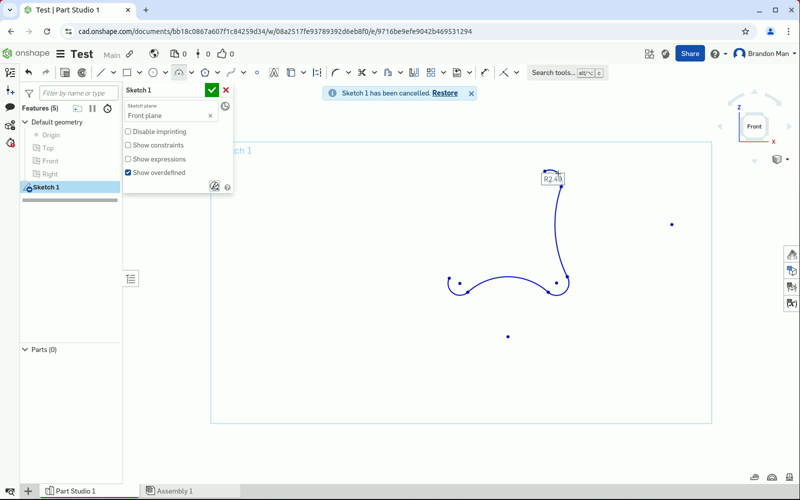
mouse_move(544, 171)
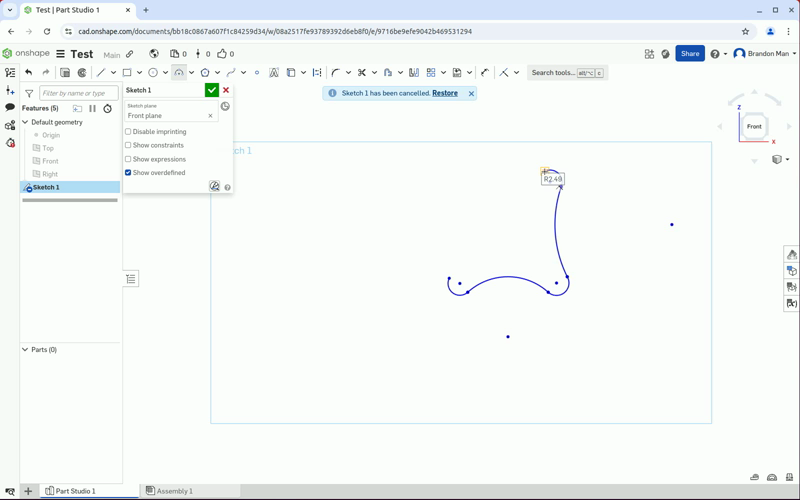
click(544, 171)
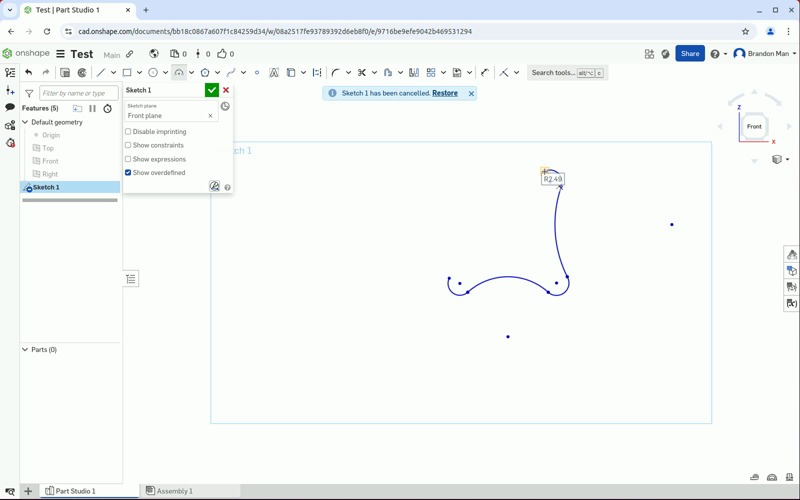
mouse_move(449, 278)
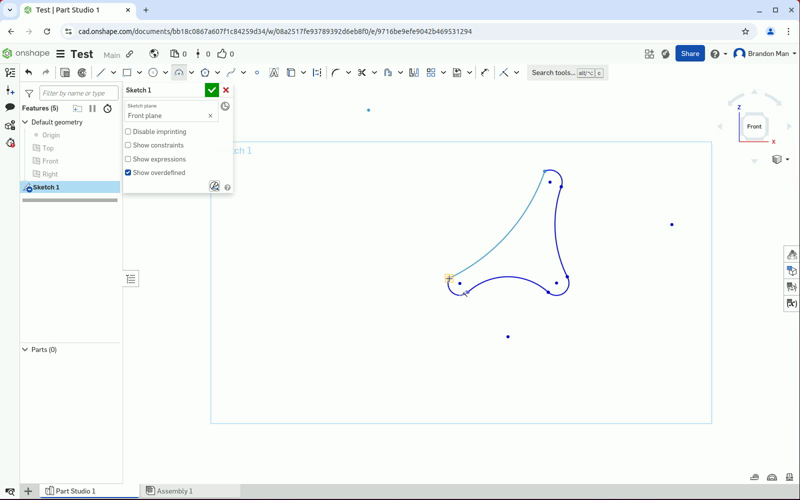
click(449, 278)
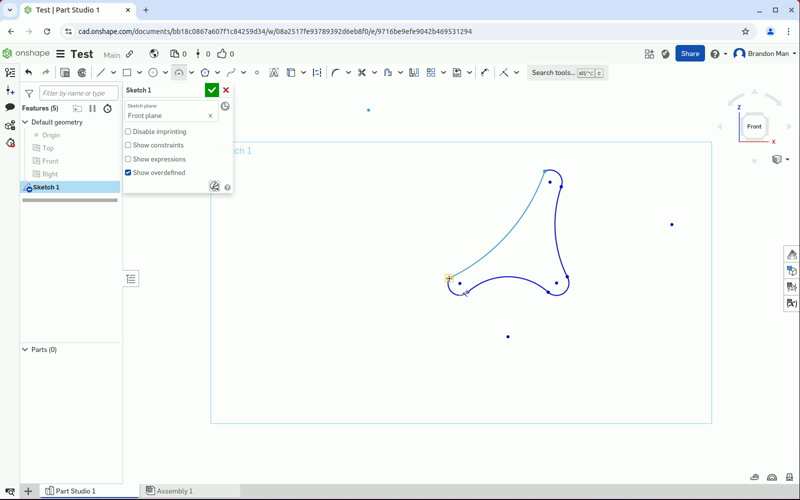
key_down(shift)
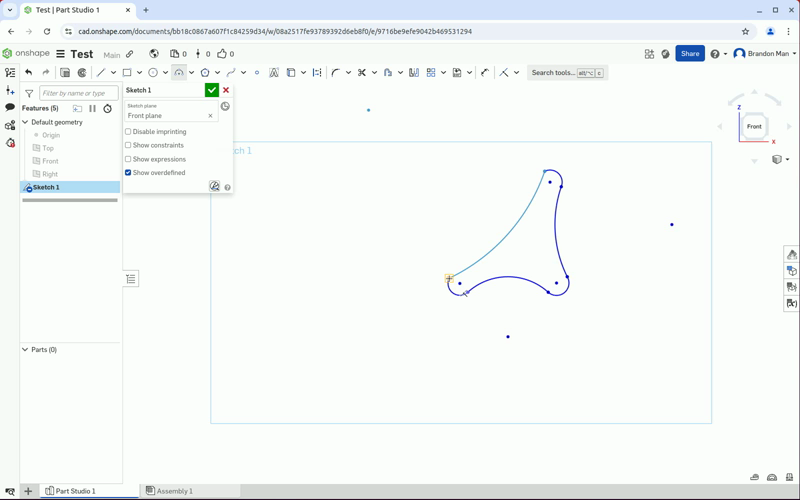
mouse_move(486, 216)
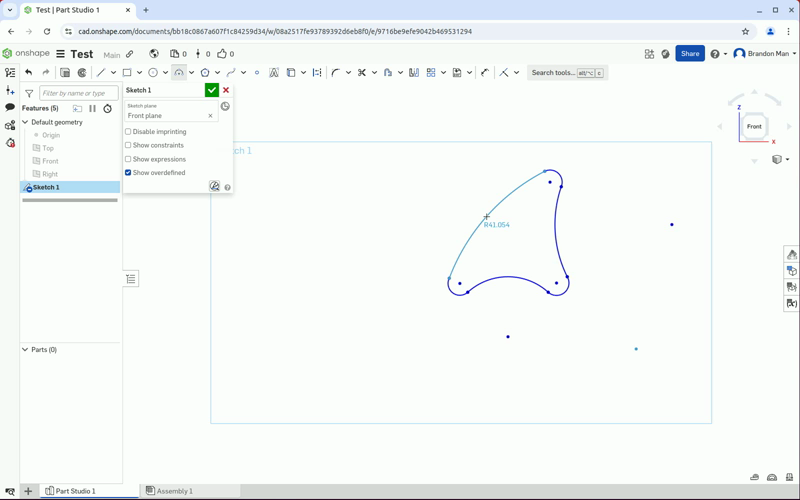
click(486, 216)
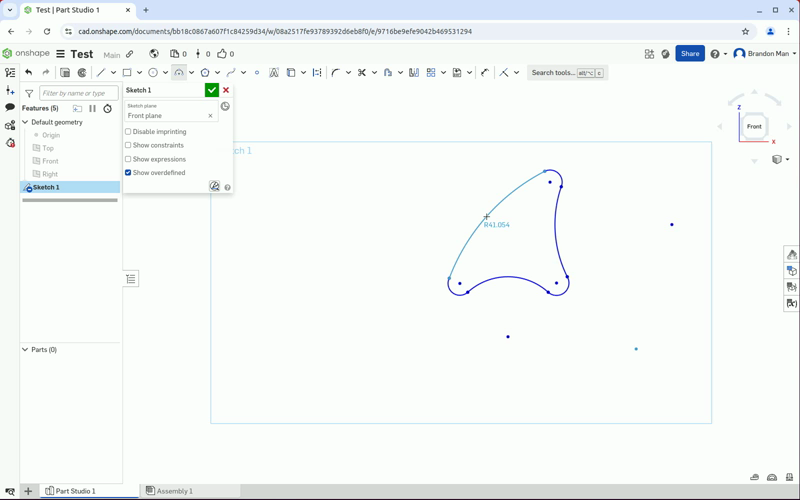
key_up(shift)
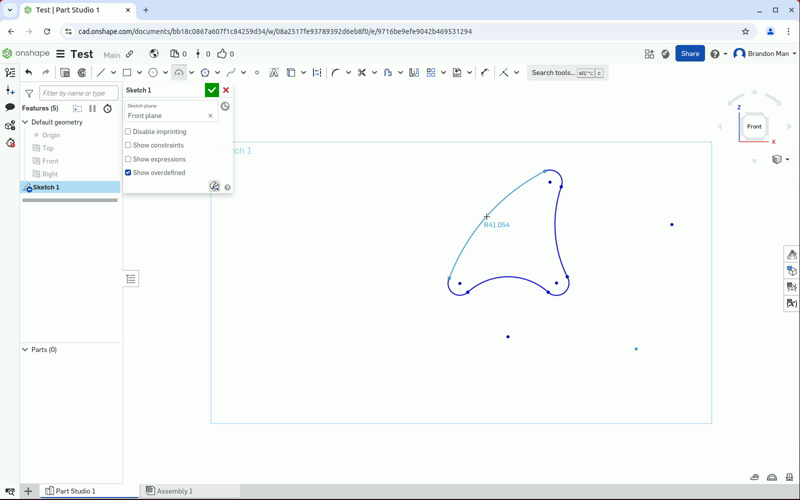
key(esc)
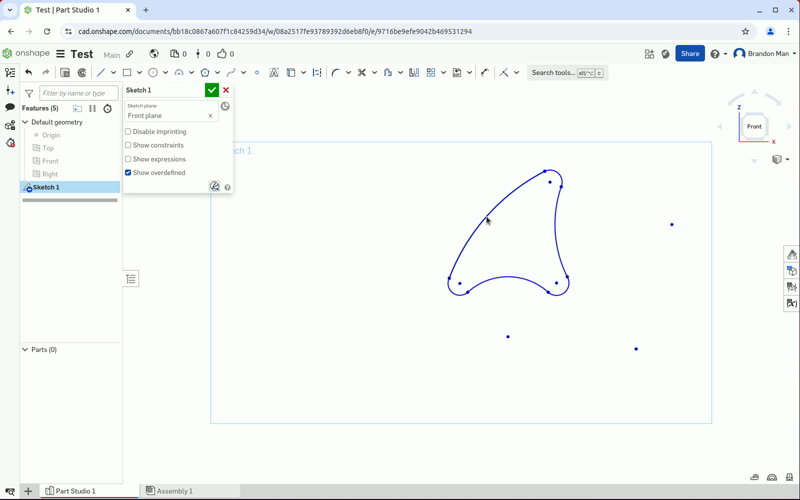
mouse_move(505, 227)
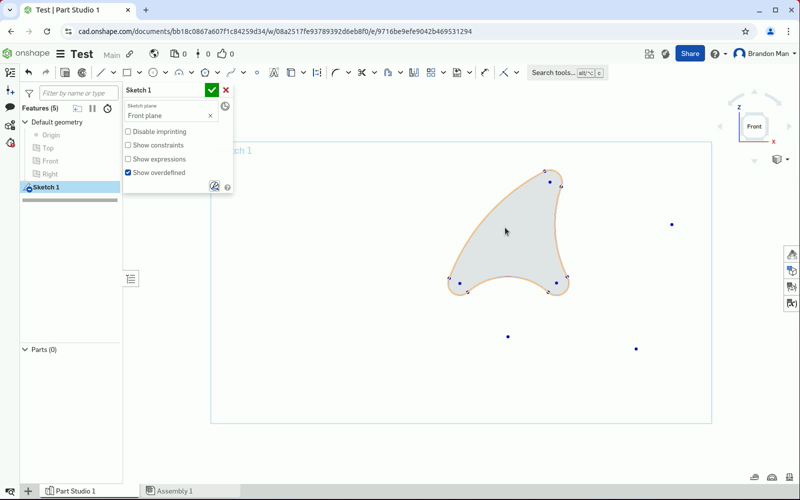
click(505, 227)
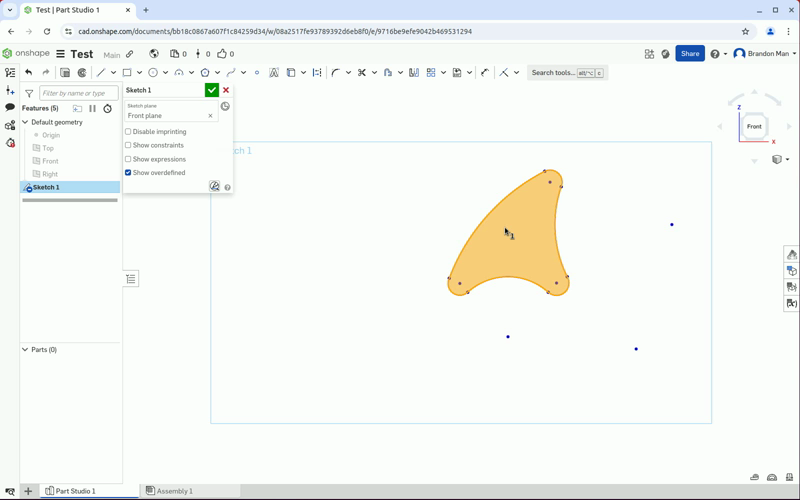
mouse_move(73, 352)
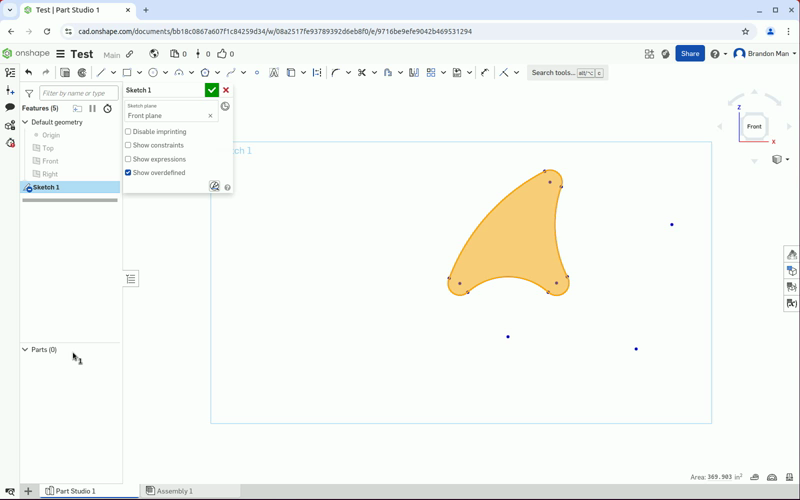
key(shift+y)
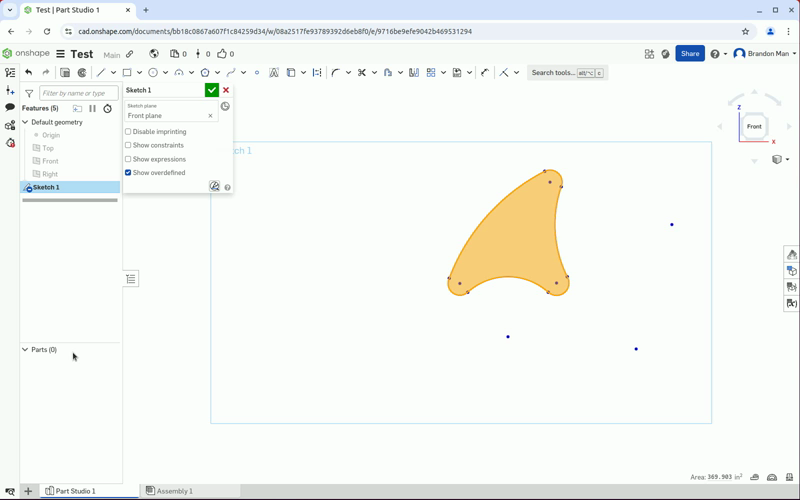
key(shift+e)
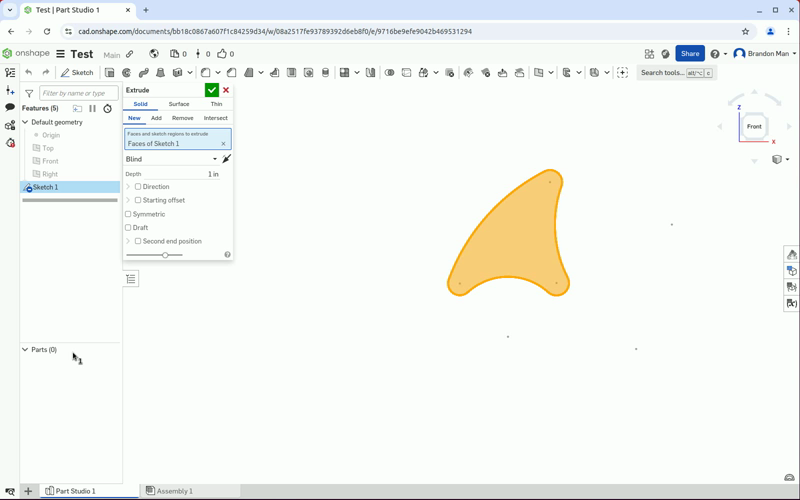
mouse_move(143, 106)
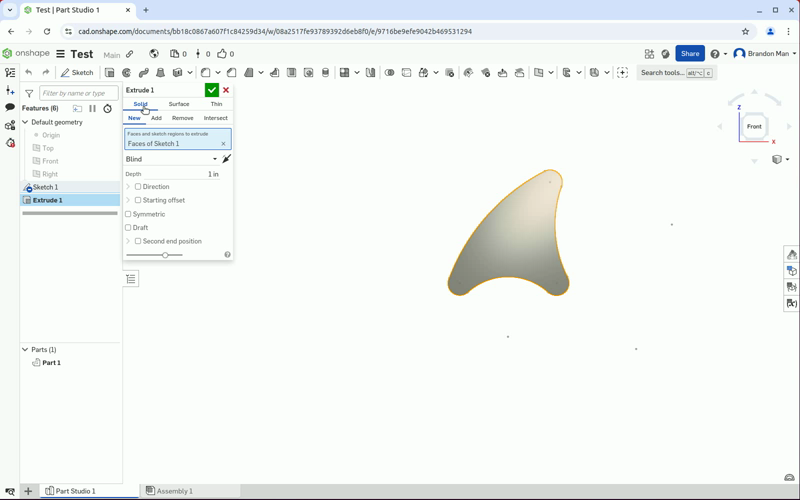
click(143, 106)
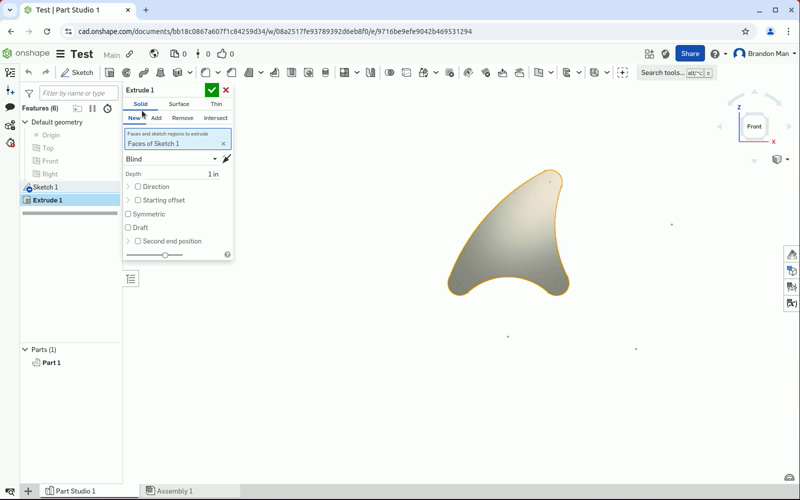
mouse_move(137, 120)
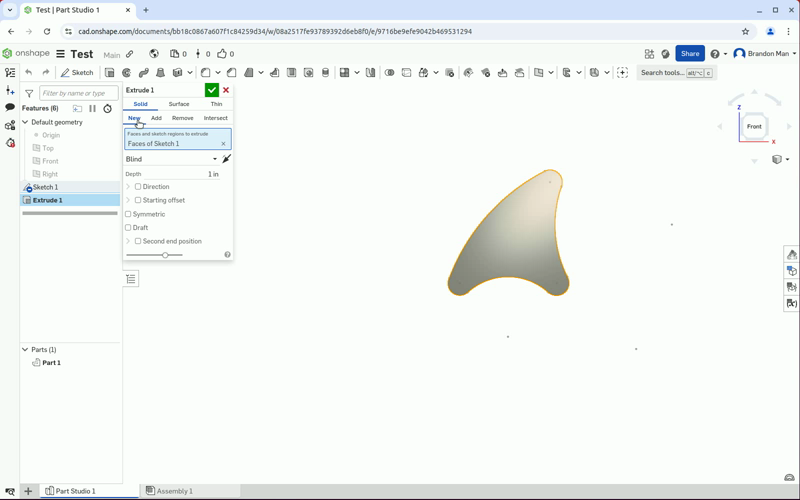
click(137, 120)
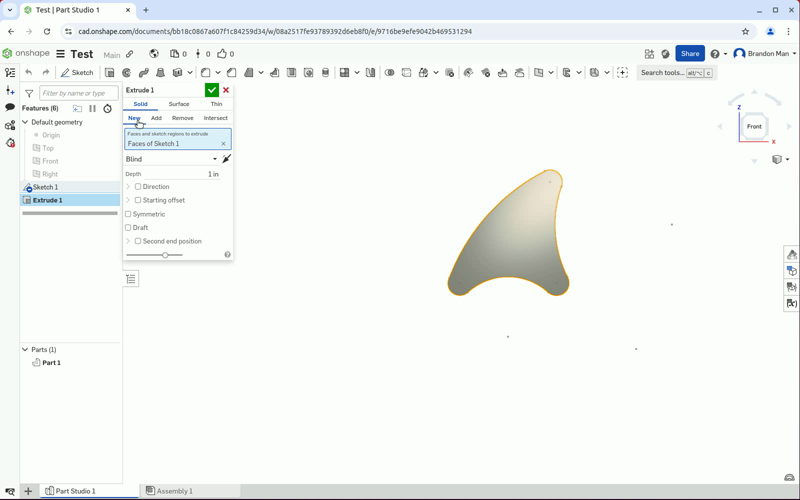
key(tab, 4)
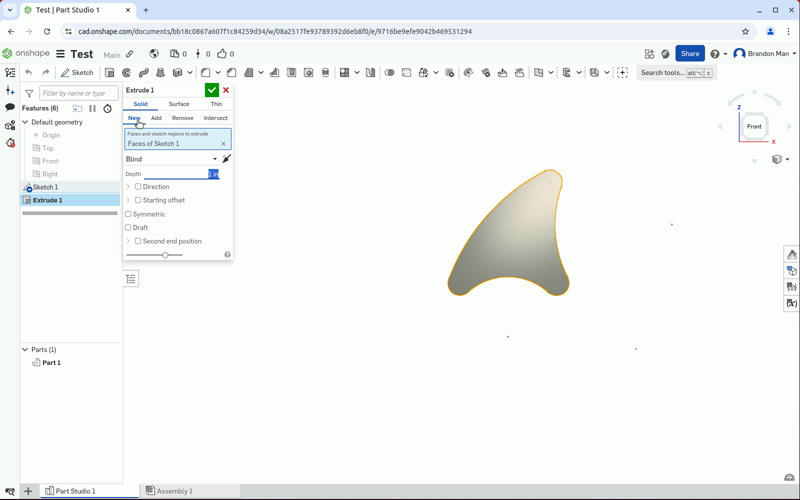
text(1.685)
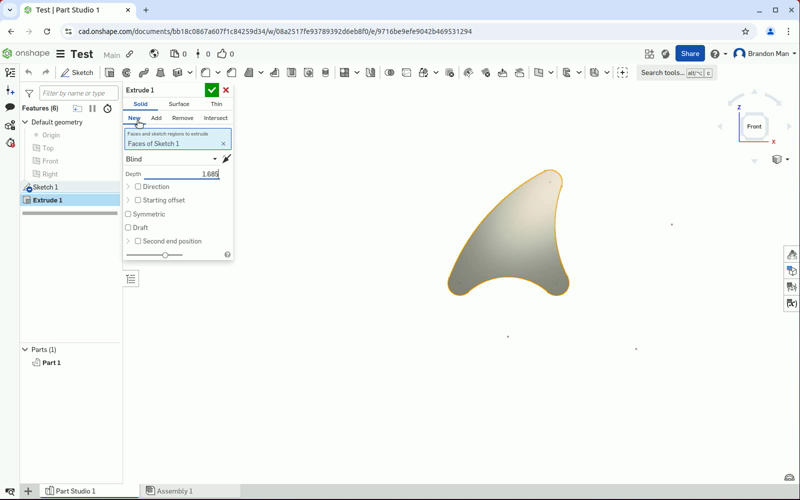
key(enter)
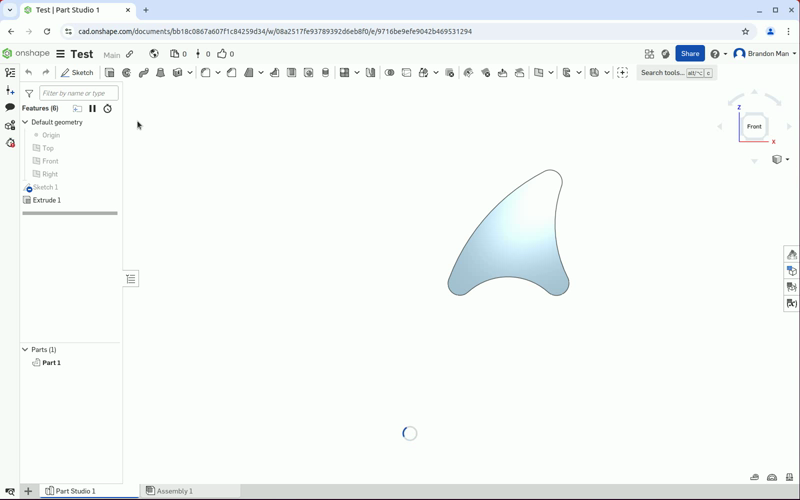
key(shift+h)
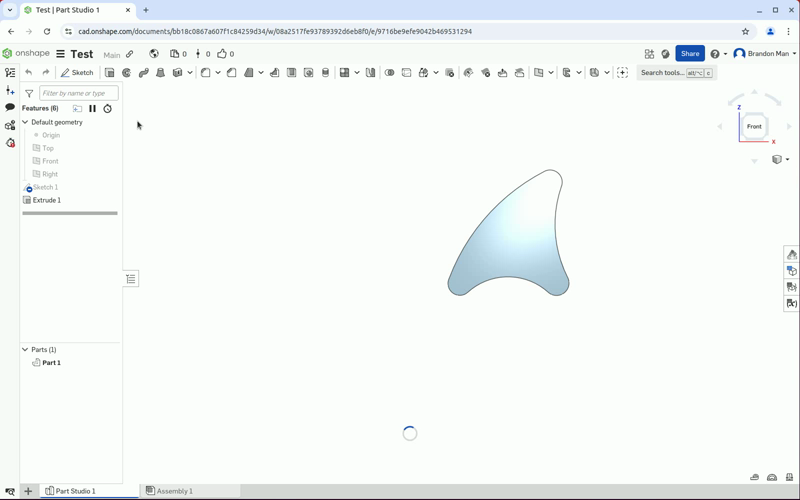
key(shift+h)
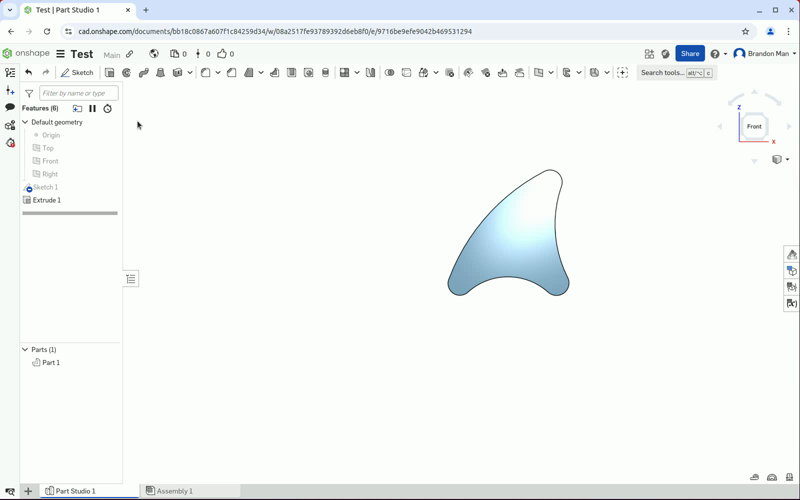
mouse_move(73, 189)
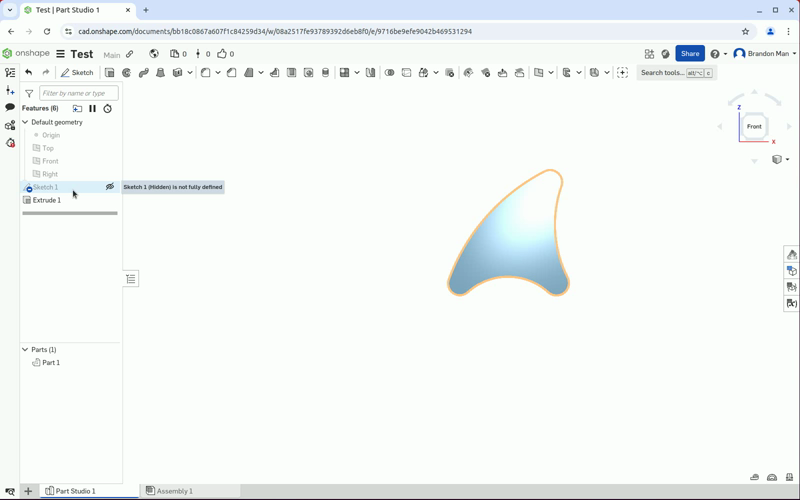
click(73, 189)
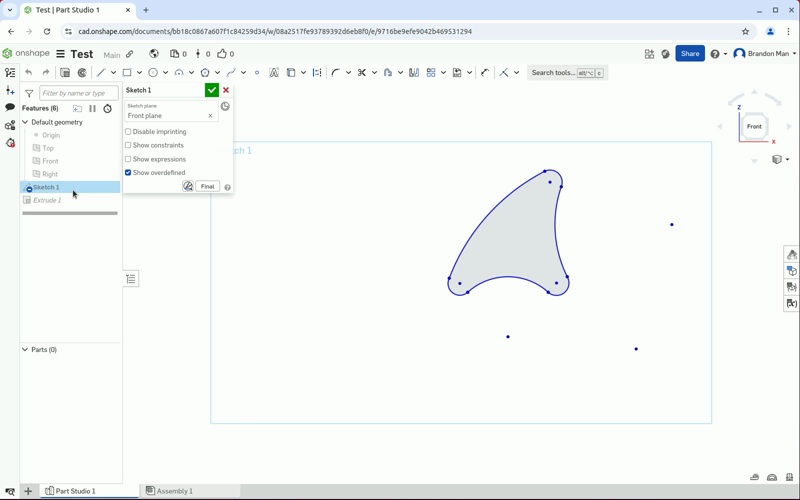
mouse_move(229, 92)
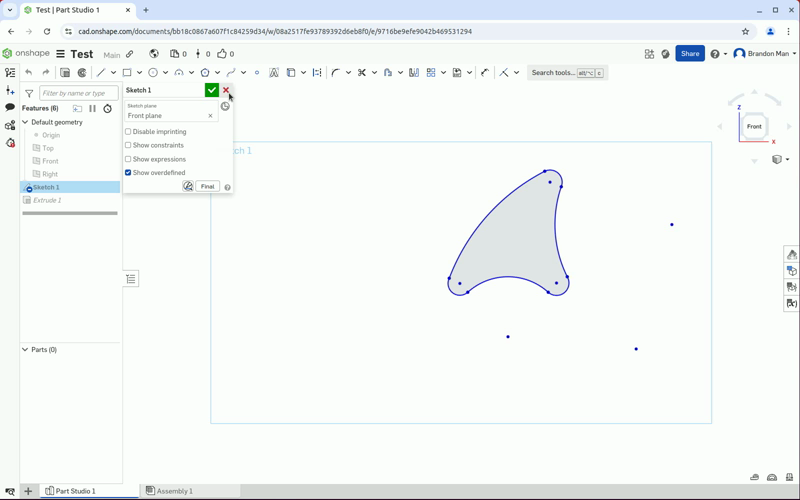
click(229, 92)
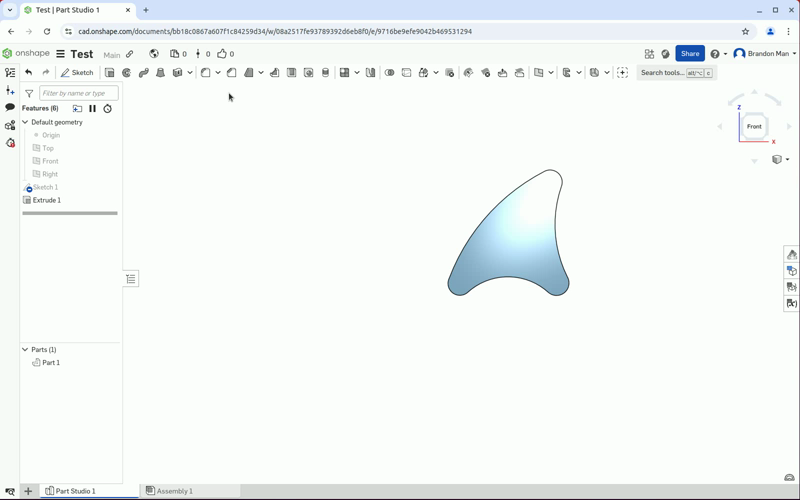
mouse_move(541, 75)
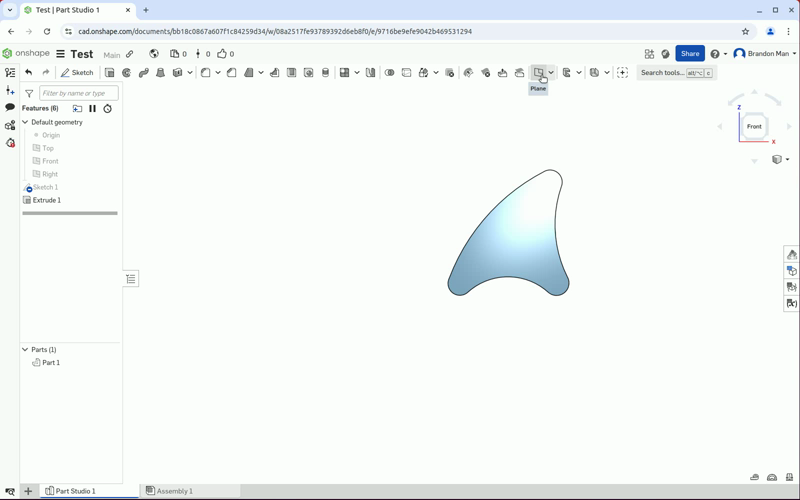
click(541, 75)
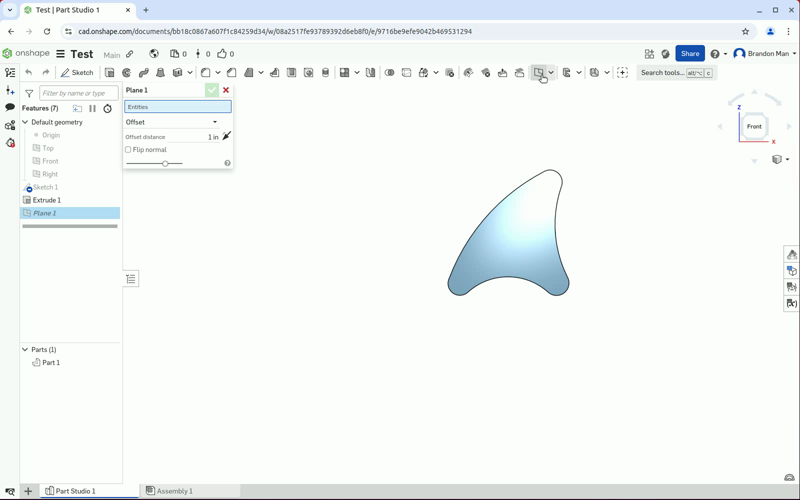
mouse_move(73, 163)
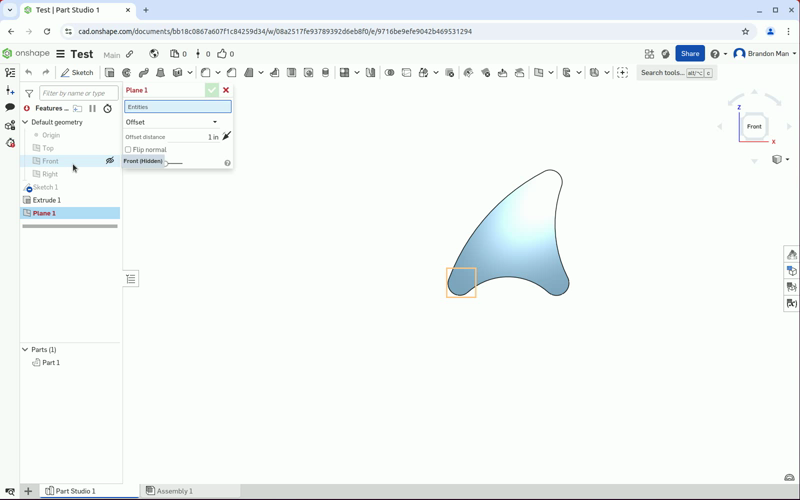
click(73, 163)
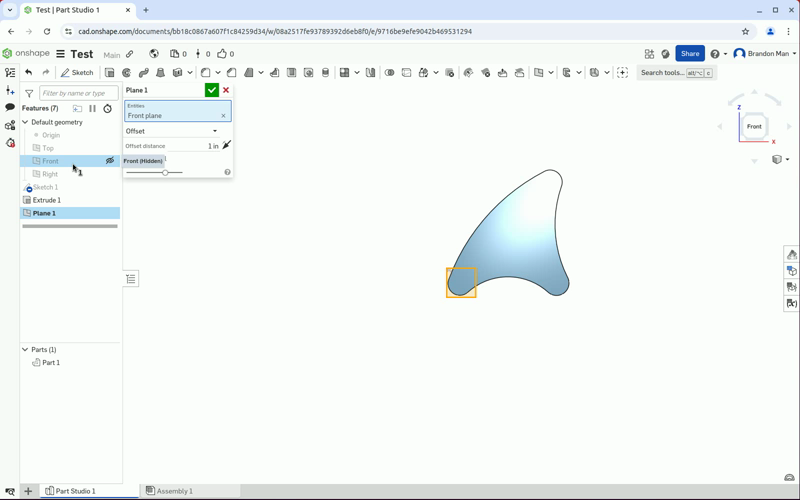
key(tab, 2)
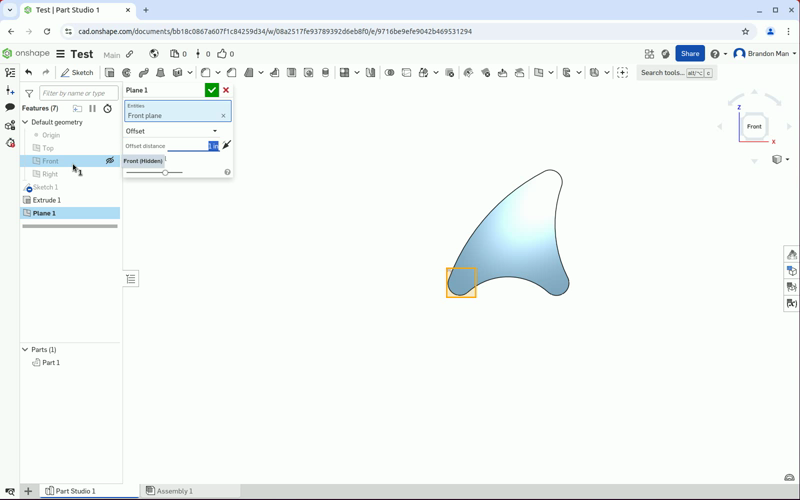
text(1.695)
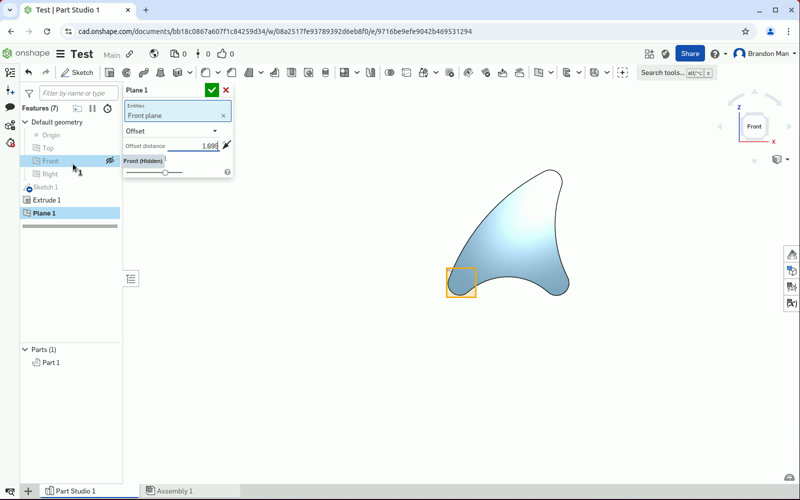
key(enter, 2)
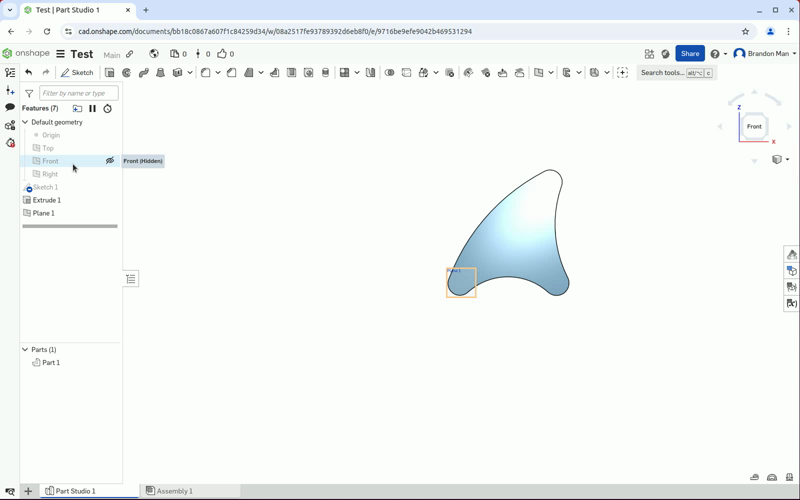
key(shift+s)
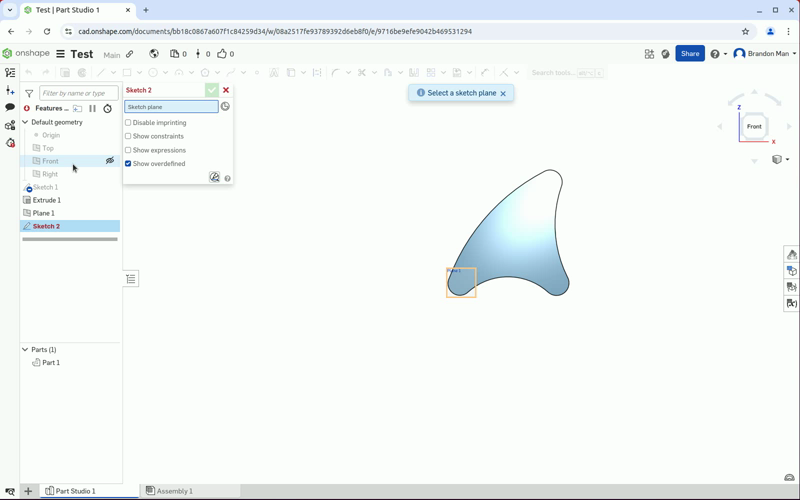
mouse_move(73, 215)
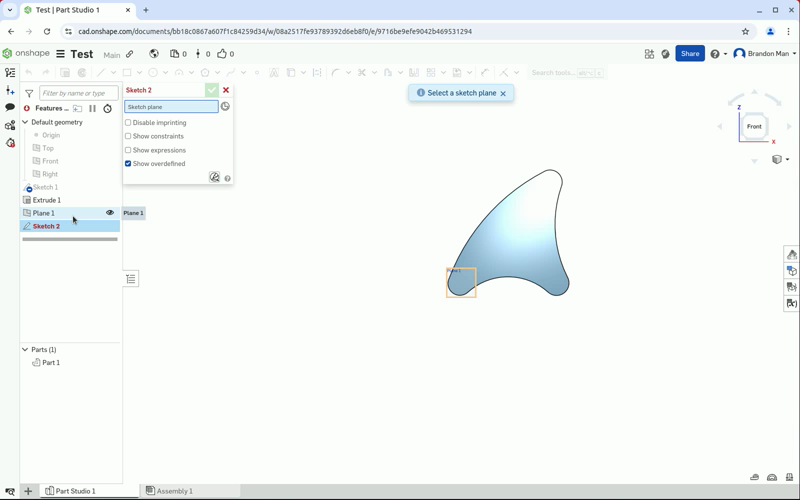
click(73, 215)
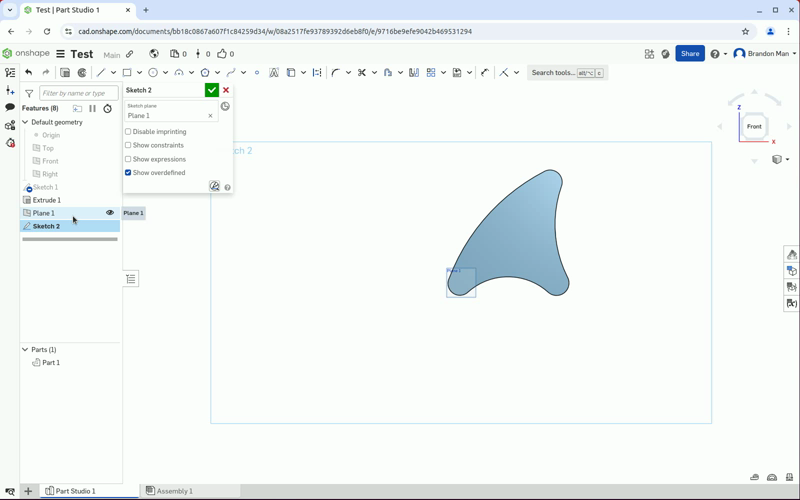
mouse_move(73, 352)
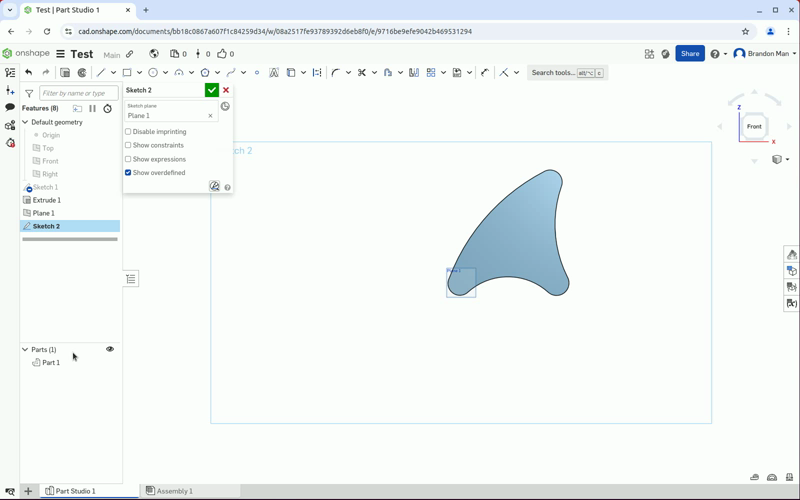
key(y)
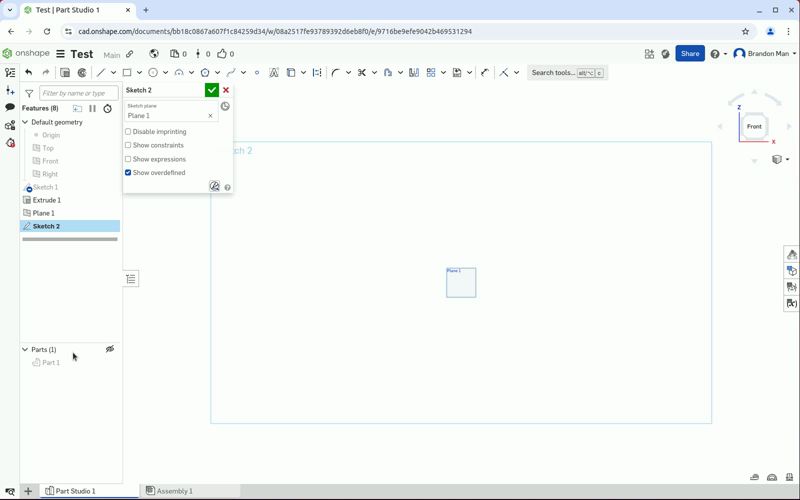
key(a)
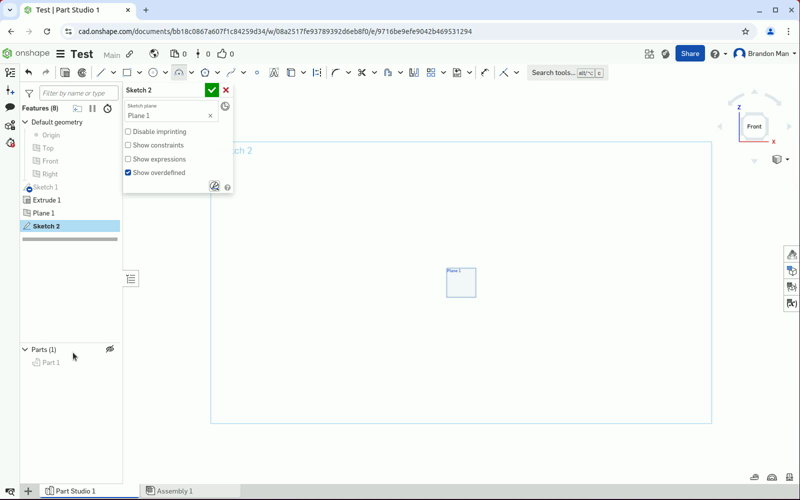
key_down(shift)
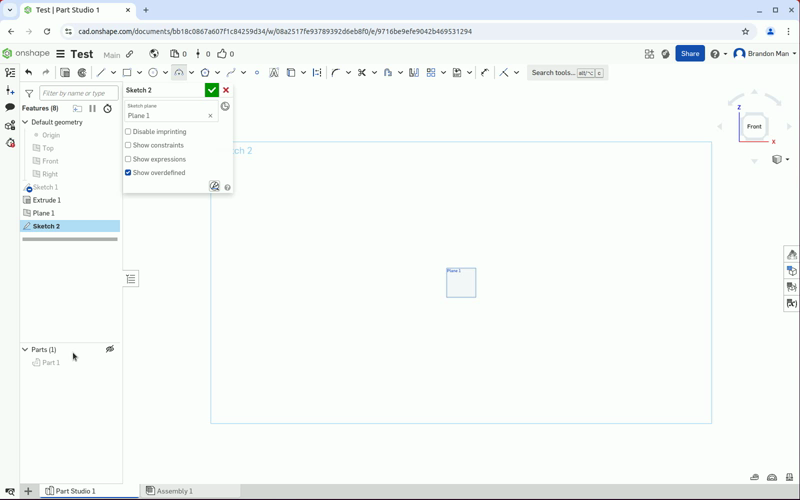
mouse_move(464, 247)
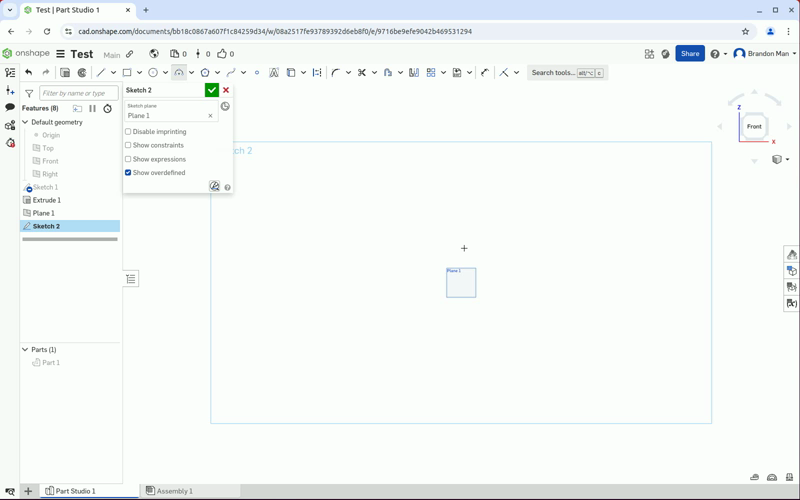
click(464, 247)
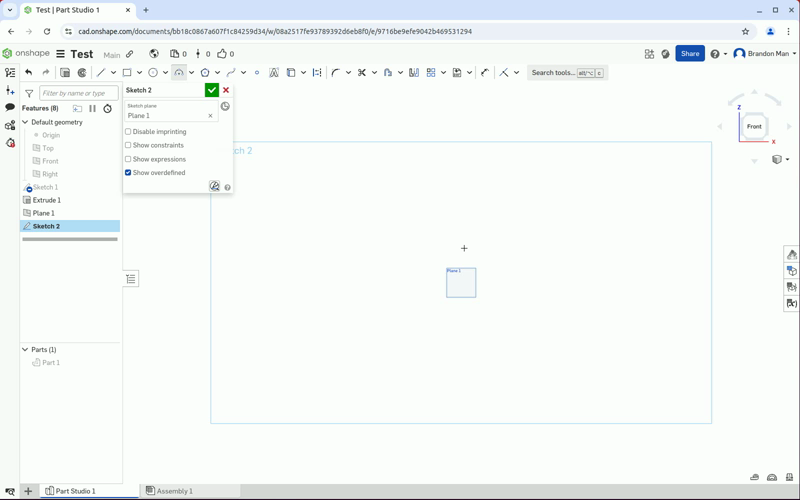
key_up(shift)
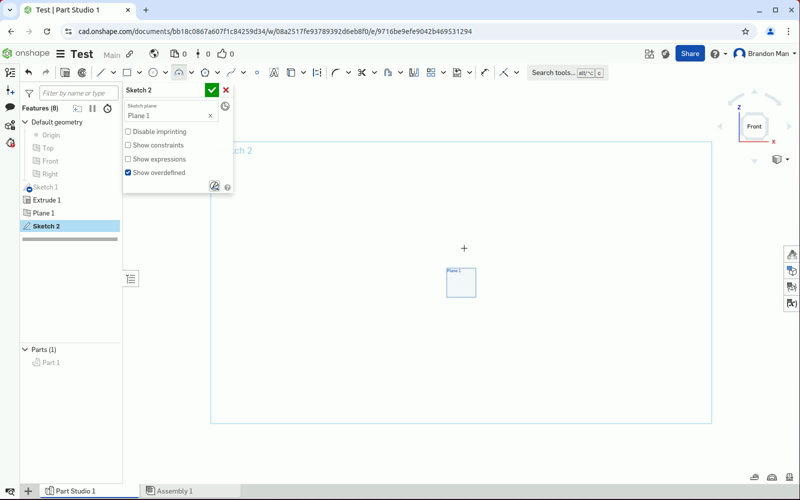
key_down(shift)
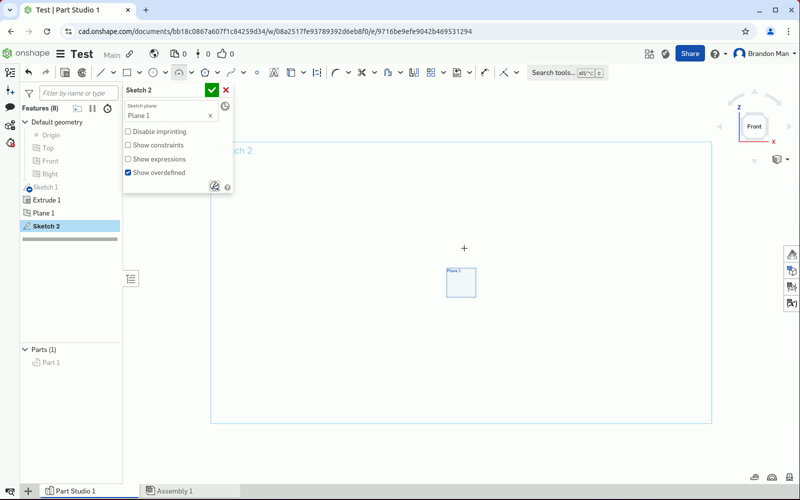
mouse_move(469, 264)
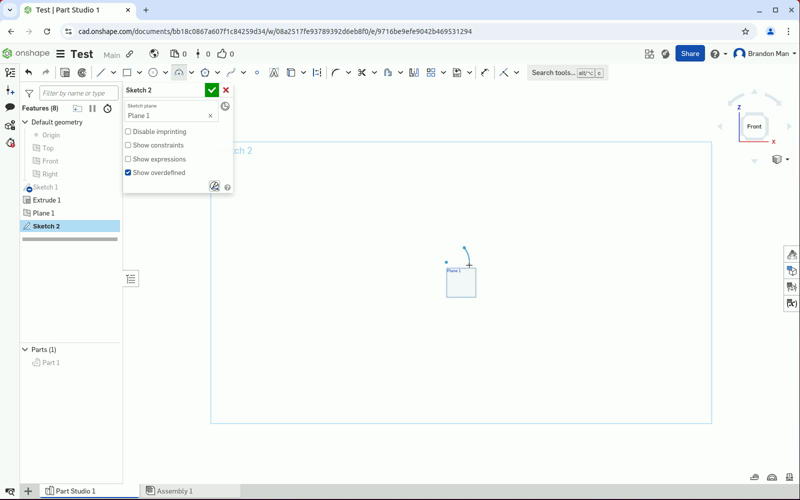
click(469, 264)
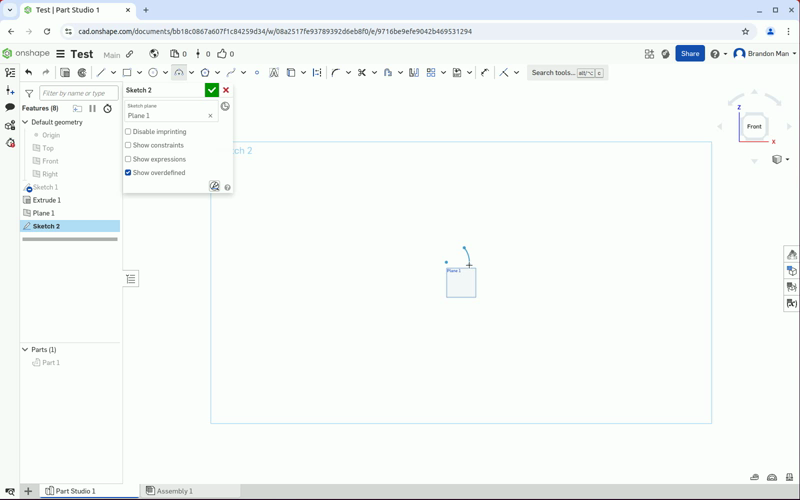
mouse_move(463, 257)
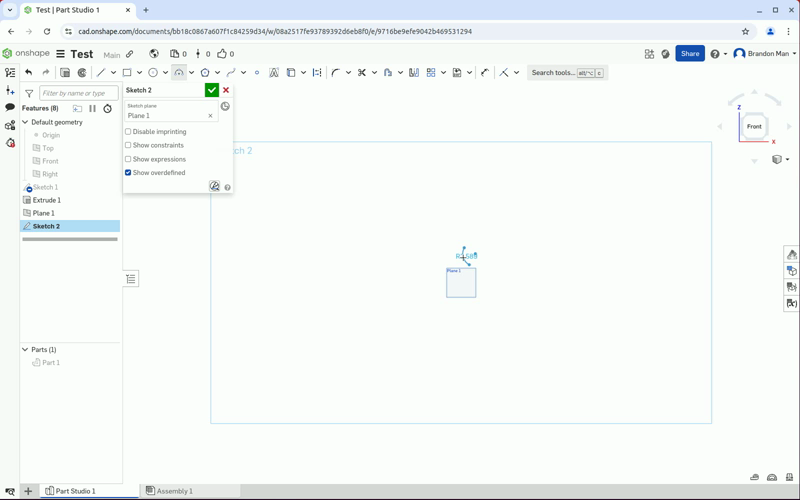
click(463, 257)
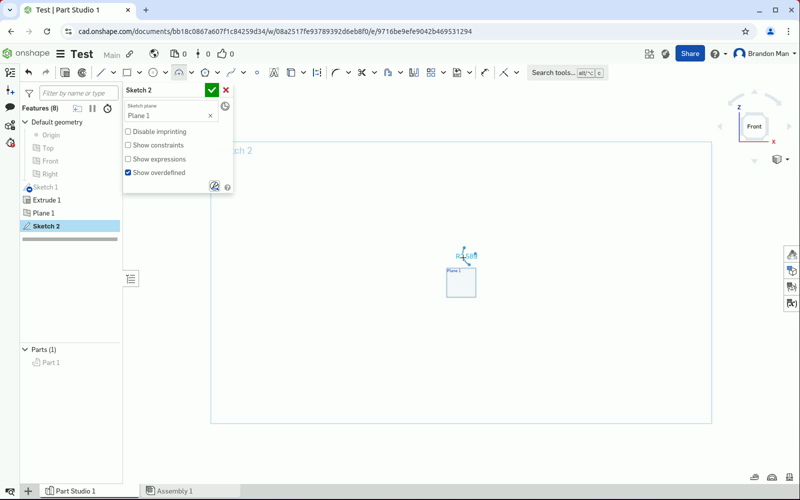
key_up(shift)
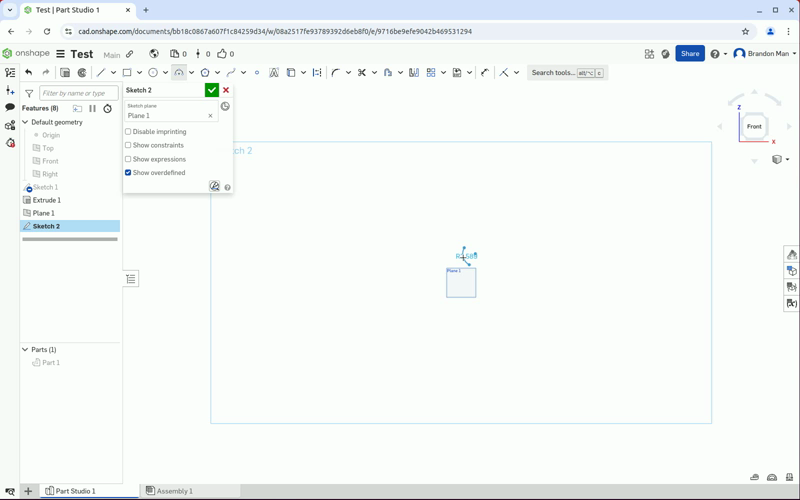
mouse_move(469, 264)
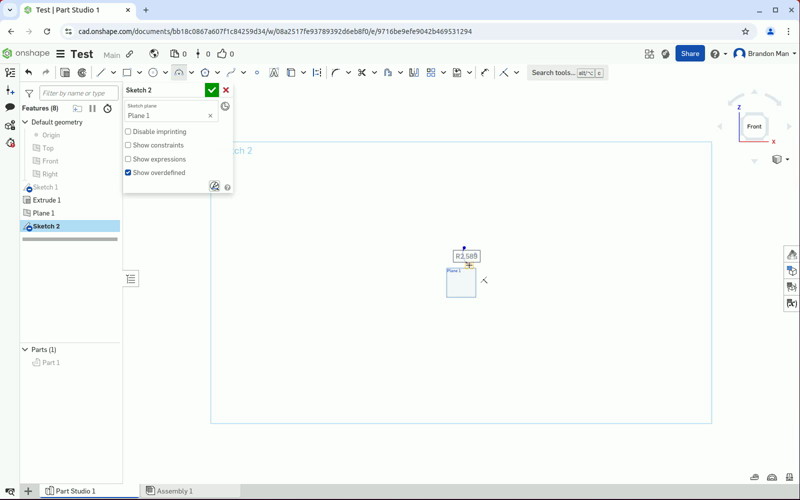
click(469, 264)
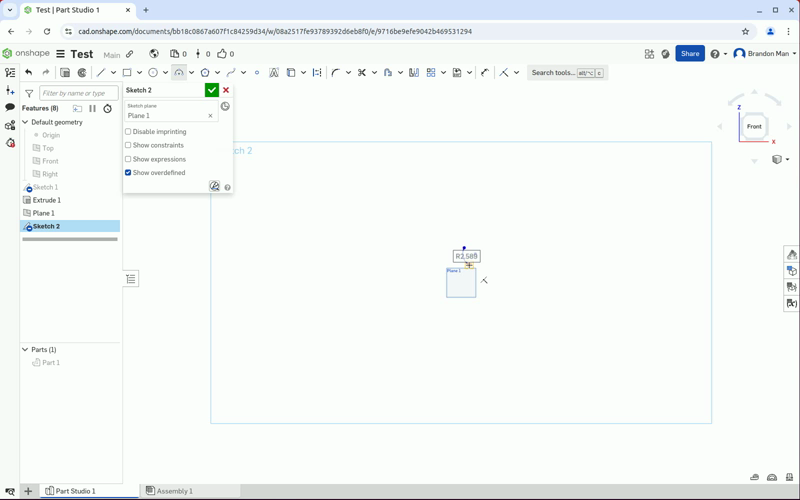
key_down(shift)
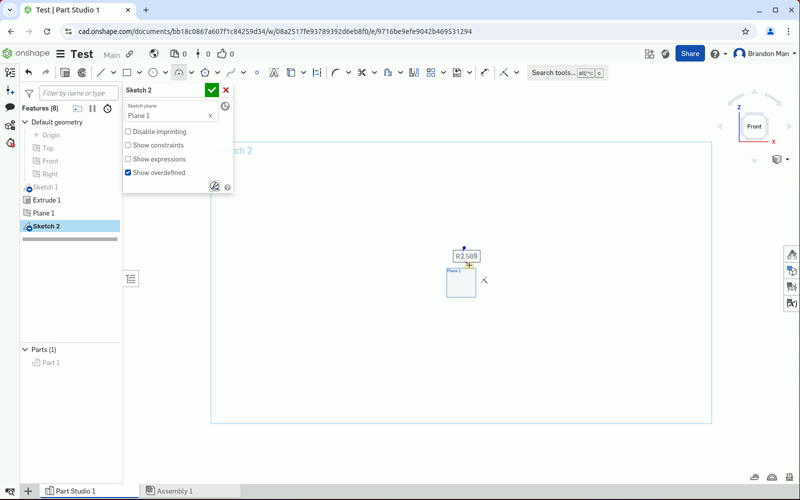
mouse_move(478, 273)
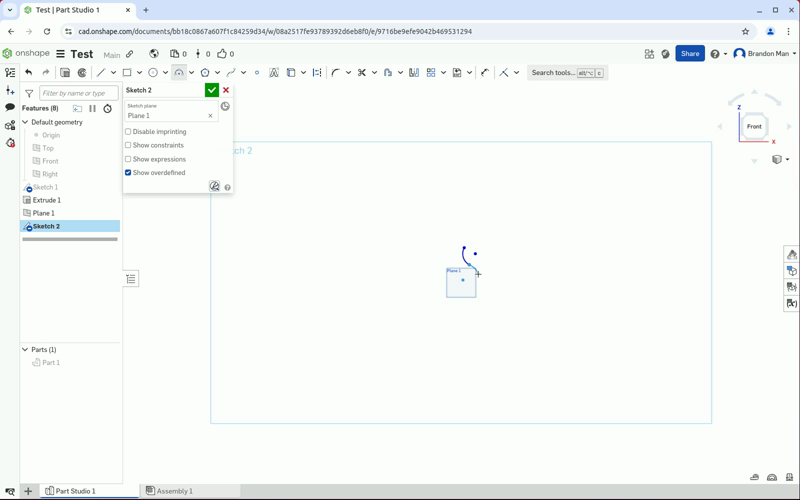
click(478, 273)
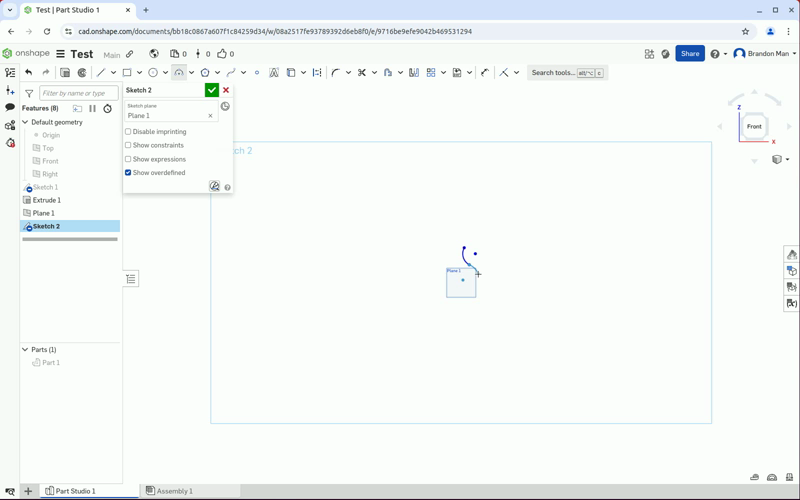
mouse_move(474, 268)
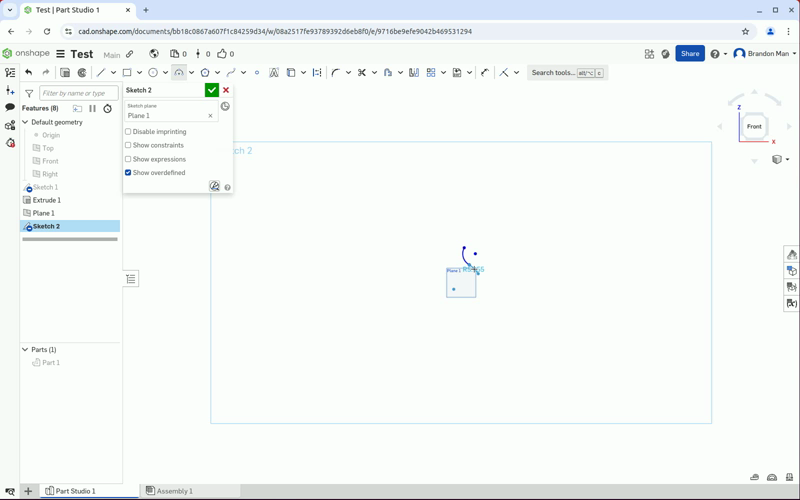
click(474, 268)
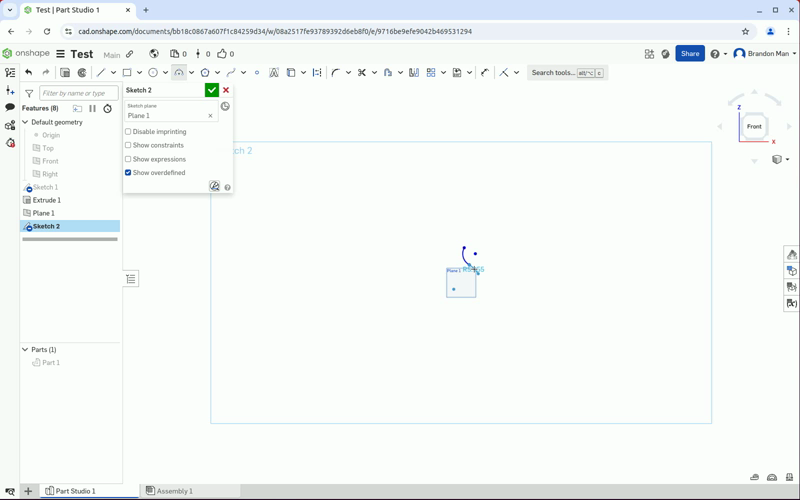
key_up(shift)
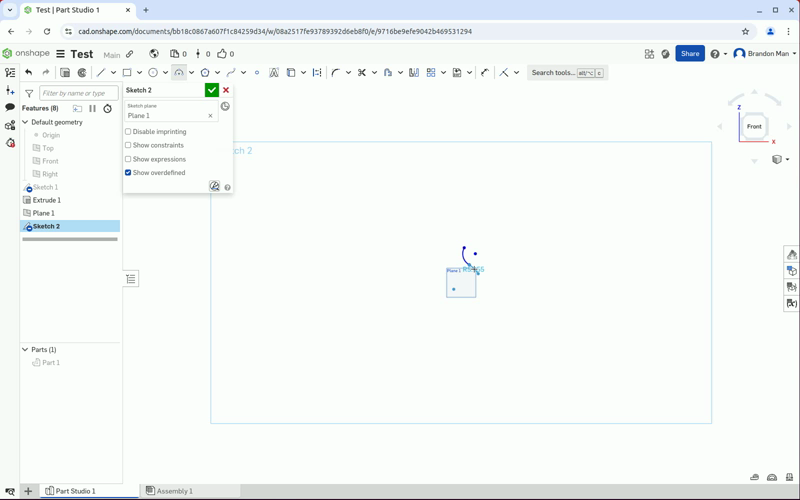
mouse_move(478, 273)
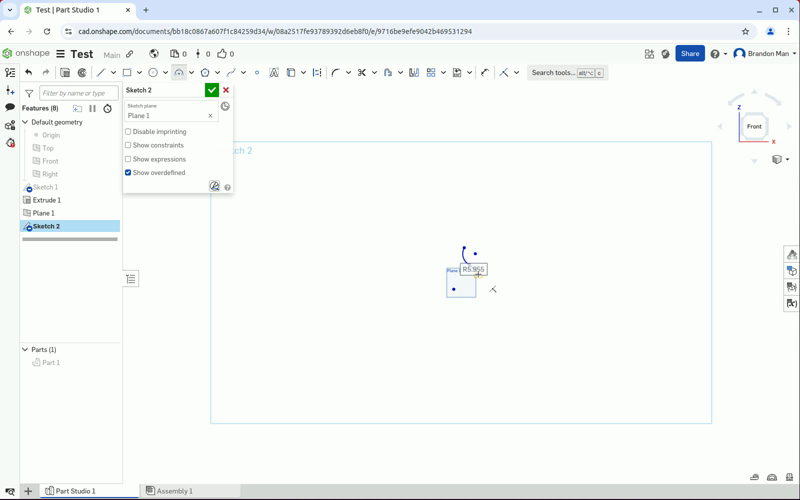
click(478, 273)
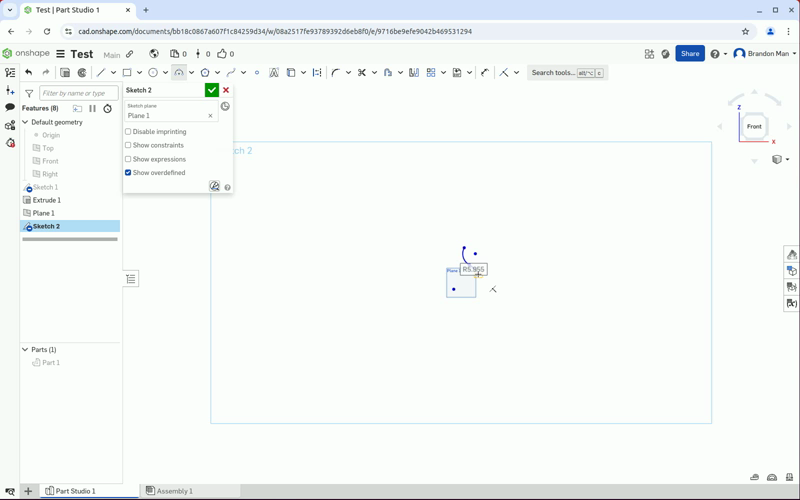
key_down(shift)
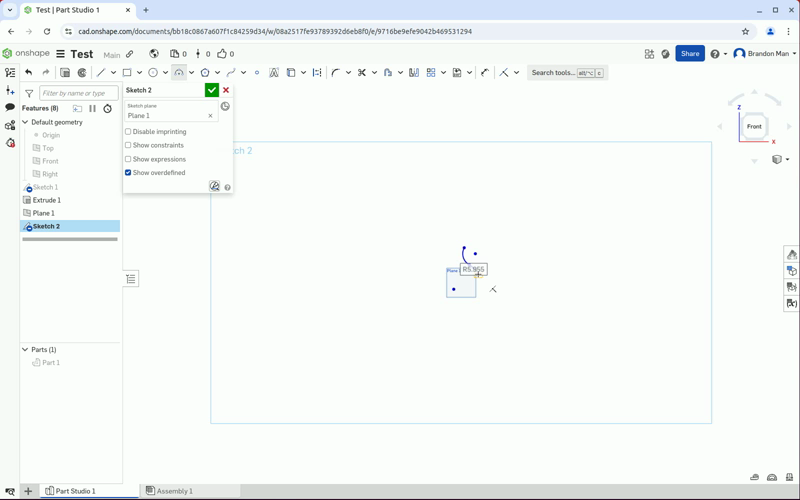
mouse_move(492, 279)
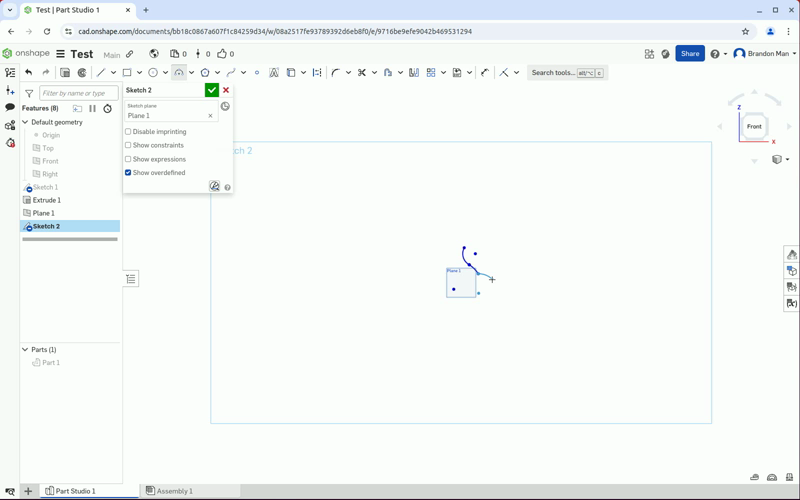
click(492, 279)
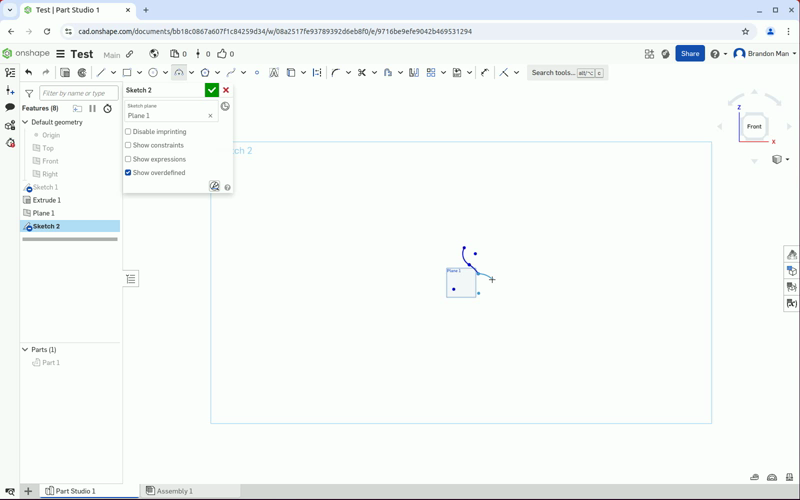
mouse_move(483, 279)
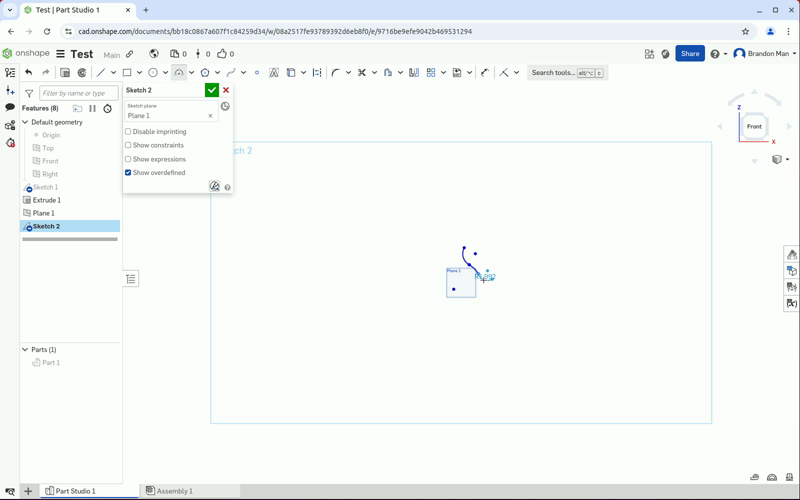
click(483, 279)
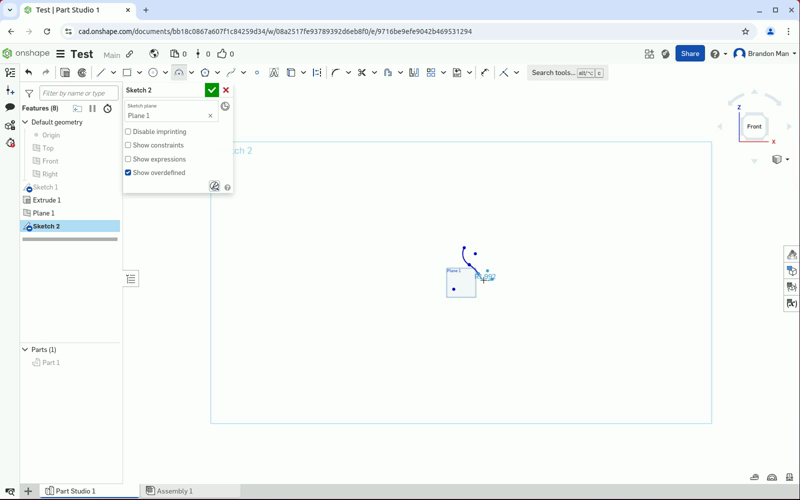
key_up(shift)
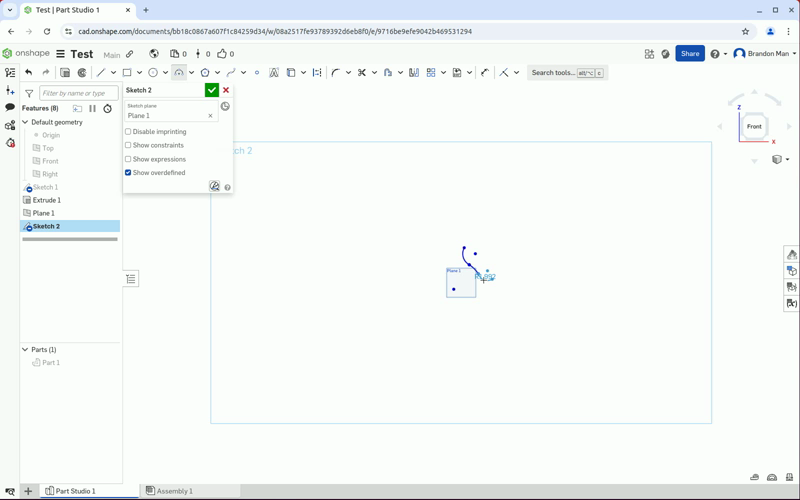
mouse_move(492, 279)
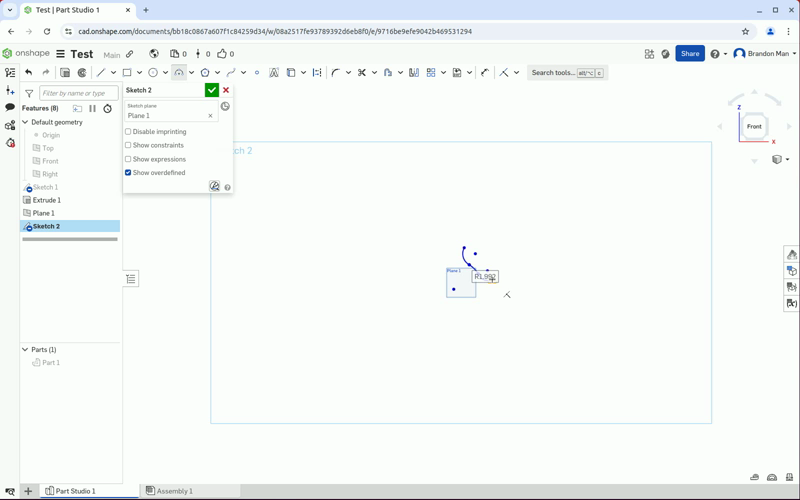
click(492, 279)
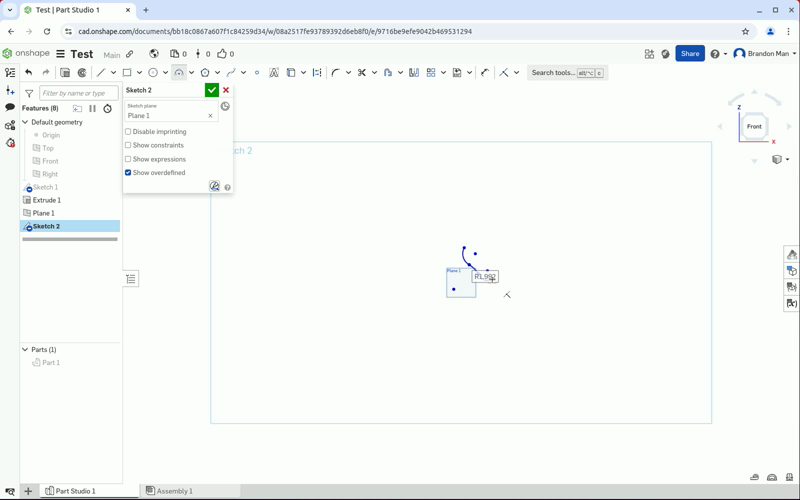
key_down(shift)
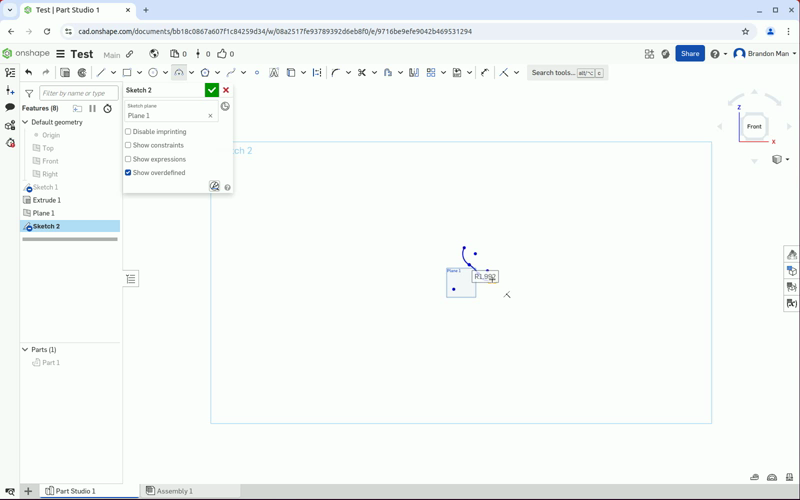
mouse_move(522, 278)
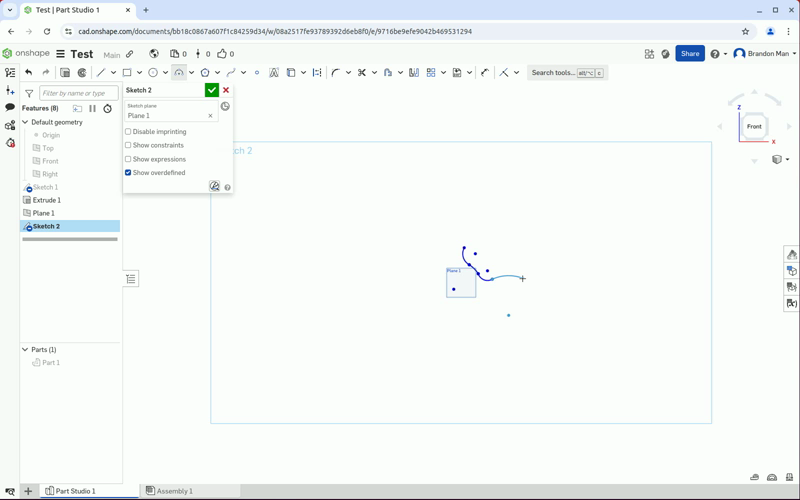
click(522, 278)
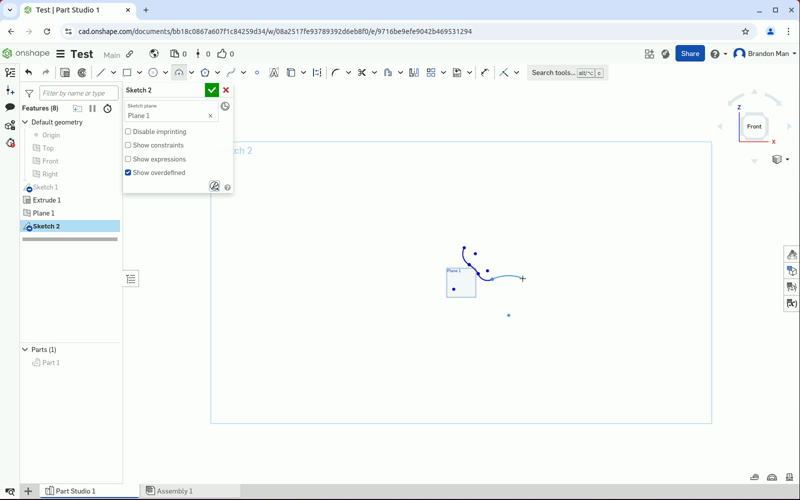
mouse_move(507, 276)
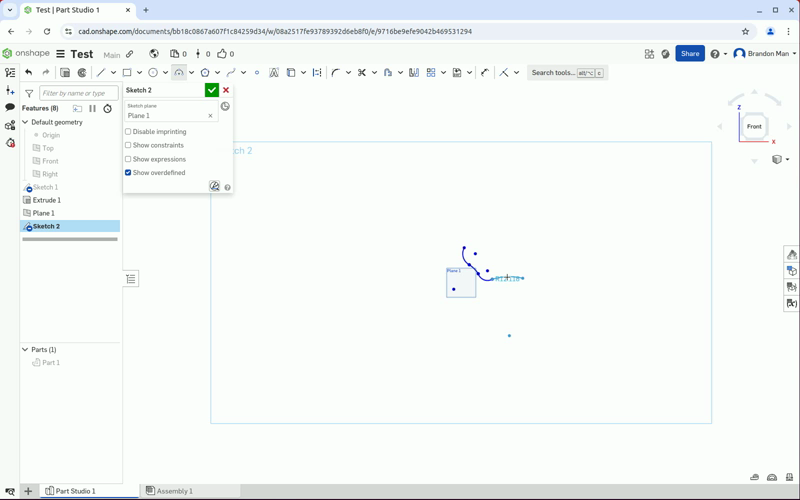
click(507, 276)
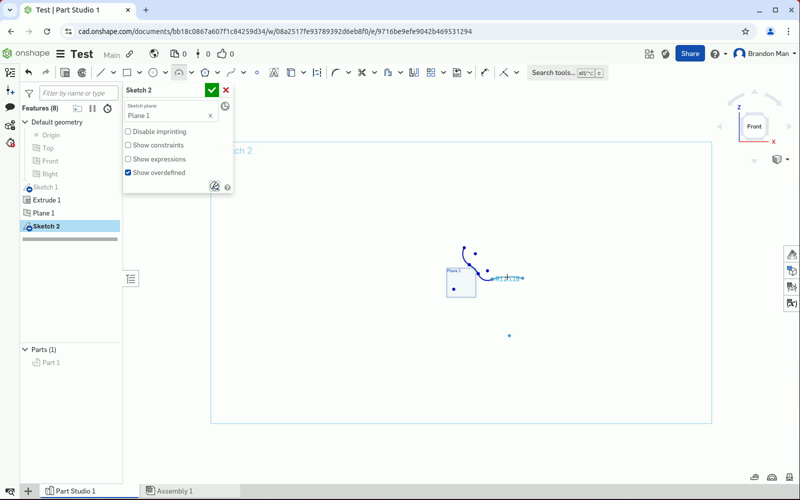
key_up(shift)
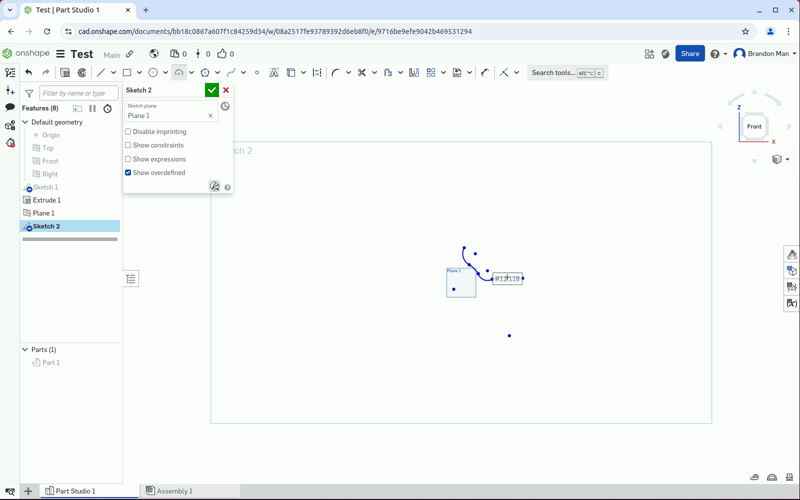
mouse_move(522, 278)
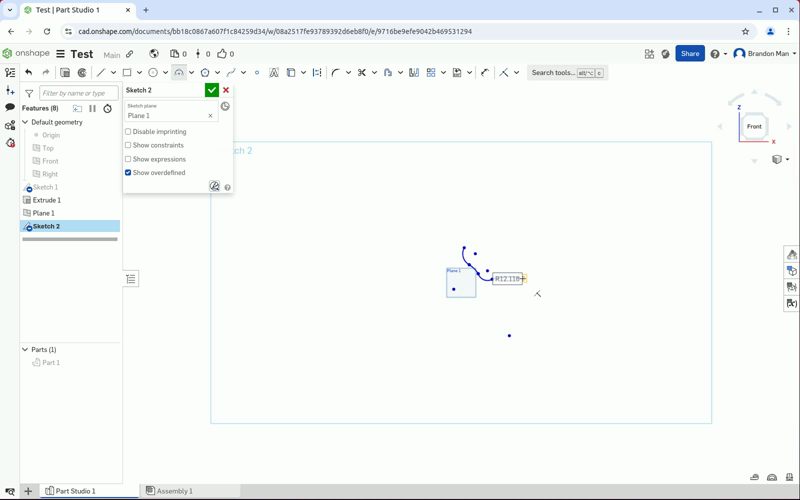
click(522, 278)
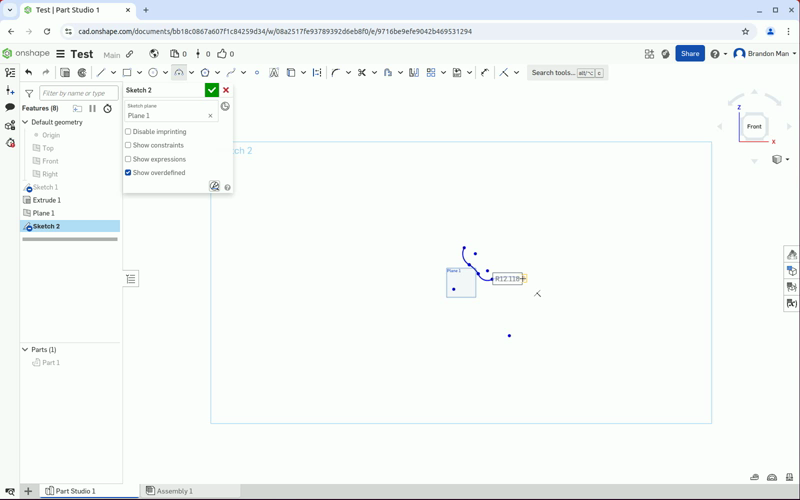
key_down(shift)
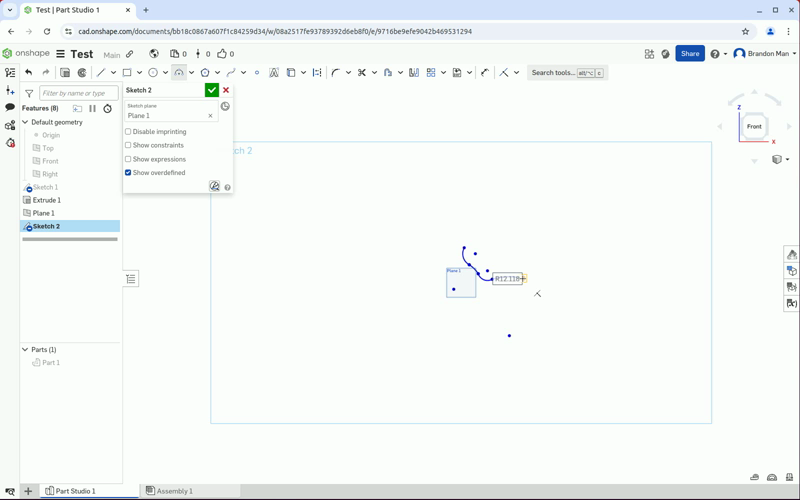
mouse_move(535, 271)
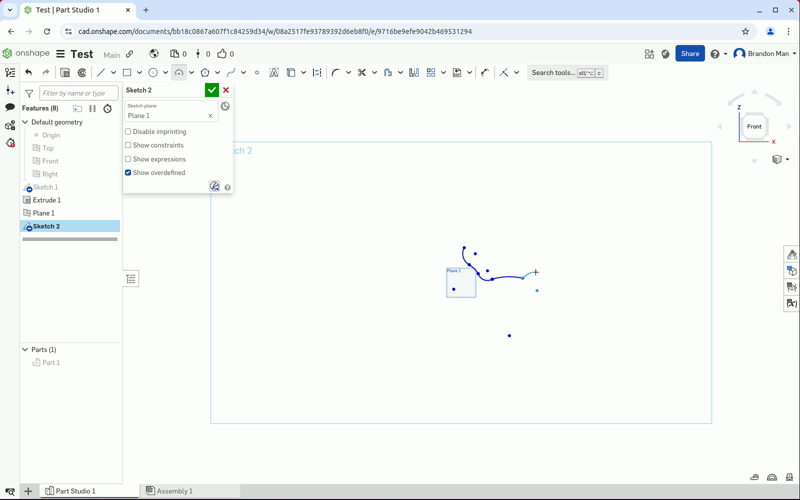
click(535, 271)
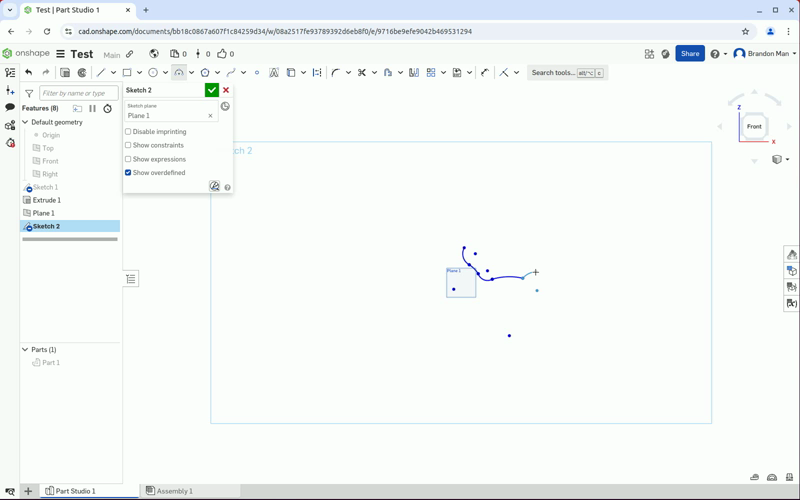
mouse_move(530, 277)
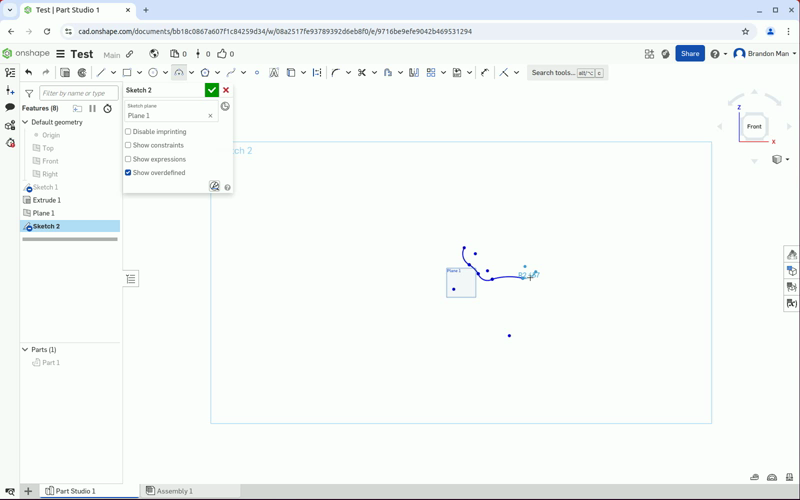
click(530, 277)
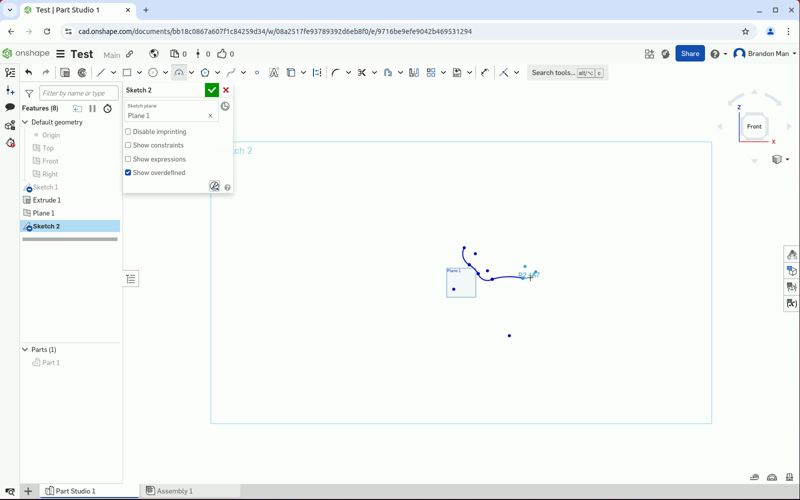
key_up(shift)
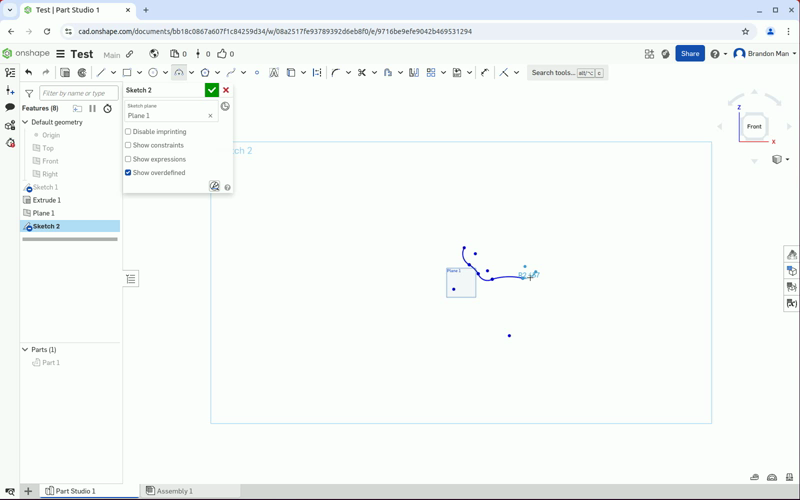
mouse_move(535, 271)
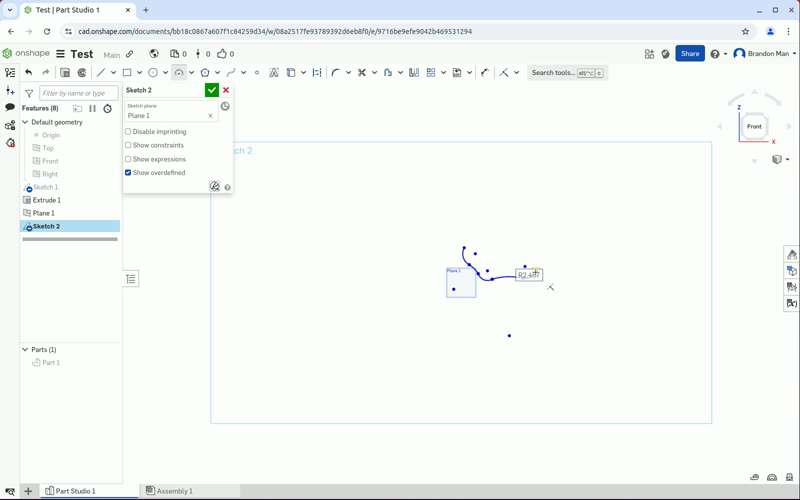
click(535, 271)
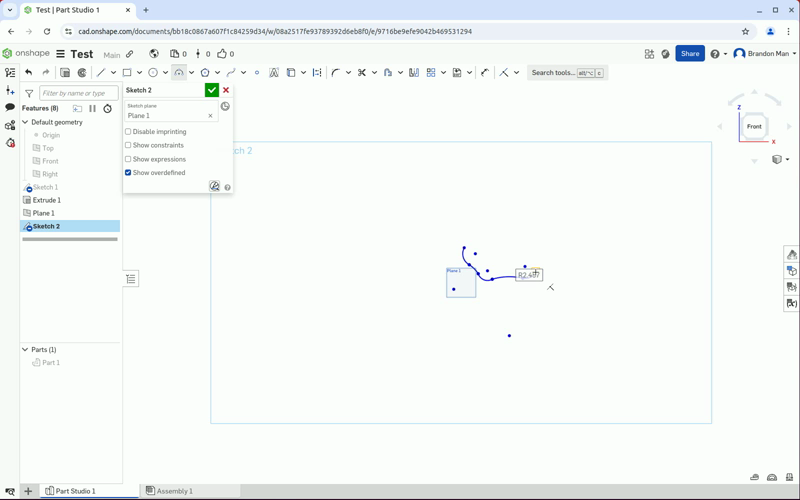
key_down(shift)
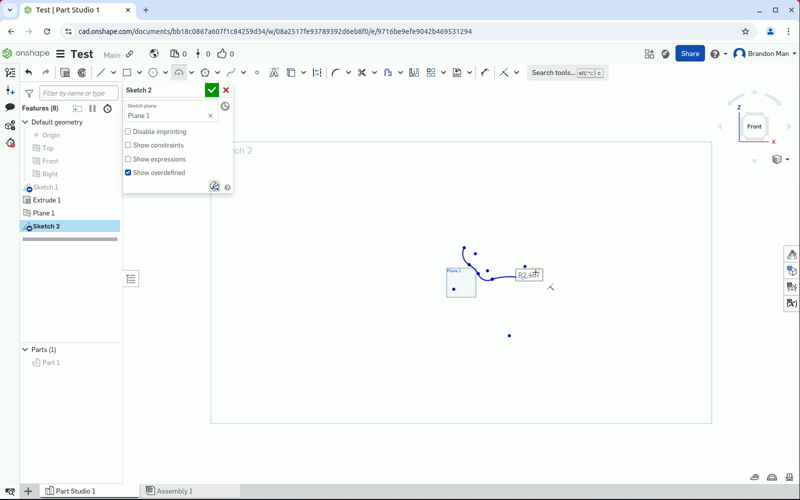
mouse_move(550, 259)
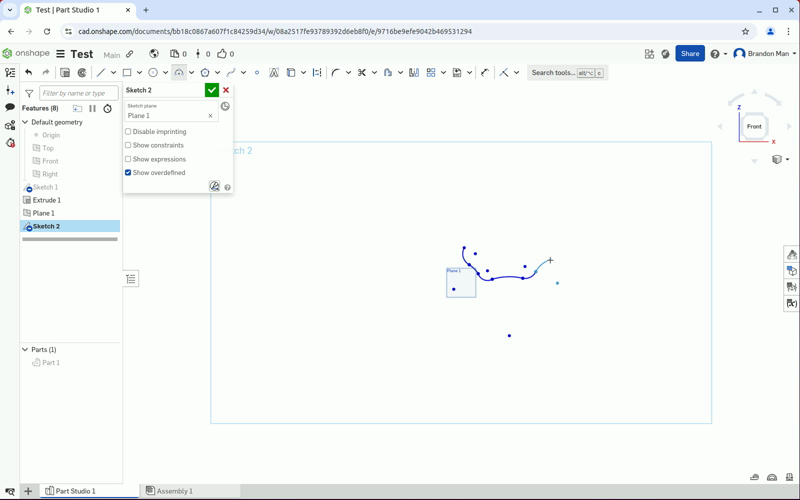
click(550, 259)
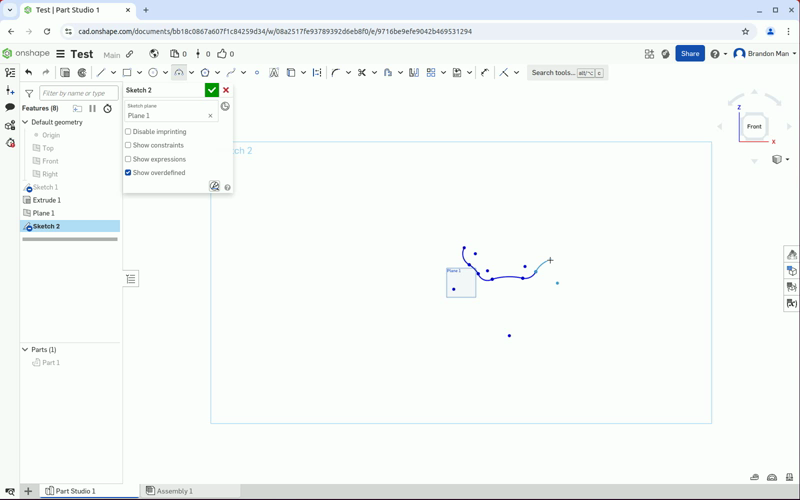
mouse_move(541, 264)
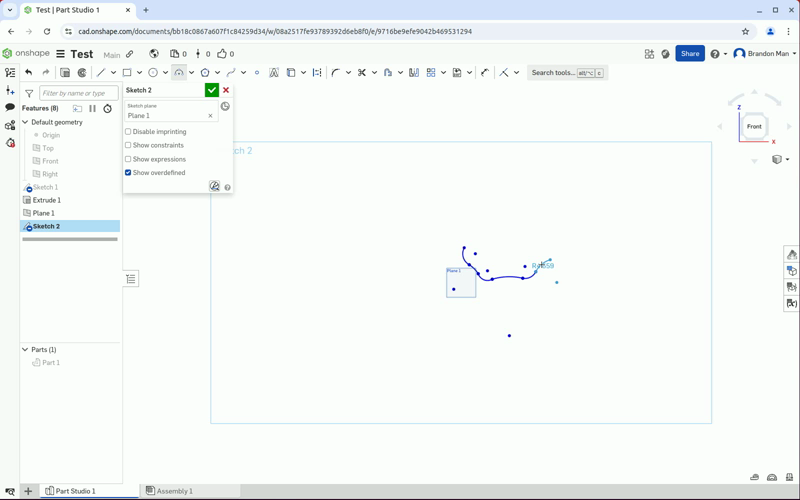
click(541, 264)
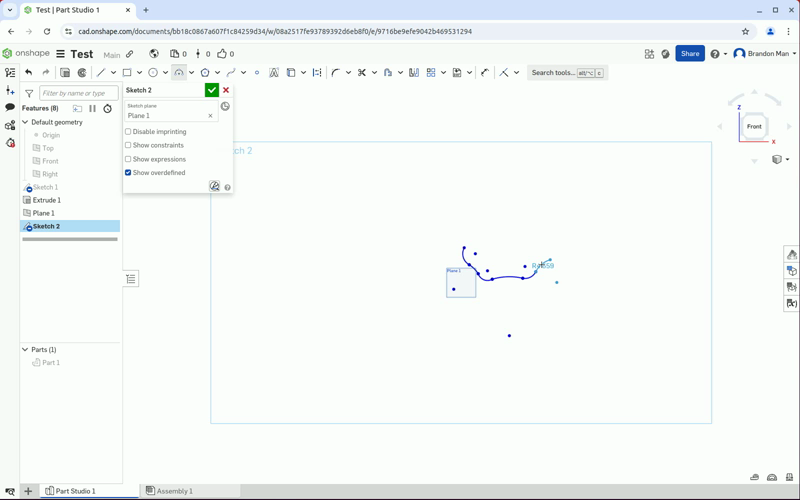
key_up(shift)
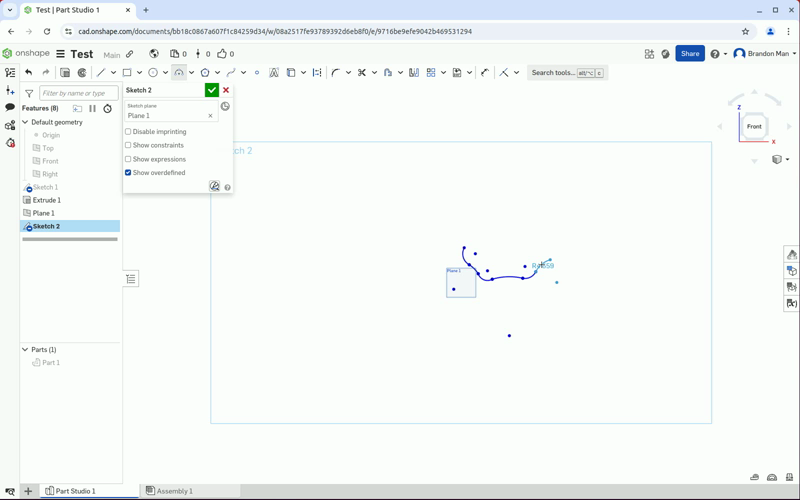
mouse_move(550, 259)
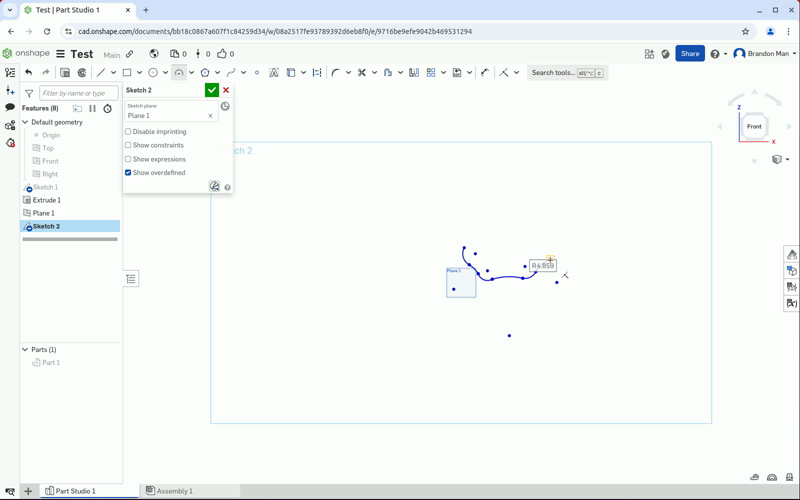
click(550, 259)
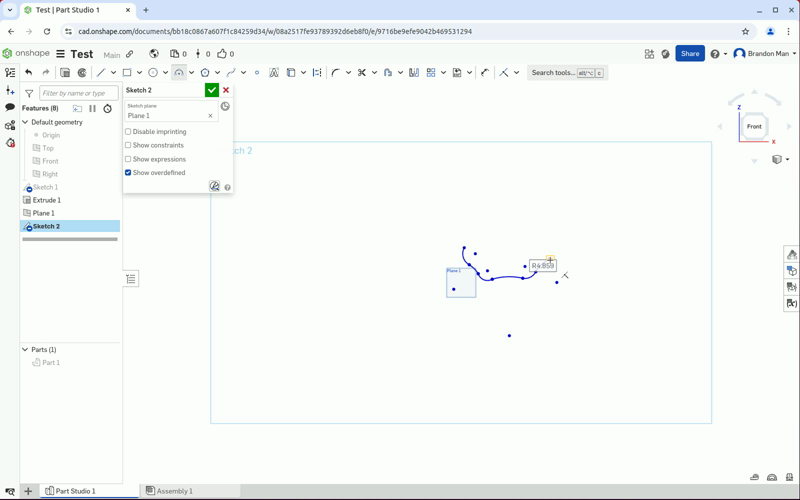
key_down(shift)
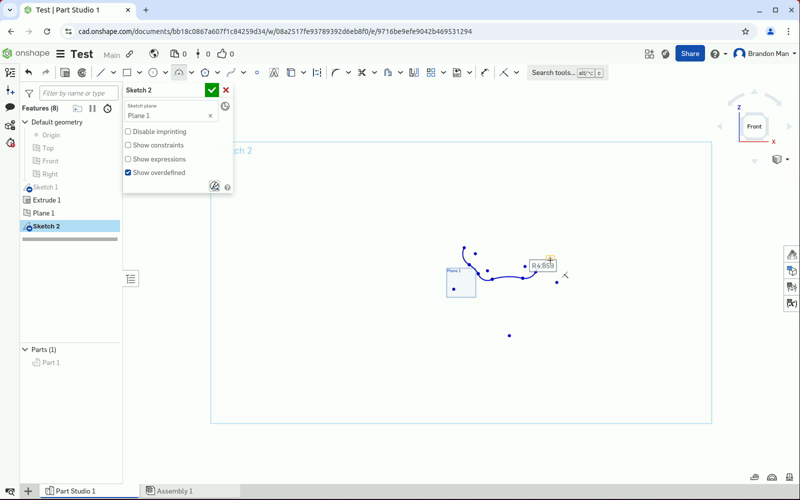
mouse_move(558, 246)
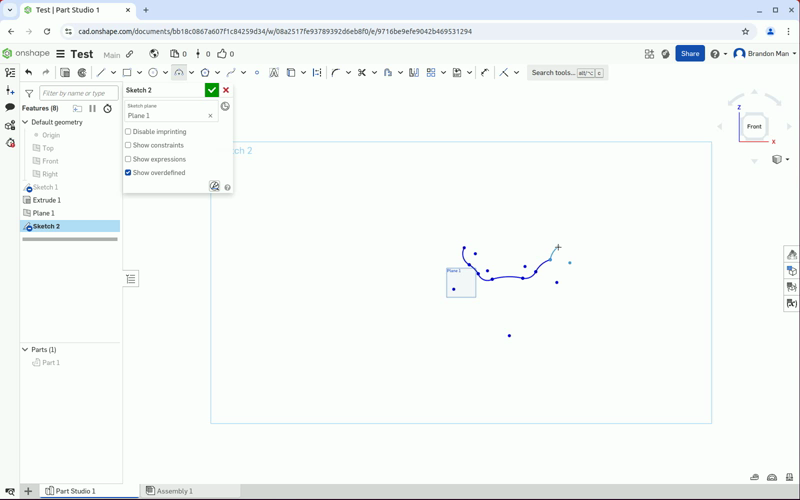
click(558, 246)
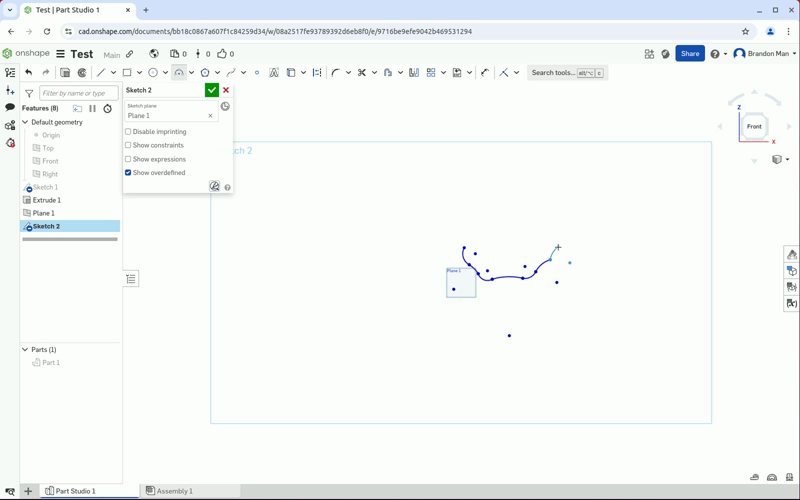
mouse_move(556, 254)
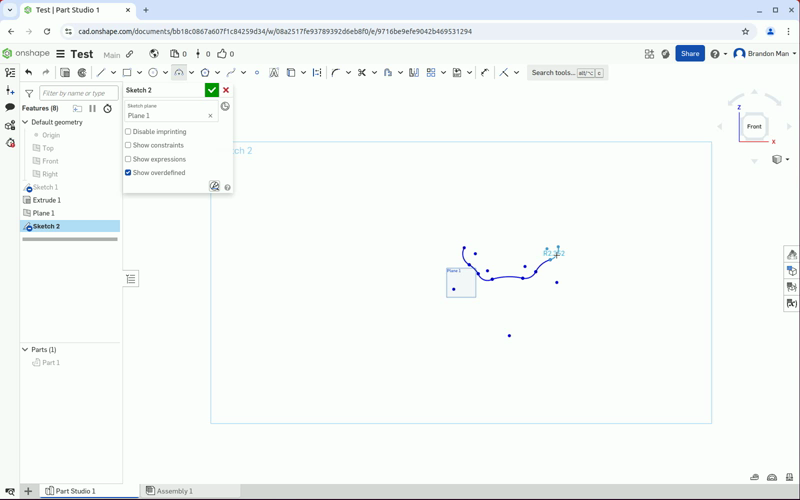
click(556, 254)
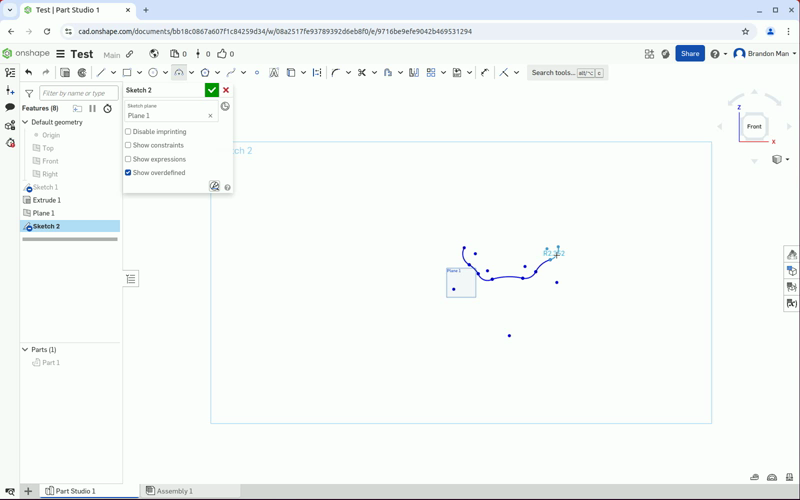
key_up(shift)
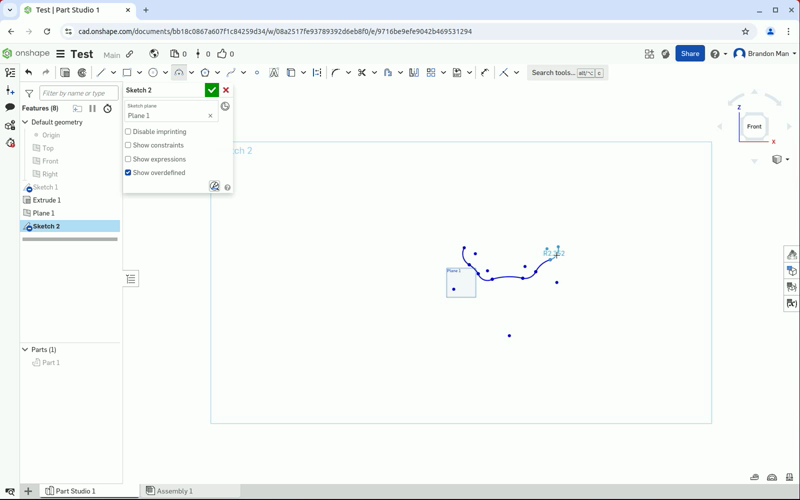
mouse_move(558, 246)
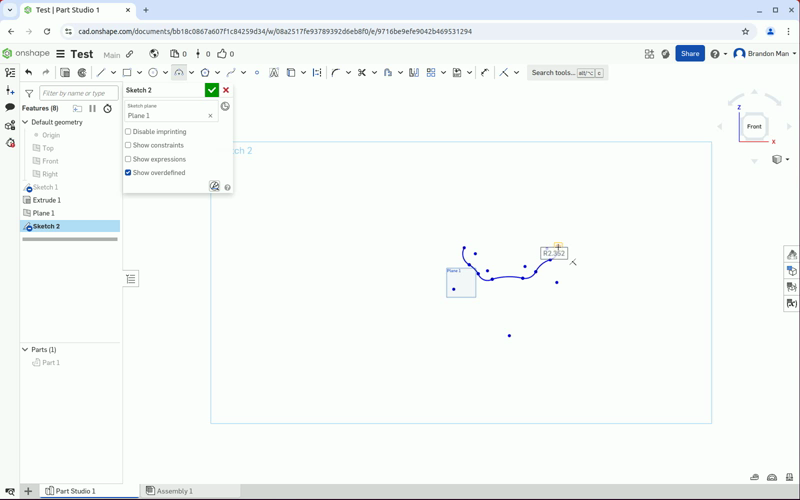
click(558, 246)
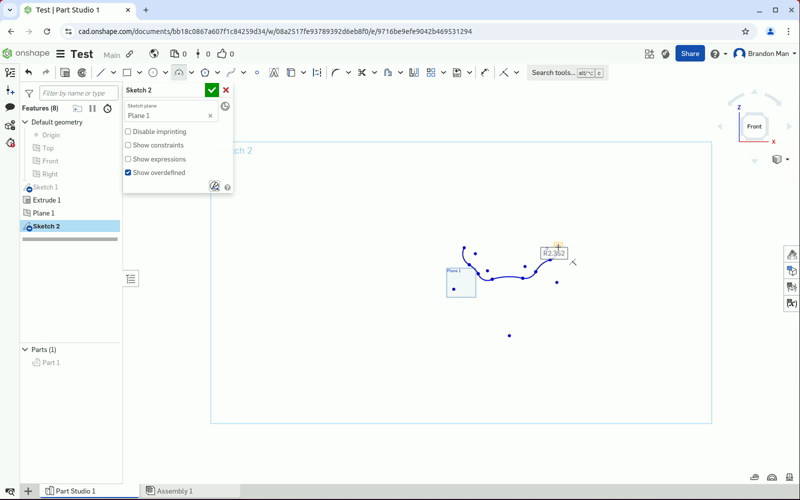
key_down(shift)
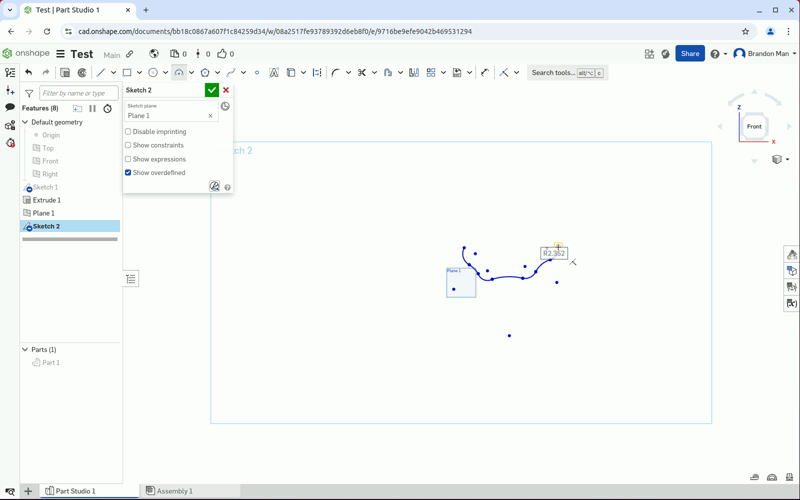
mouse_move(556, 225)
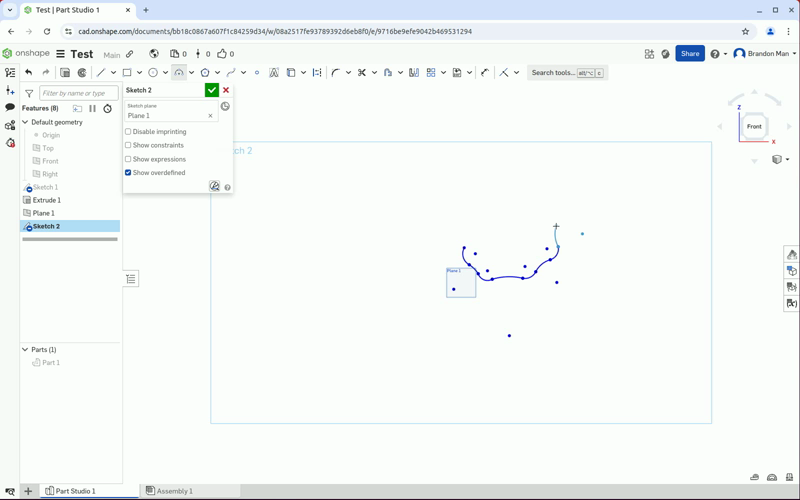
click(556, 225)
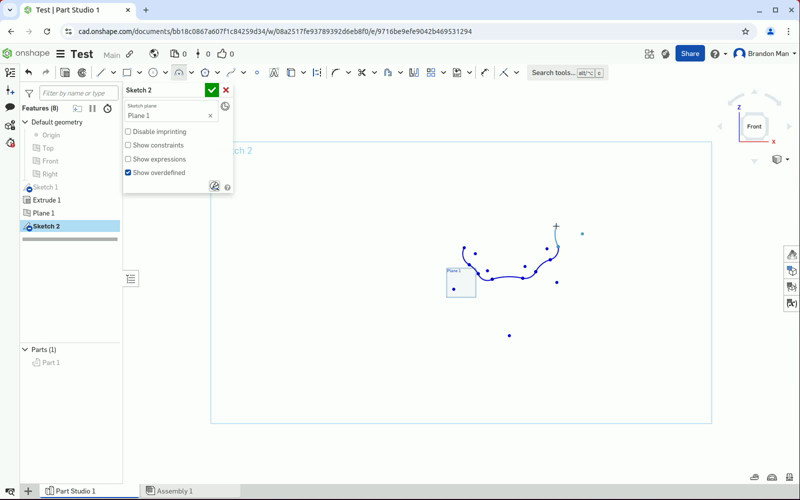
mouse_move(556, 236)
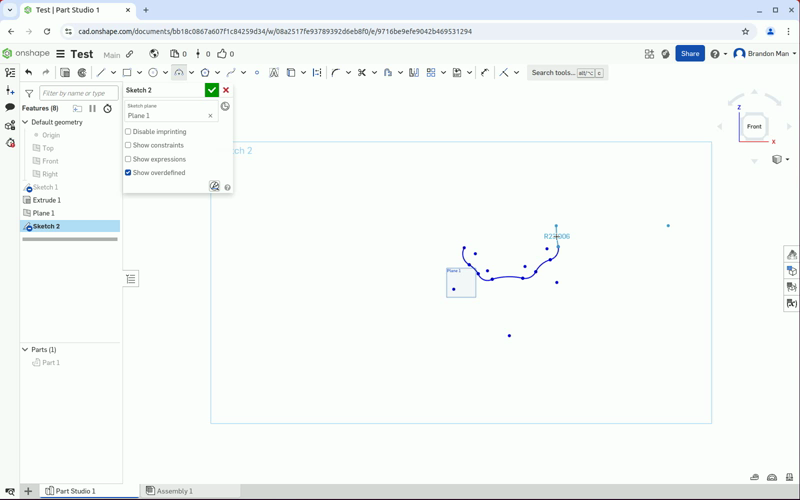
click(556, 236)
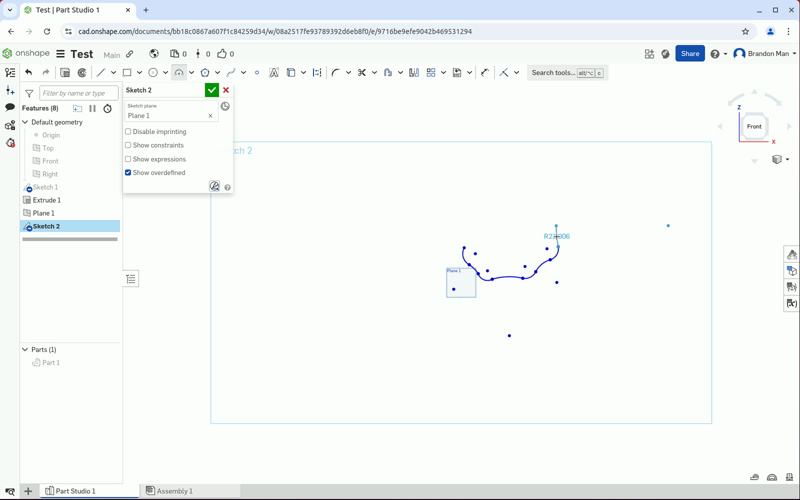
key_up(shift)
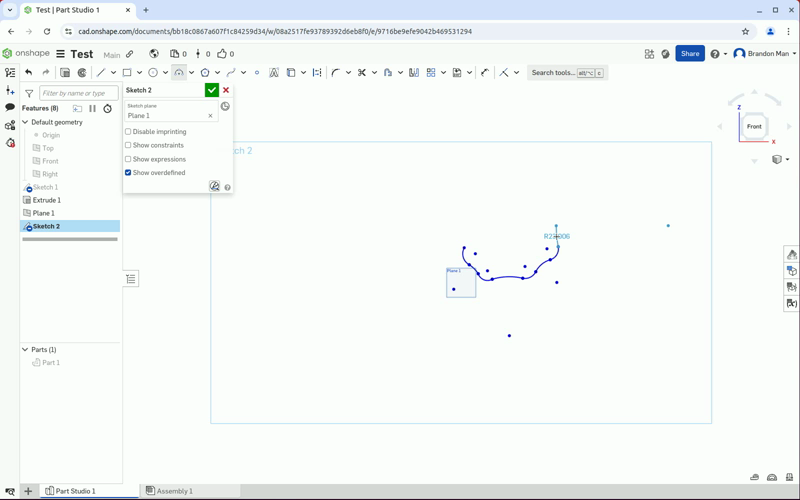
mouse_move(556, 225)
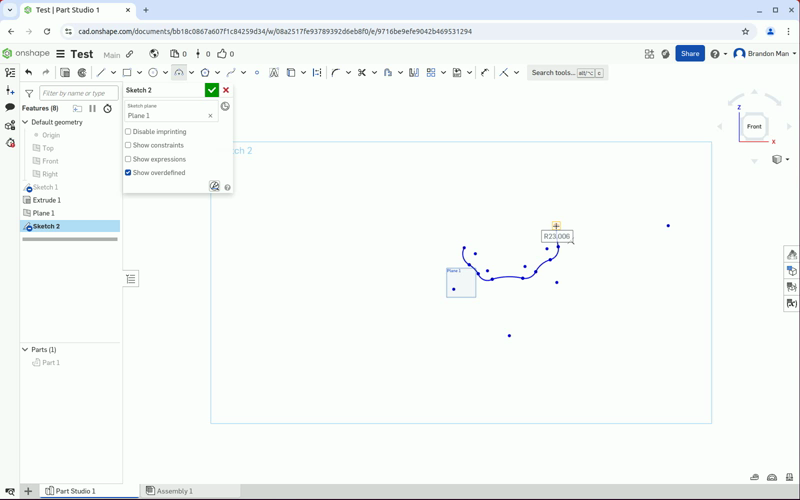
click(556, 225)
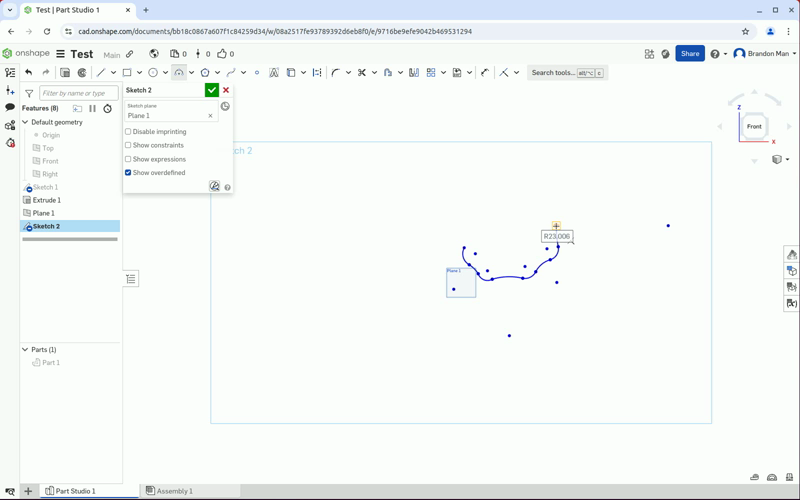
key_down(shift)
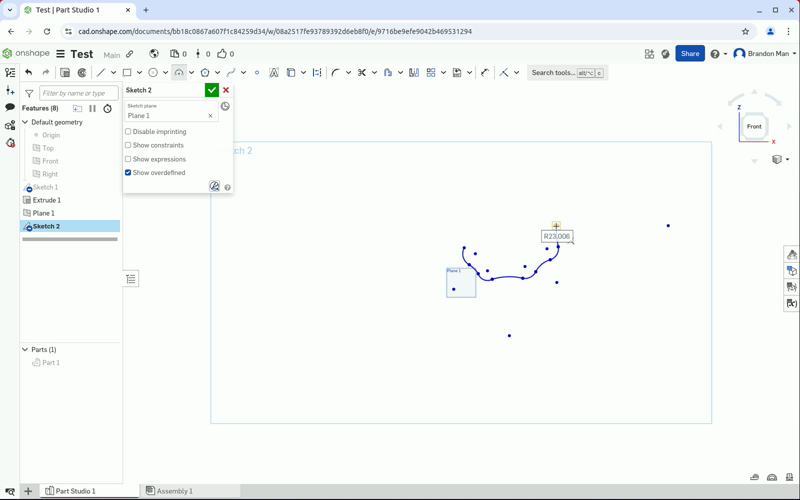
mouse_move(545, 214)
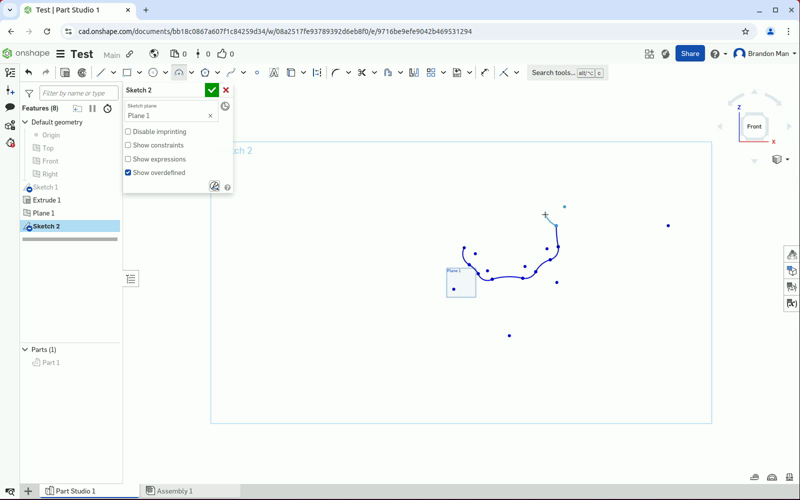
click(545, 214)
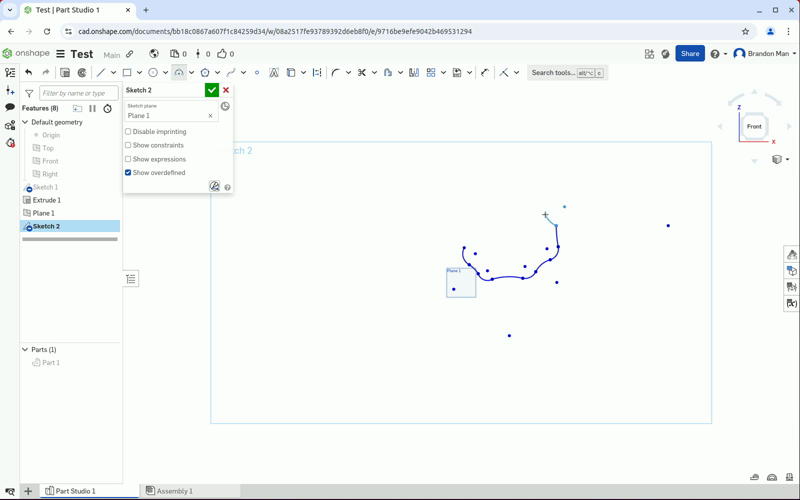
mouse_move(552, 218)
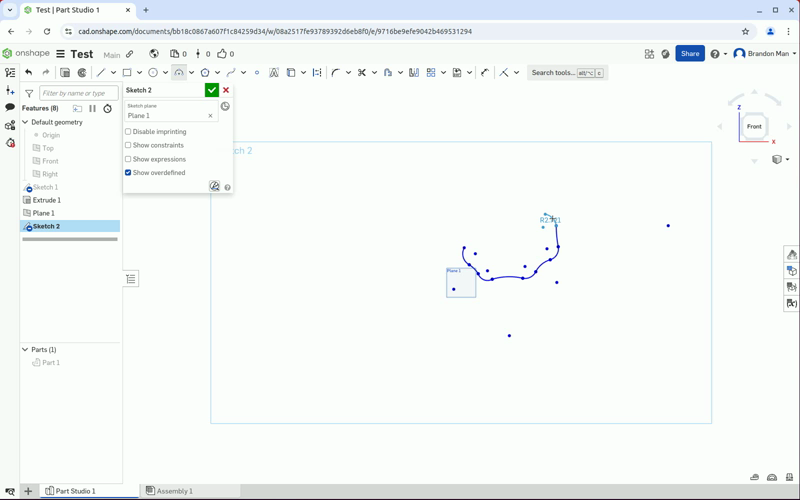
click(552, 218)
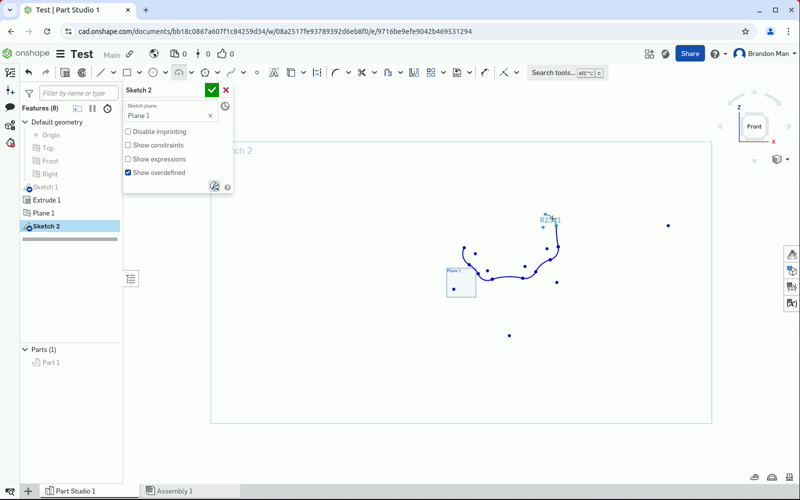
key_up(shift)
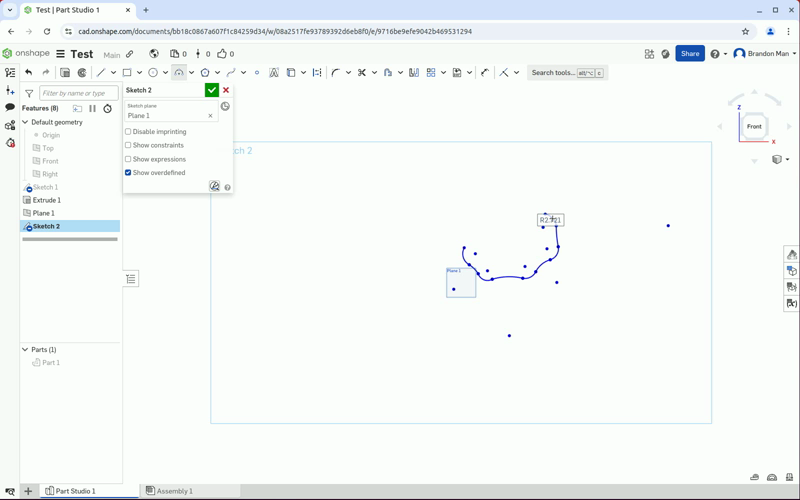
mouse_move(545, 214)
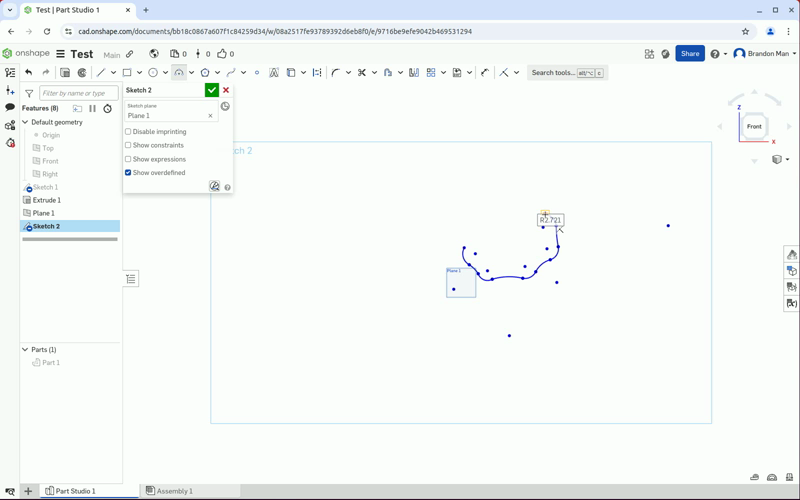
click(545, 214)
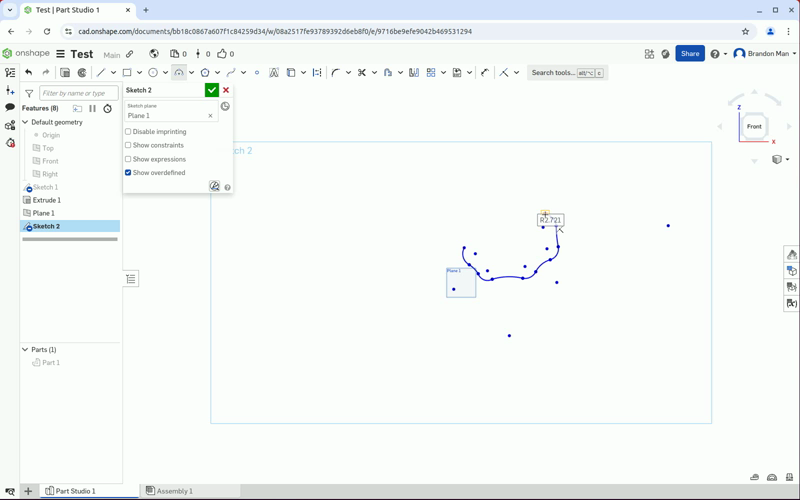
key_down(shift)
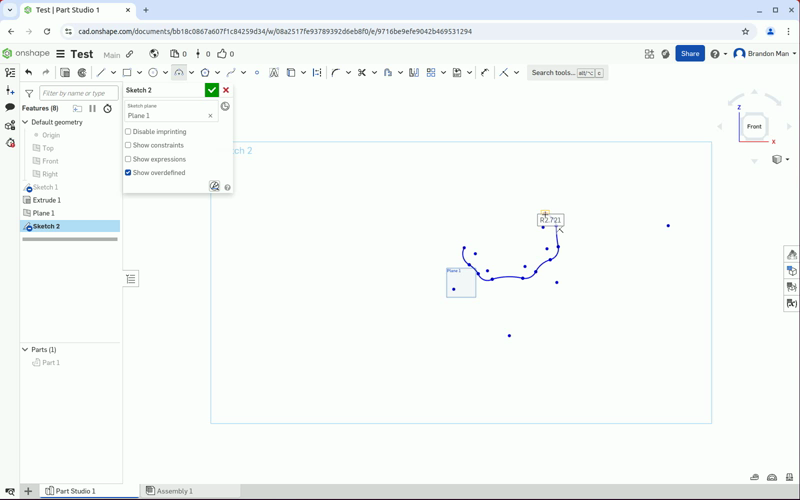
mouse_move(523, 200)
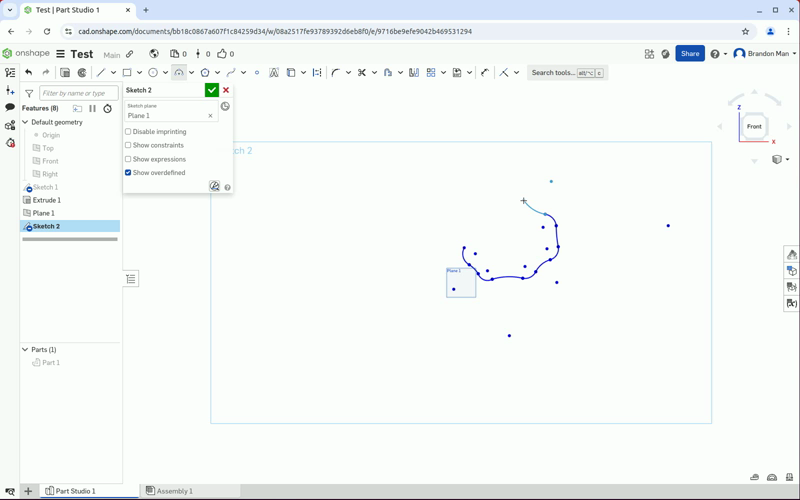
click(523, 200)
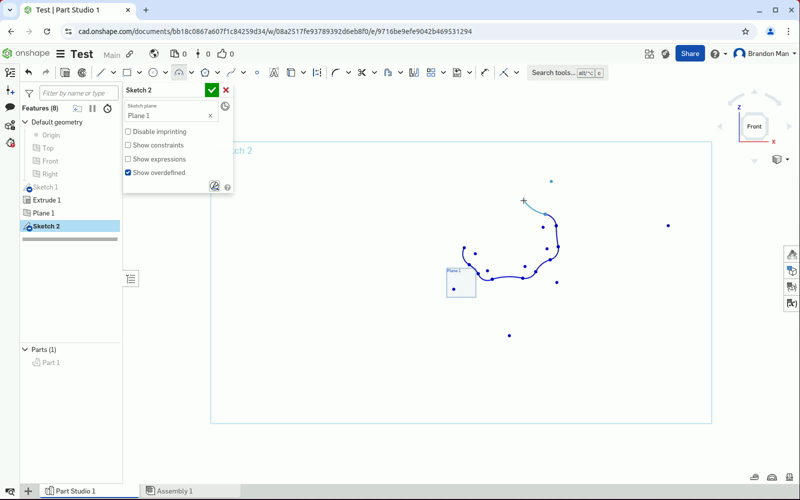
mouse_move(533, 209)
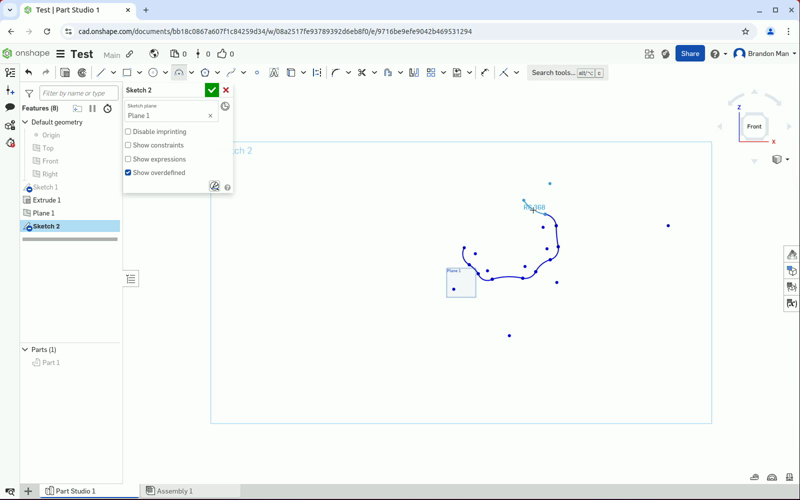
click(533, 209)
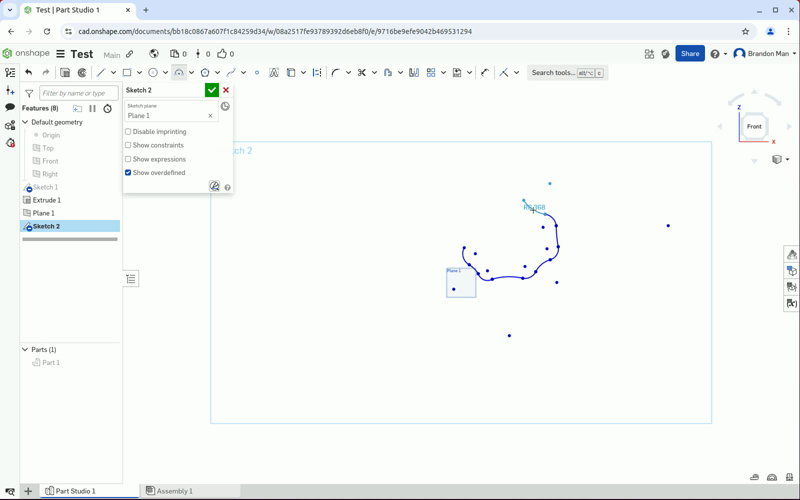
key_up(shift)
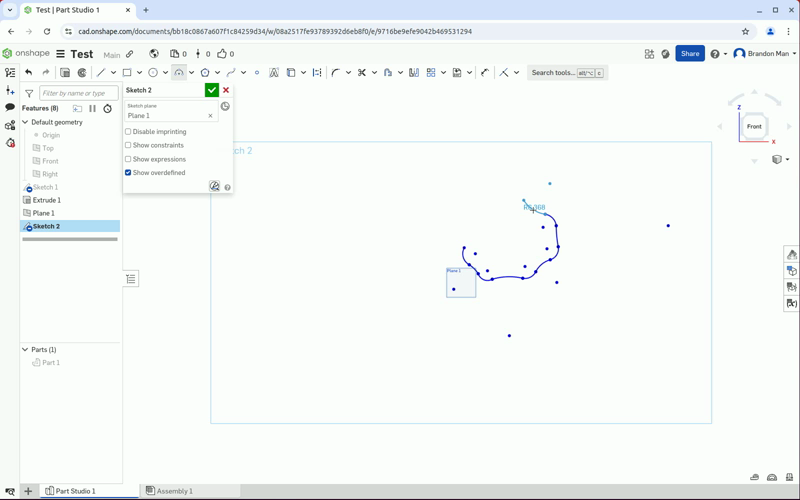
mouse_move(523, 200)
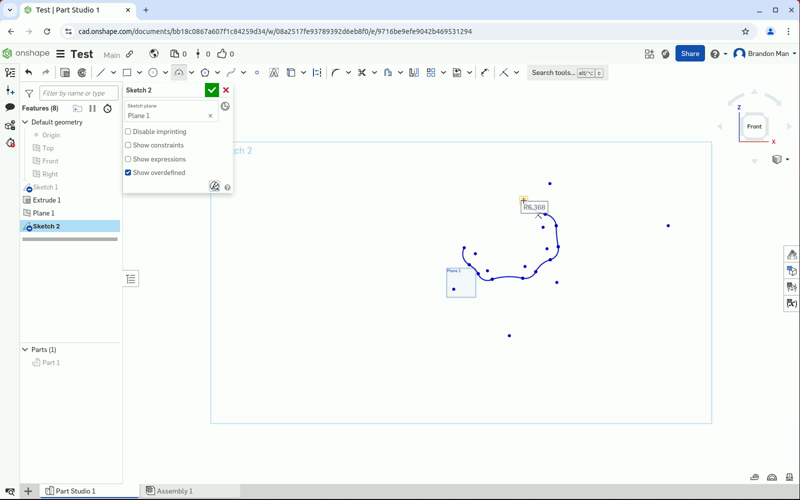
click(523, 200)
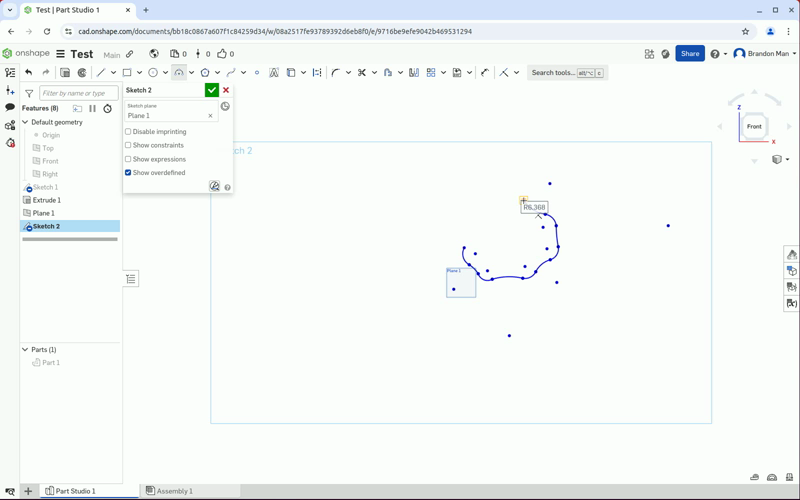
key_down(shift)
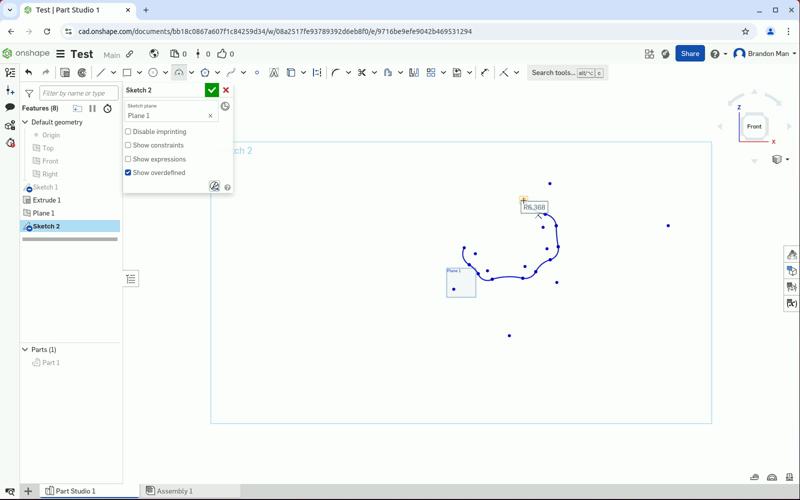
mouse_move(505, 198)
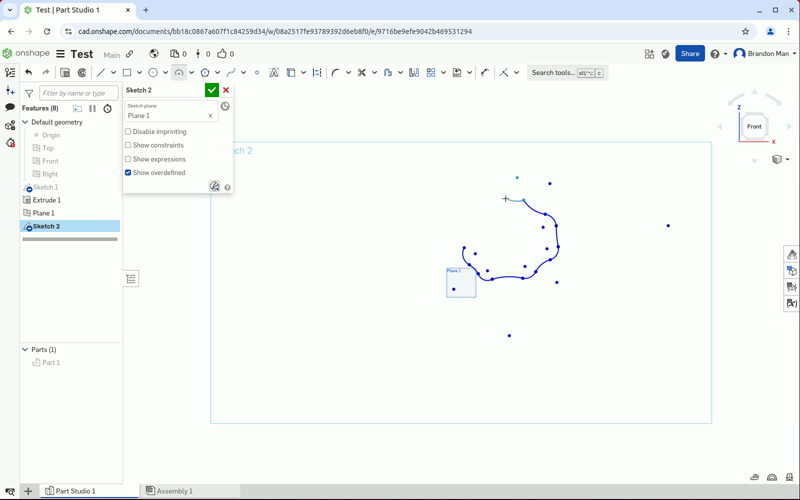
click(505, 198)
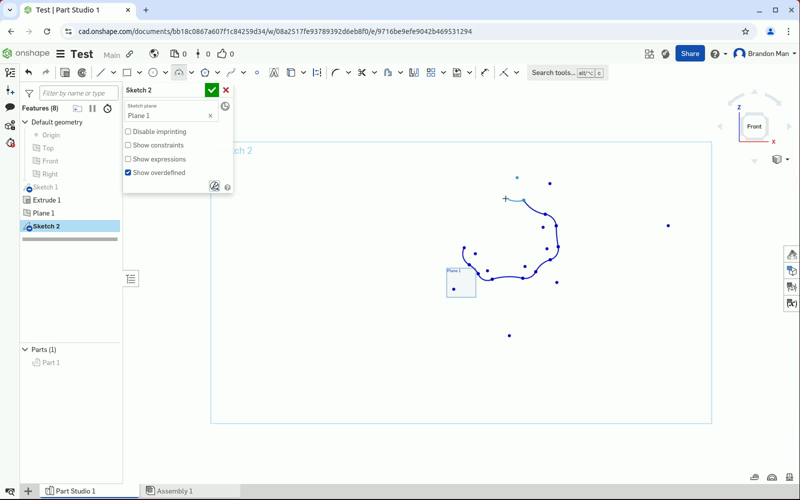
mouse_move(515, 195)
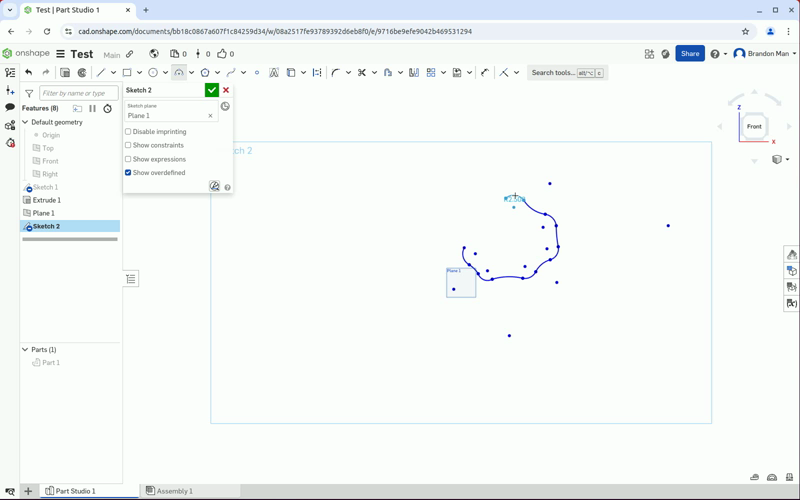
click(515, 195)
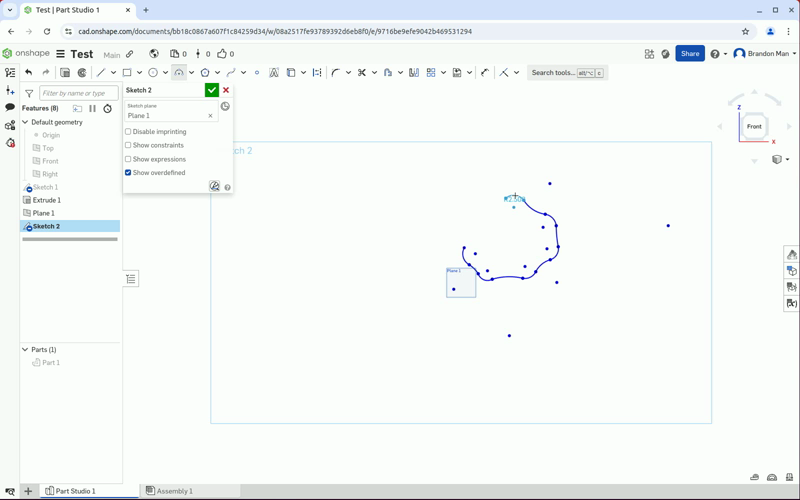
key_up(shift)
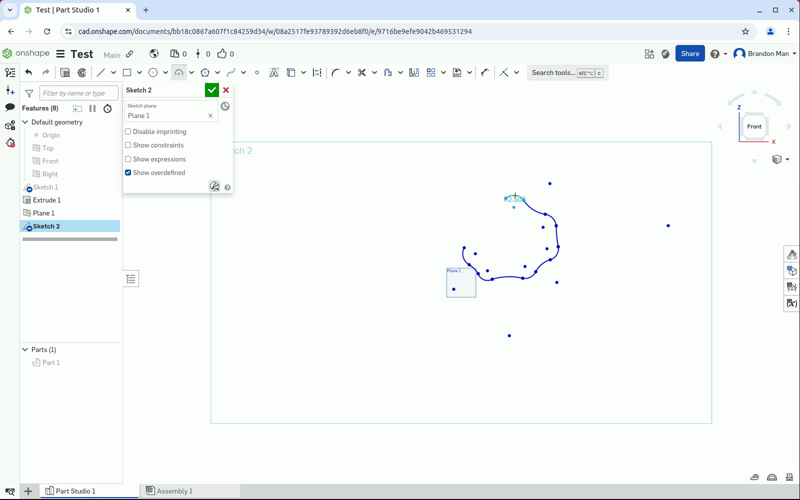
mouse_move(505, 198)
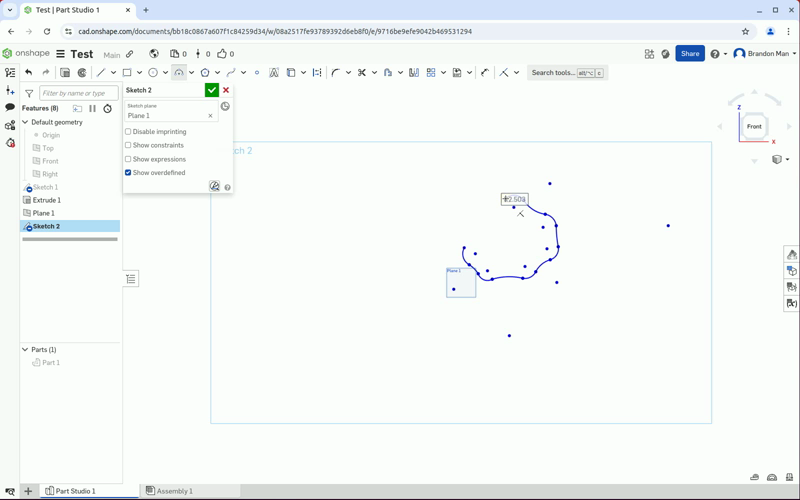
click(505, 198)
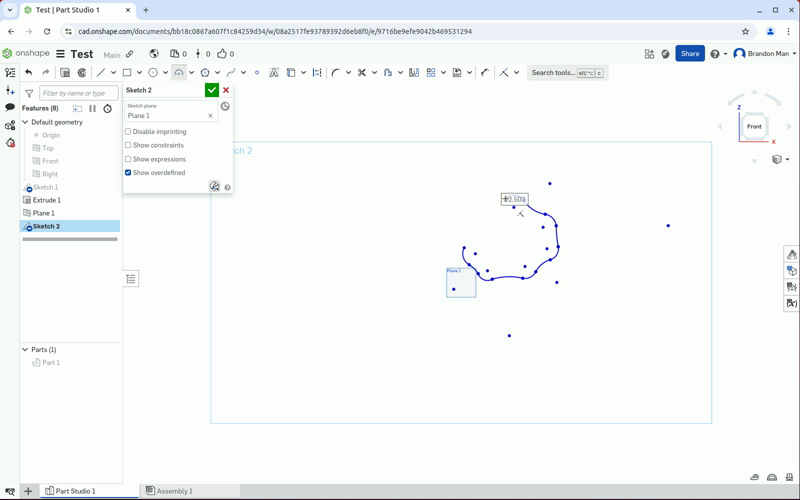
mouse_move(464, 247)
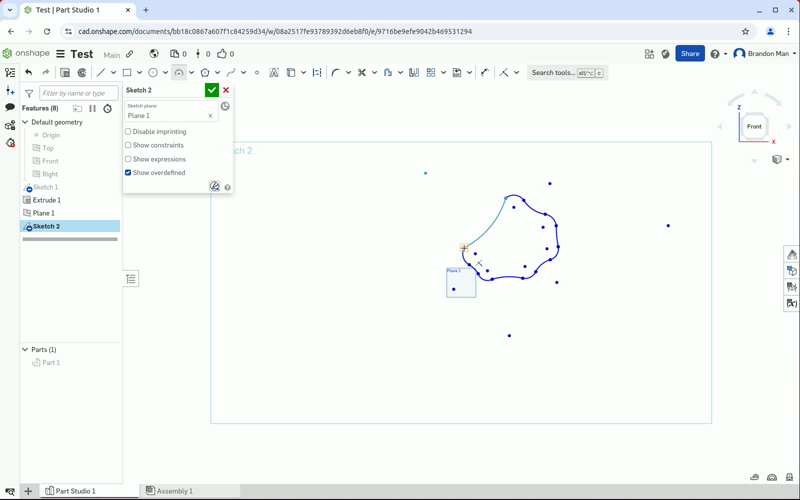
click(464, 247)
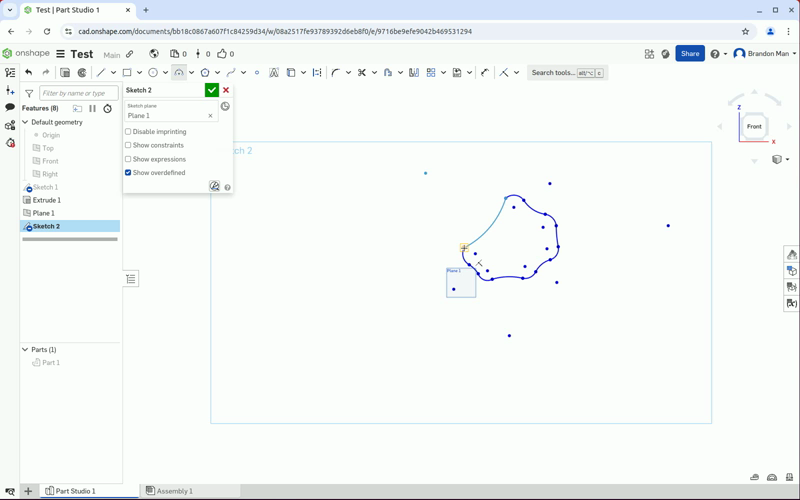
key_down(shift)
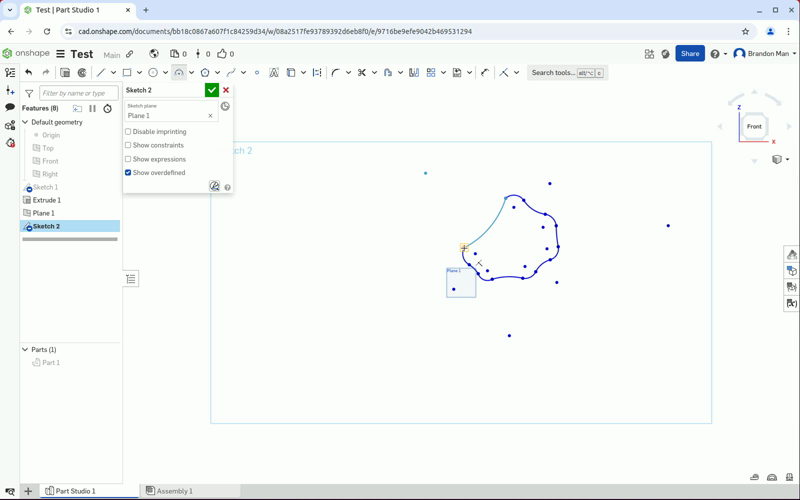
mouse_move(483, 221)
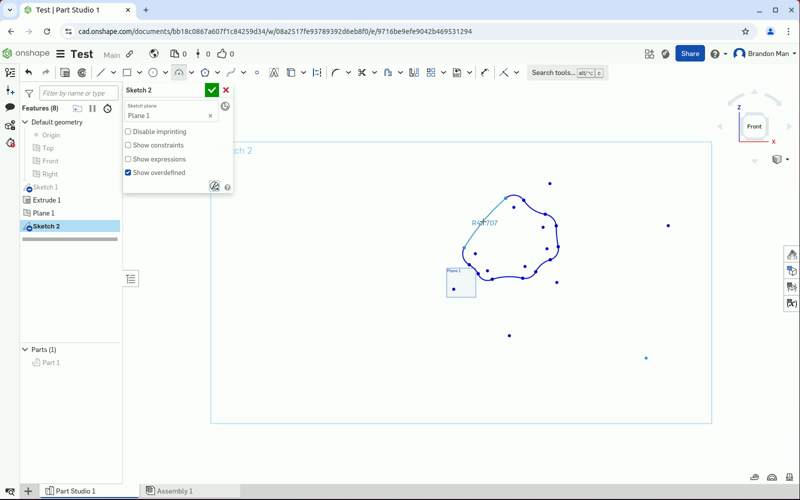
click(483, 221)
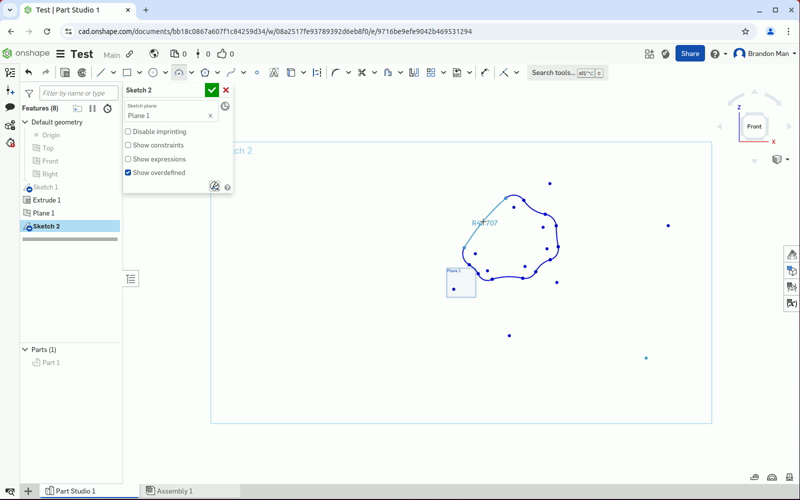
key_up(shift)
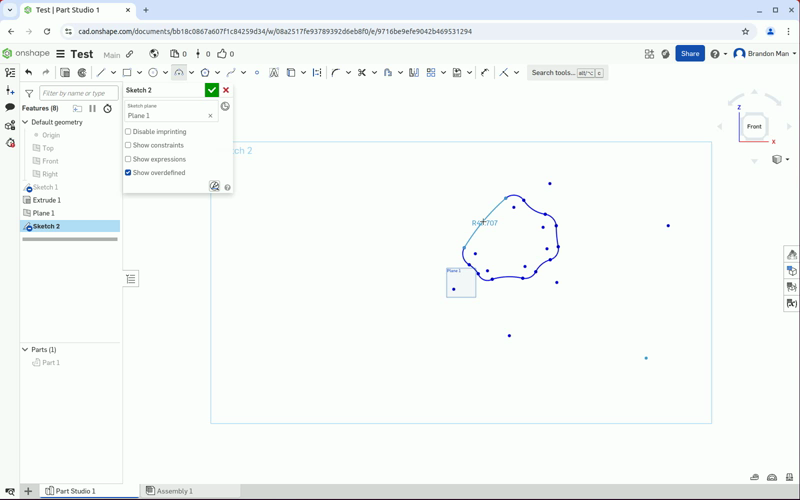
key(esc)
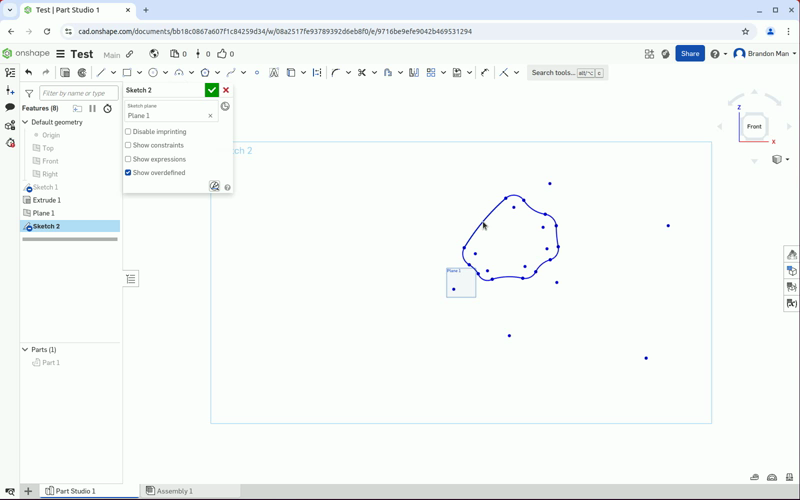
mouse_move(482, 253)
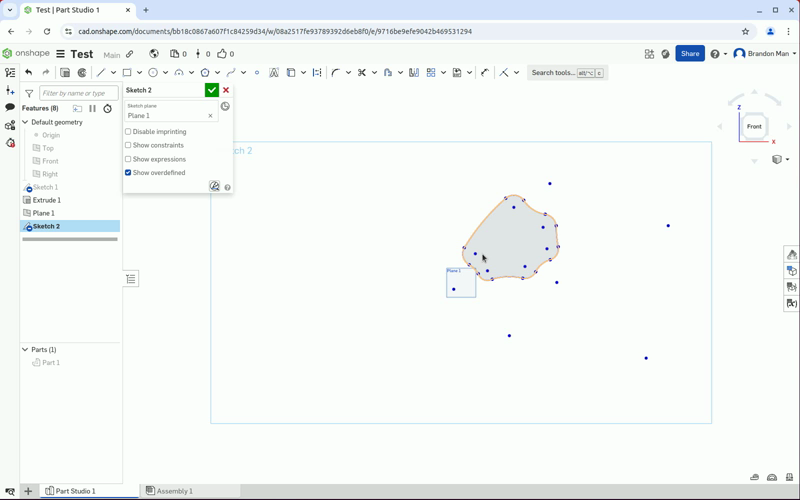
click(482, 253)
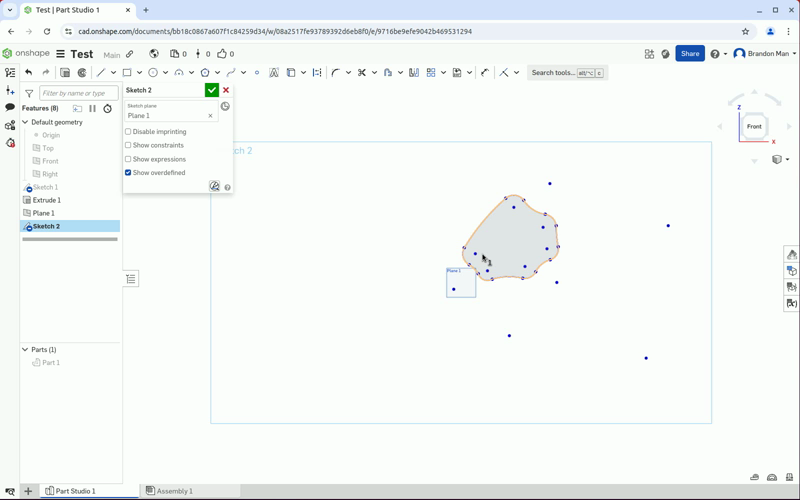
mouse_move(73, 352)
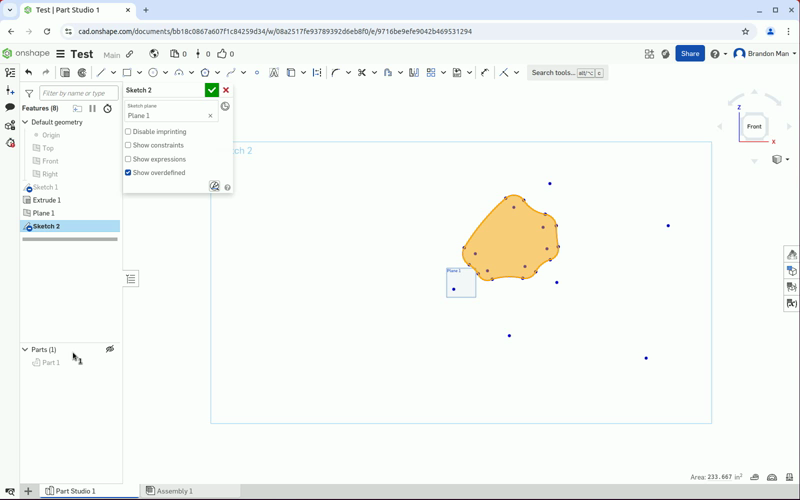
key(shift+y)
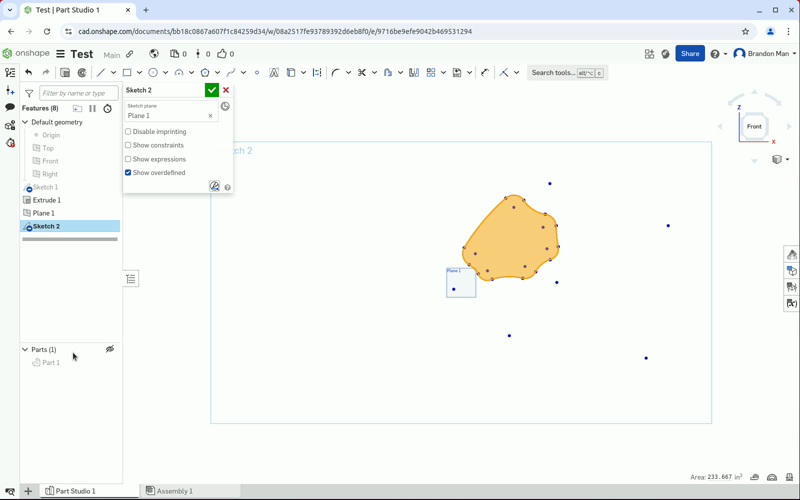
key(shift+e)
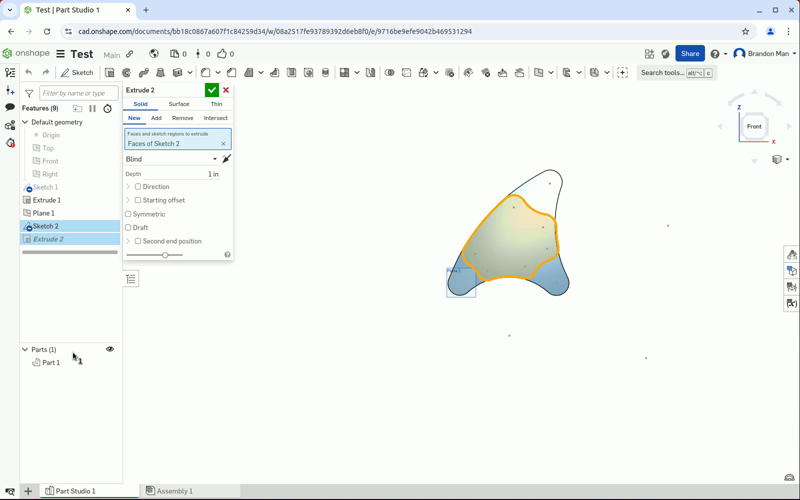
mouse_move(143, 106)
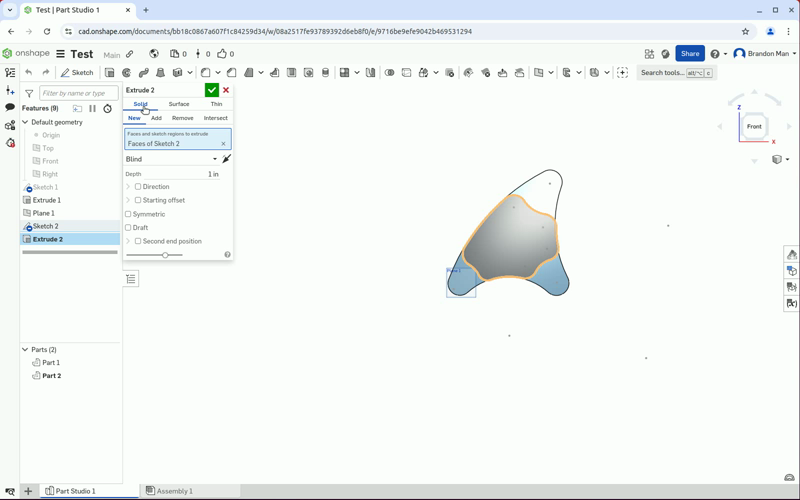
click(143, 106)
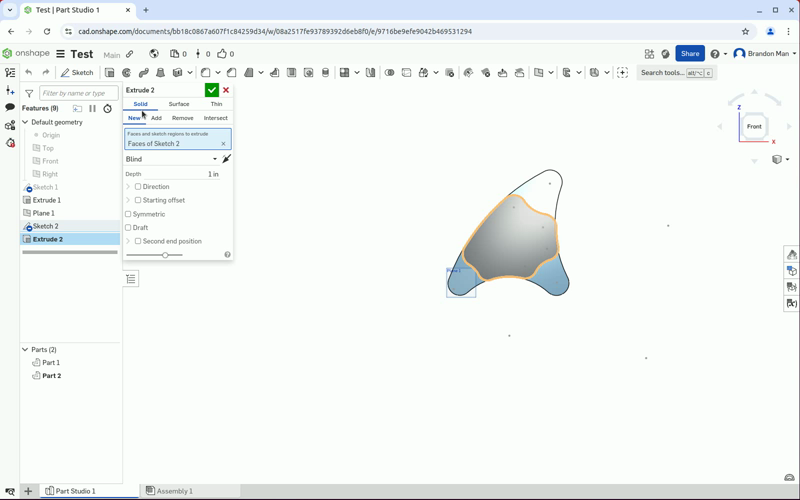
mouse_move(137, 120)
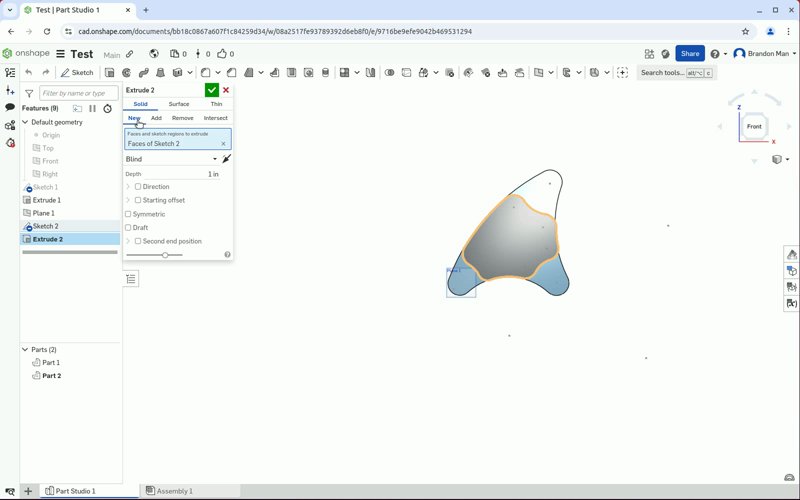
click(137, 120)
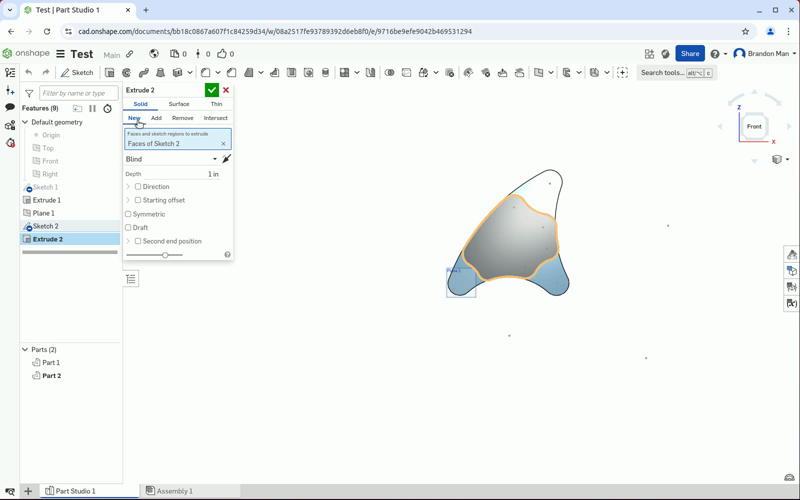
key(tab, 4)
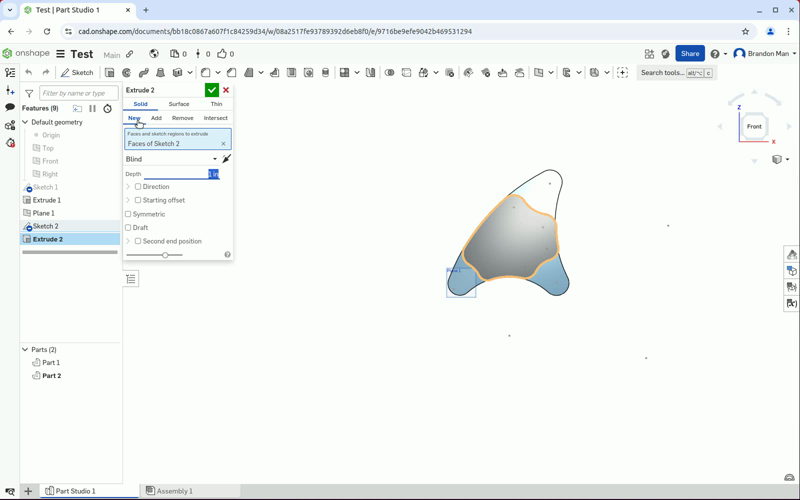
text(6.499)
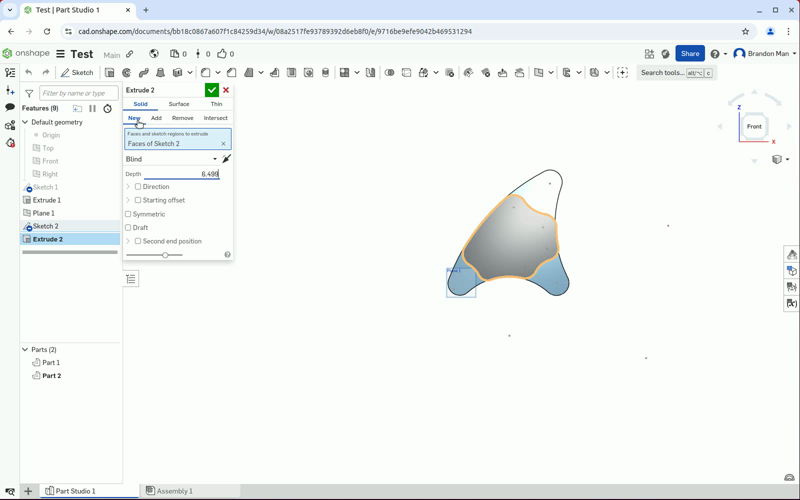
key(enter)
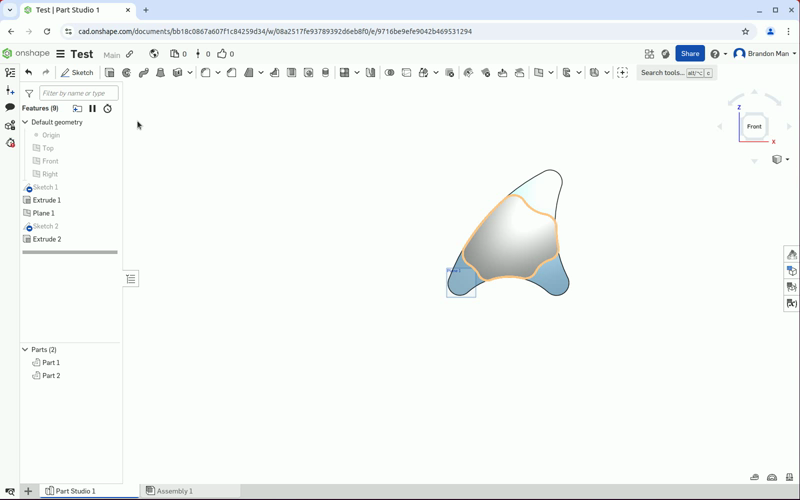
key(shift+h)
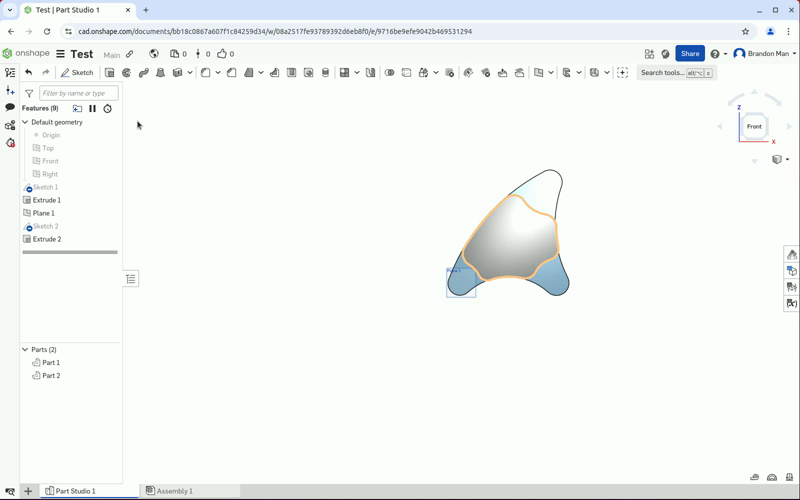
key(shift+h)
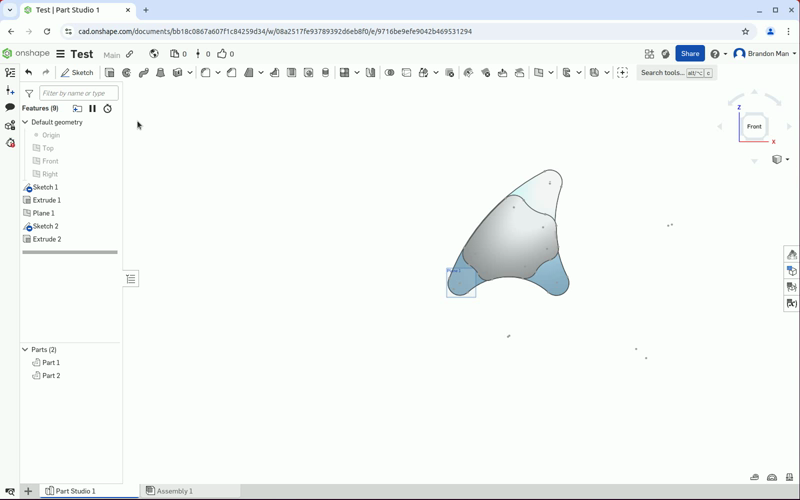
key(shift+7)
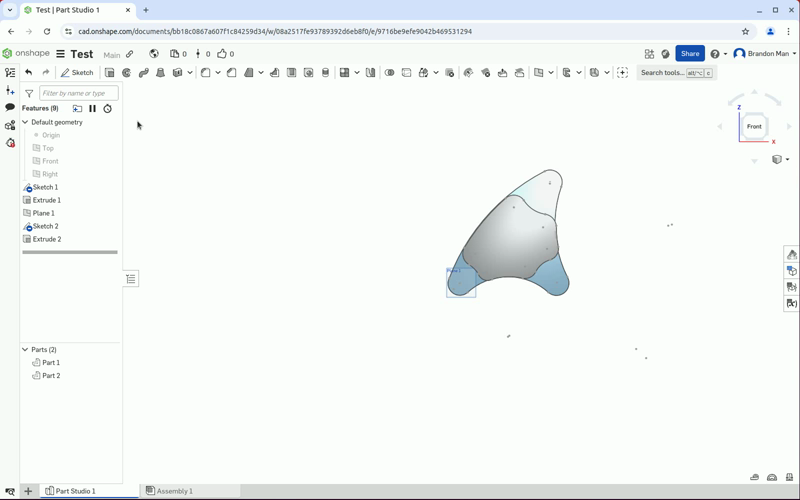
key(left, 2)
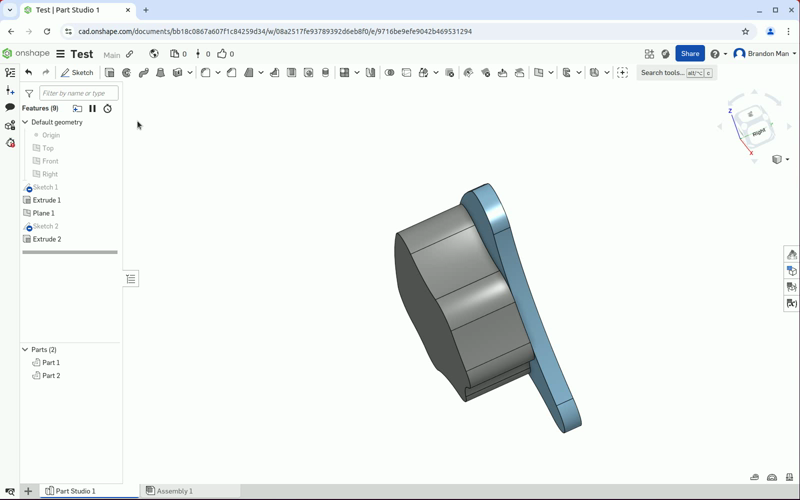
key(down, 2)
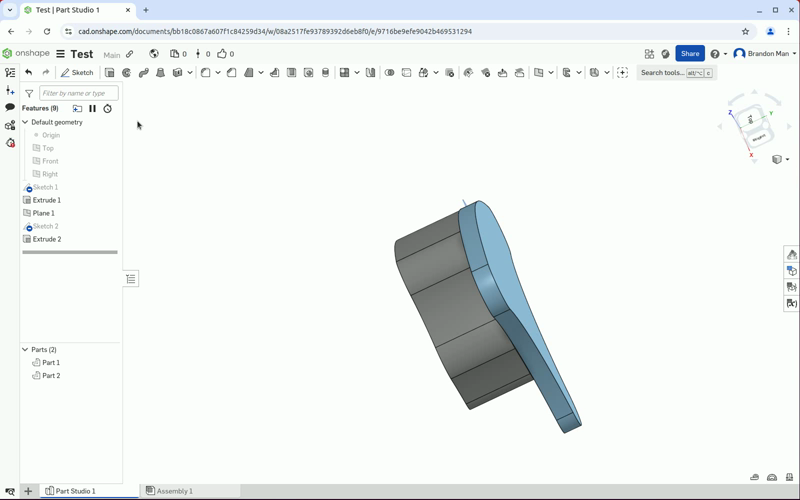
key(up, 2)
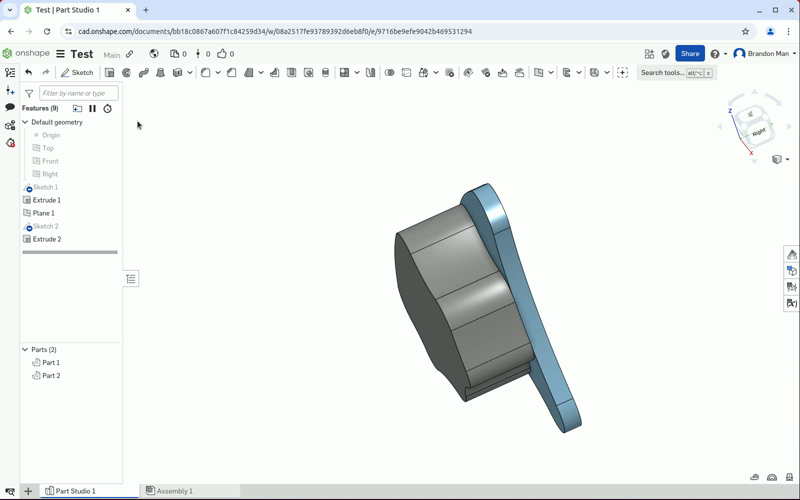
key(right, 2)
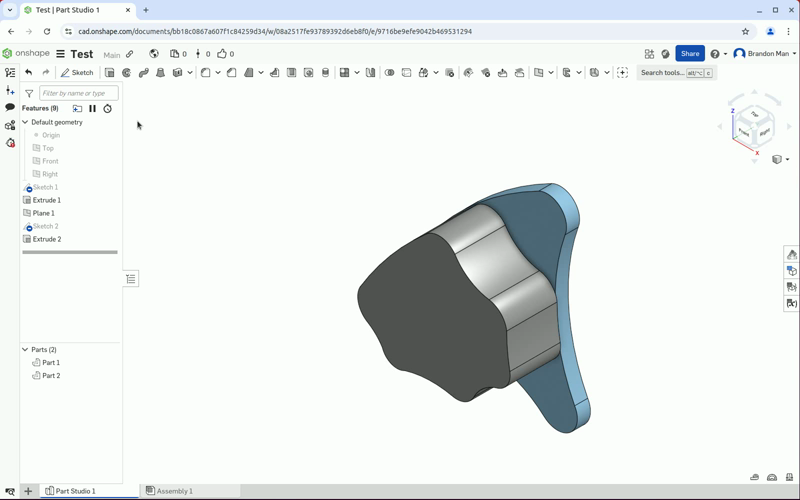
mouse_move(73, 189)
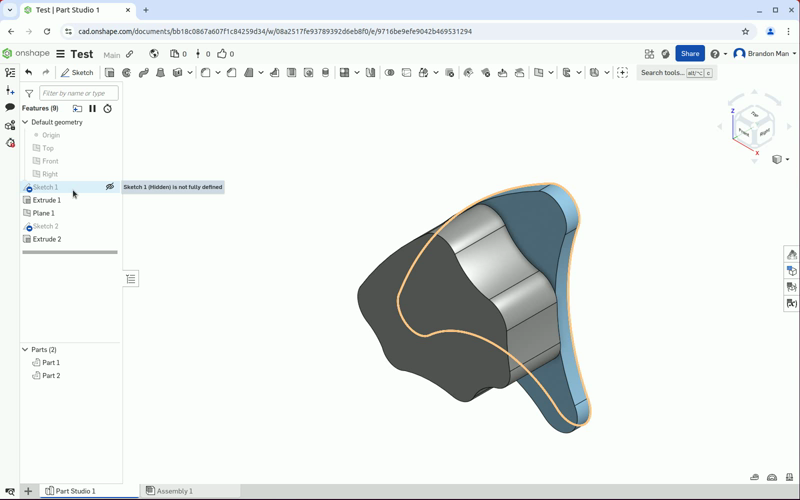
click(73, 189)